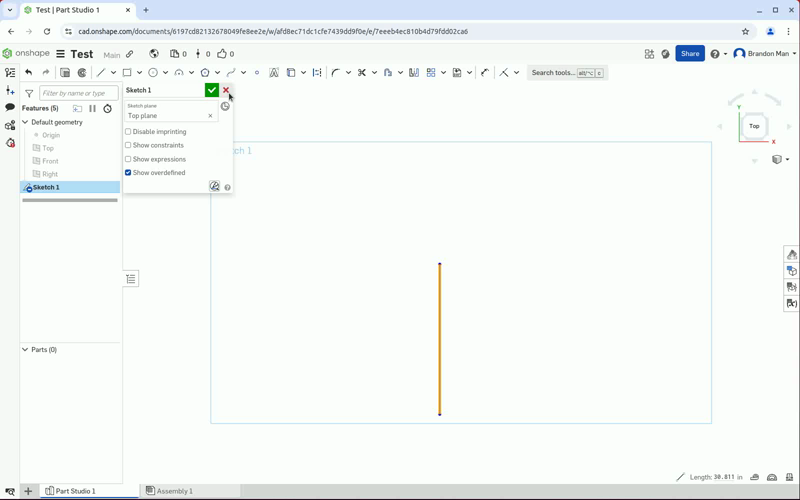
key(shift+h)
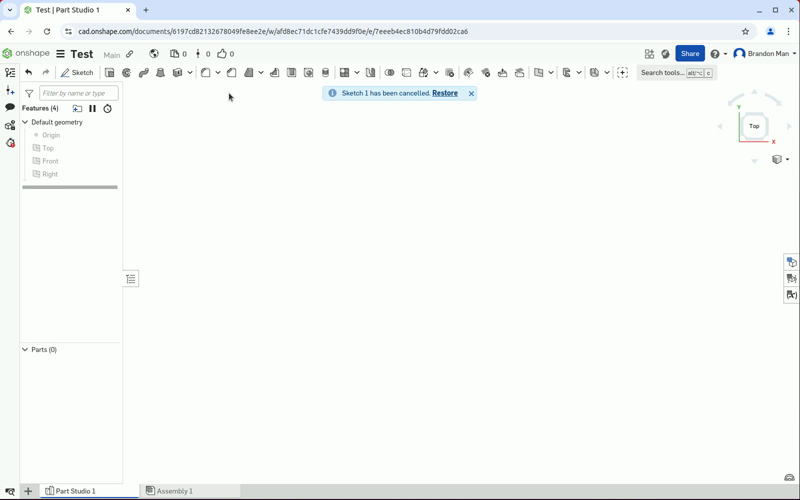
mouse_move(73, 352)
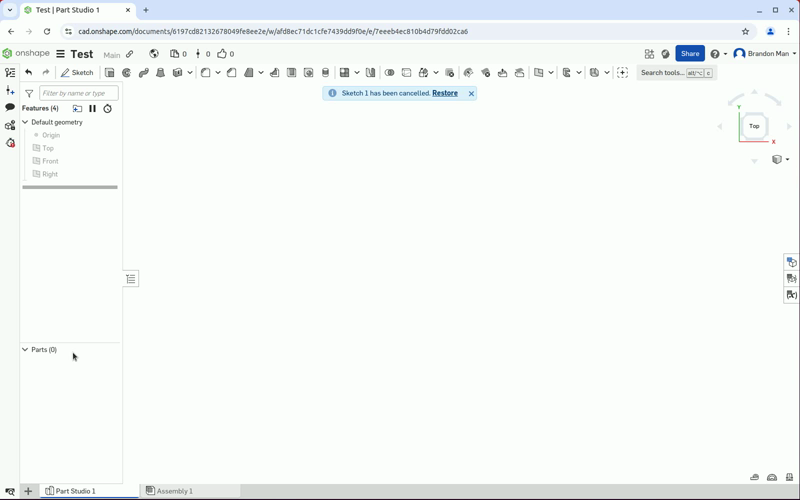
key(y)
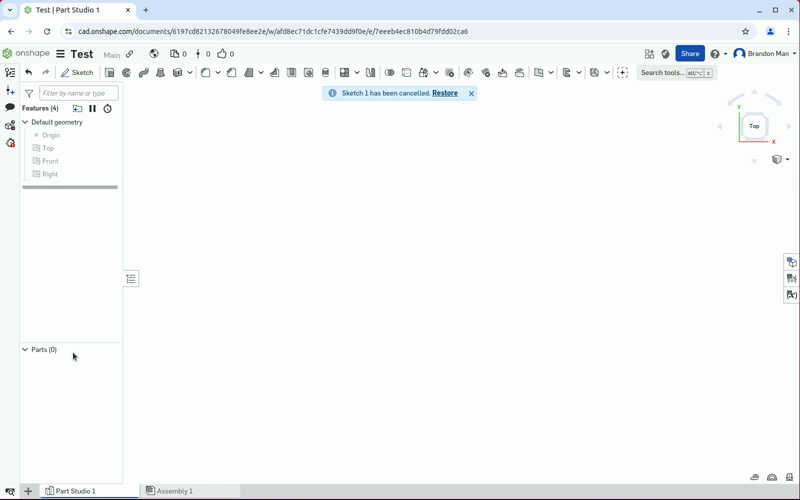
key(shift+p)
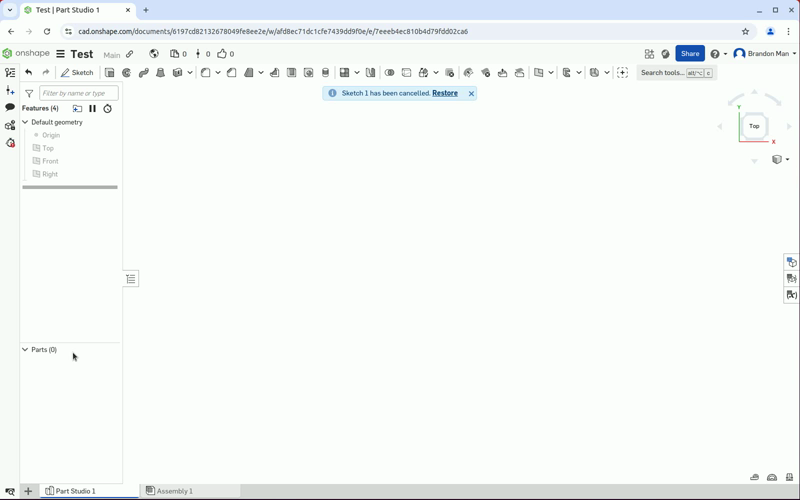
key(space)
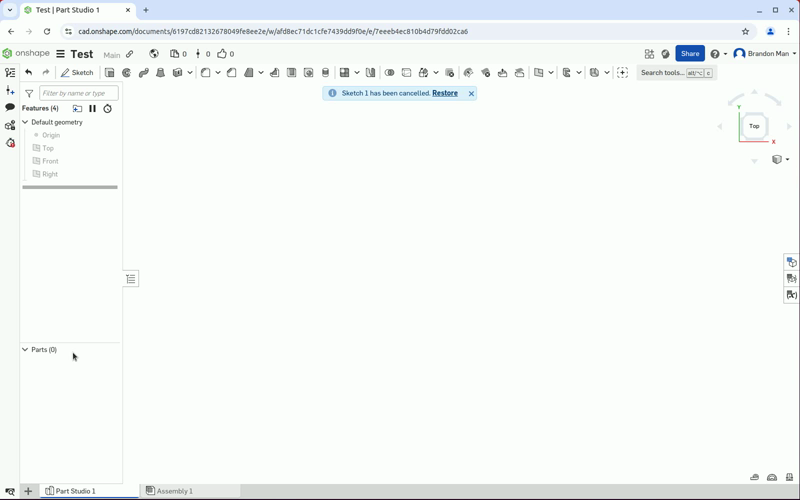
key_down(shift)
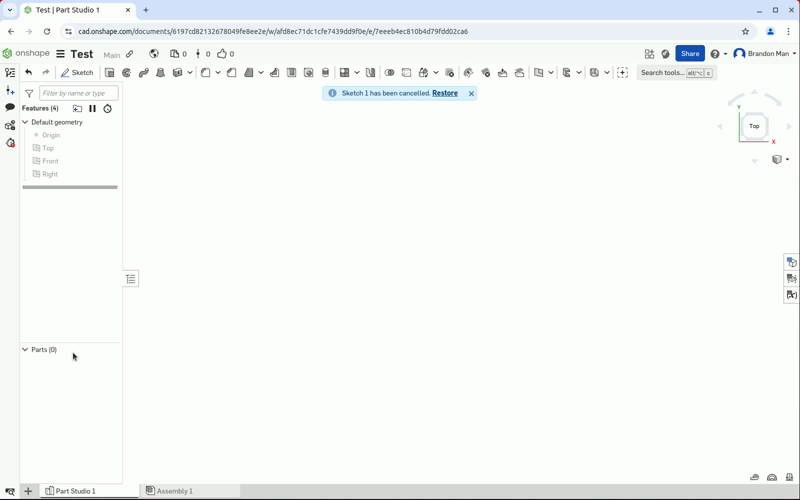
key(up)
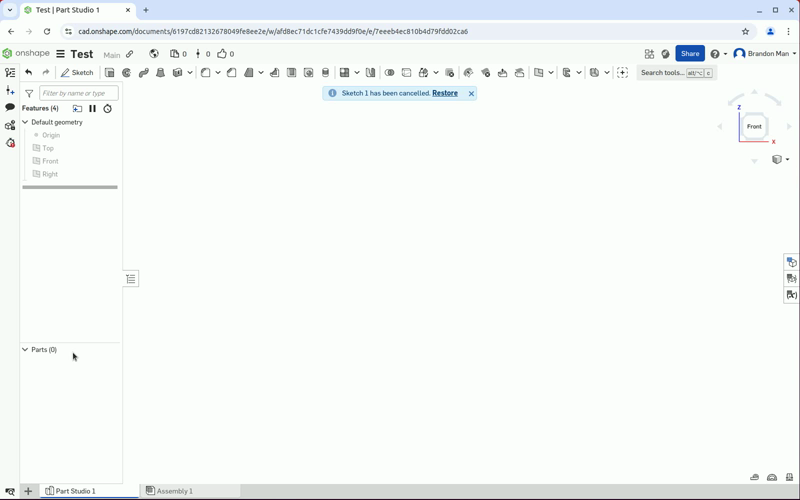
key_up(shift)
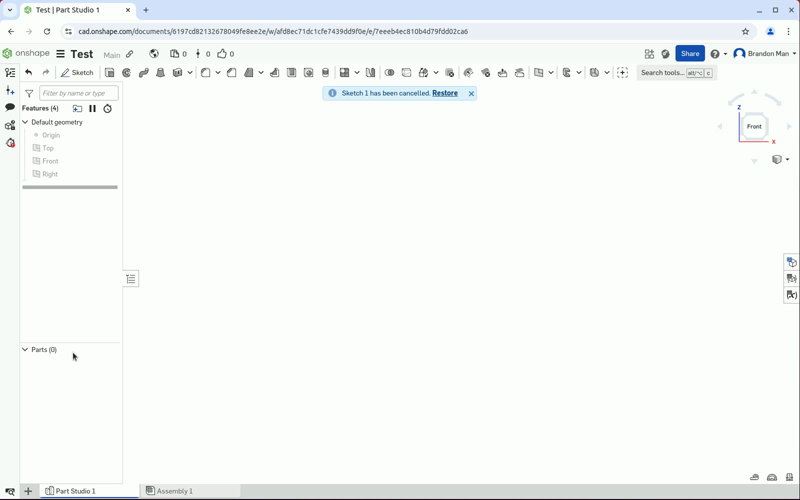
mouse_move(73, 352)
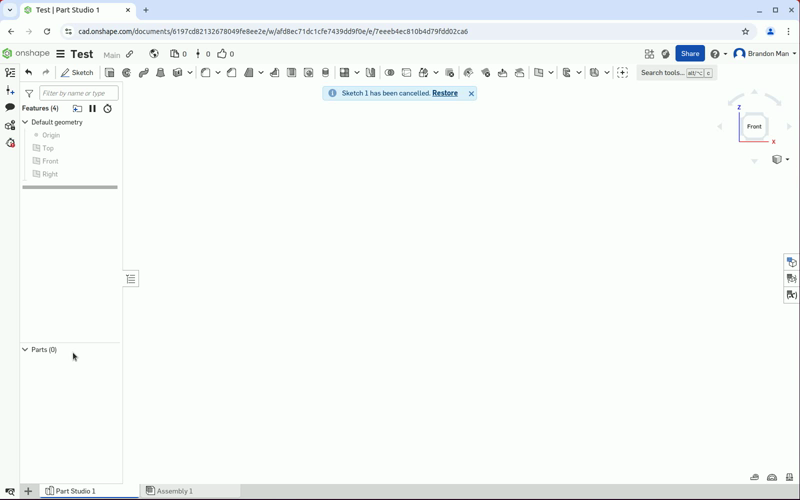
key(shift+y)
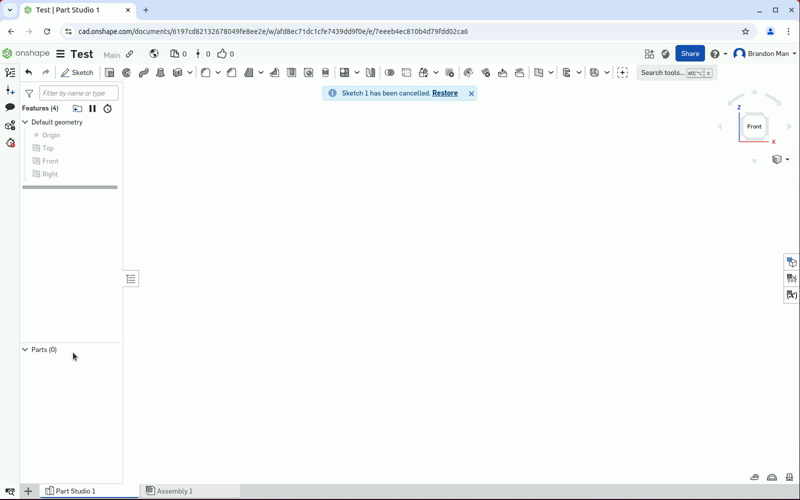
key(shift+s)
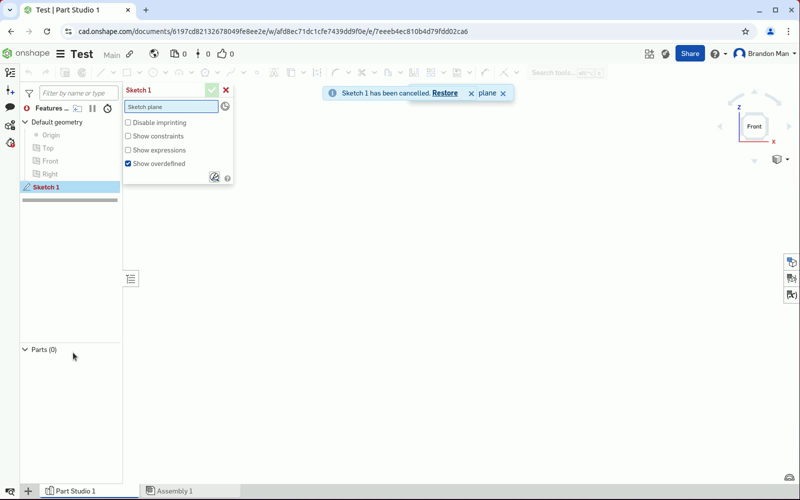
mouse_move(73, 163)
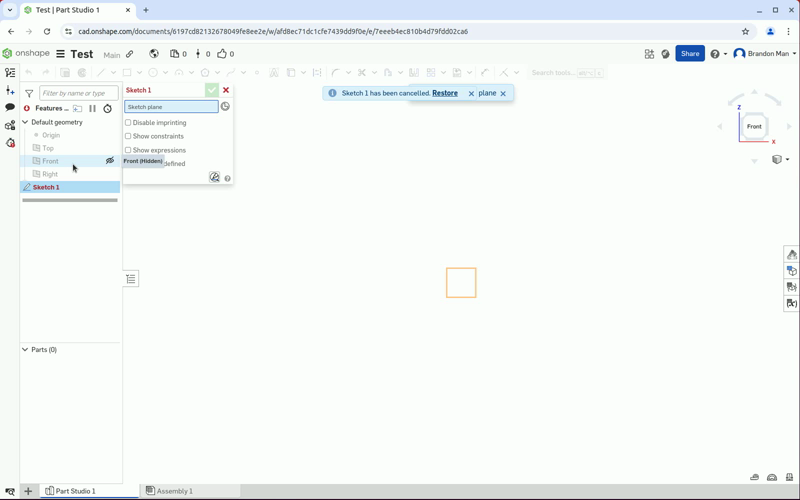
click(73, 163)
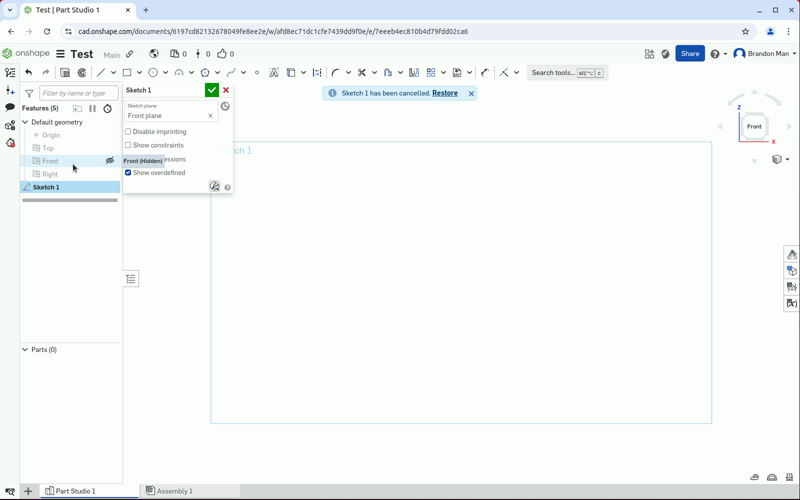
mouse_move(73, 352)
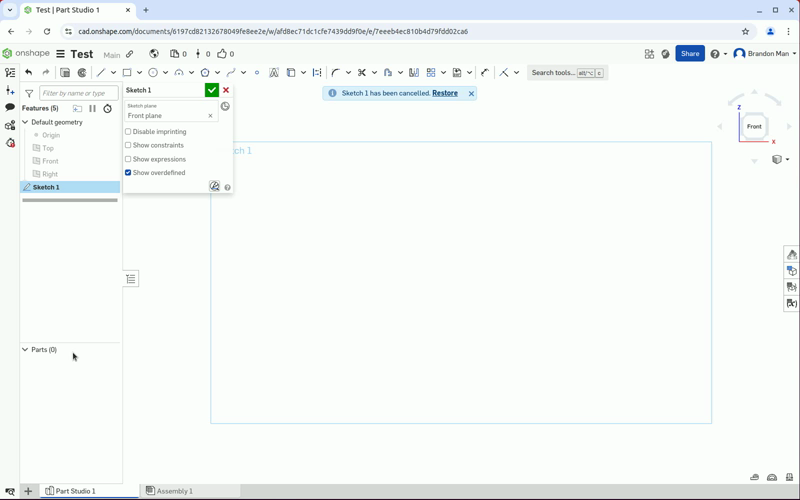
key(y)
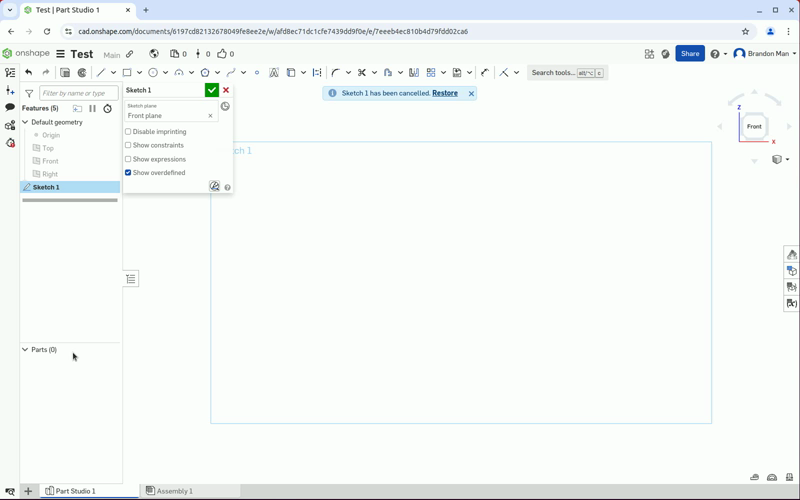
key(c)
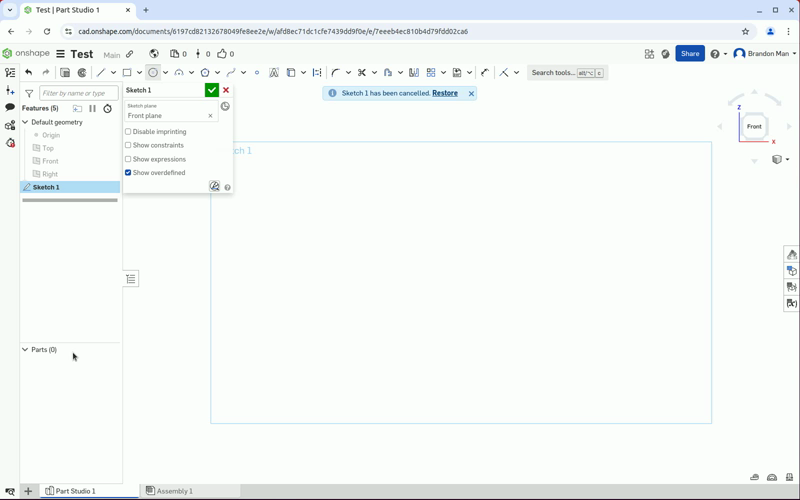
key_down(shift)
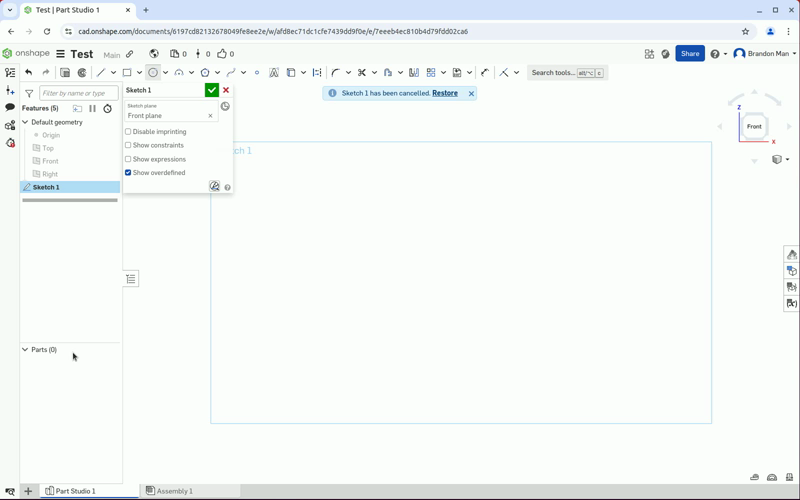
mouse_move(461, 282)
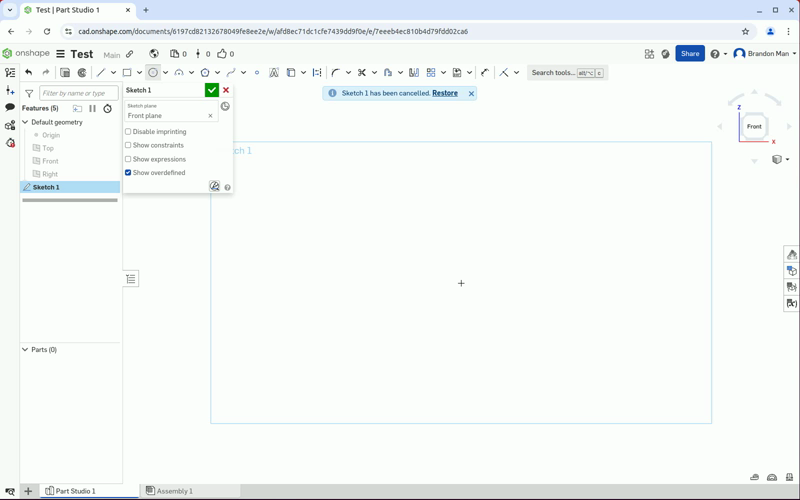
click(461, 282)
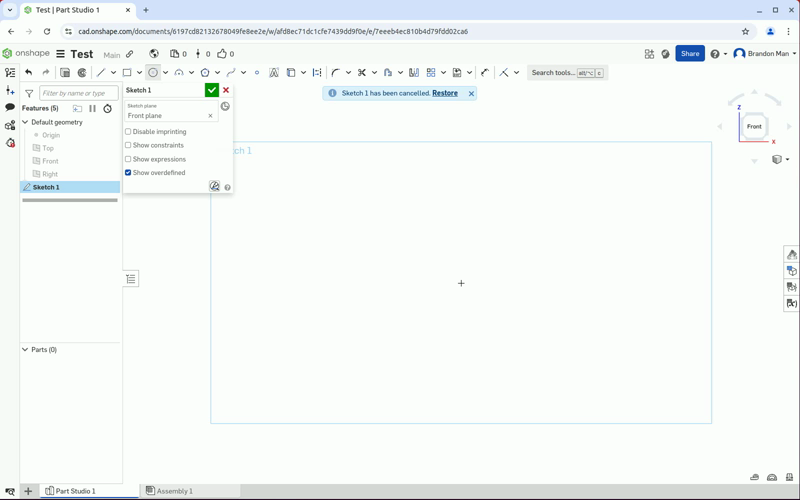
key_up(shift)
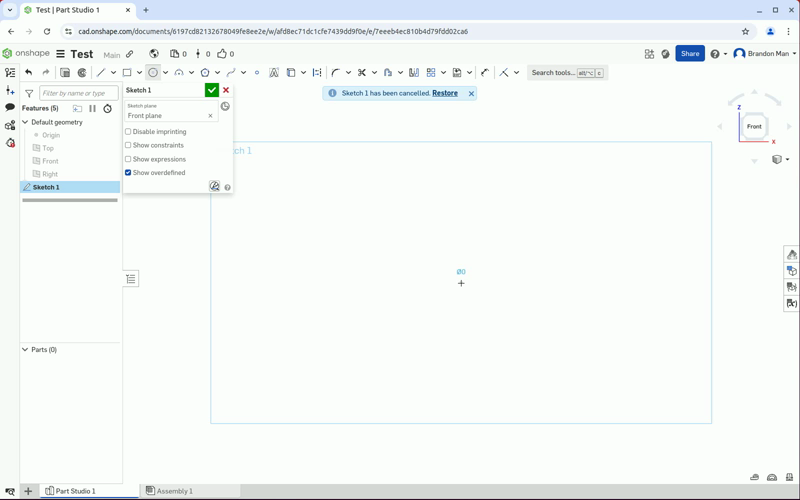
mouse_move(476, 282)
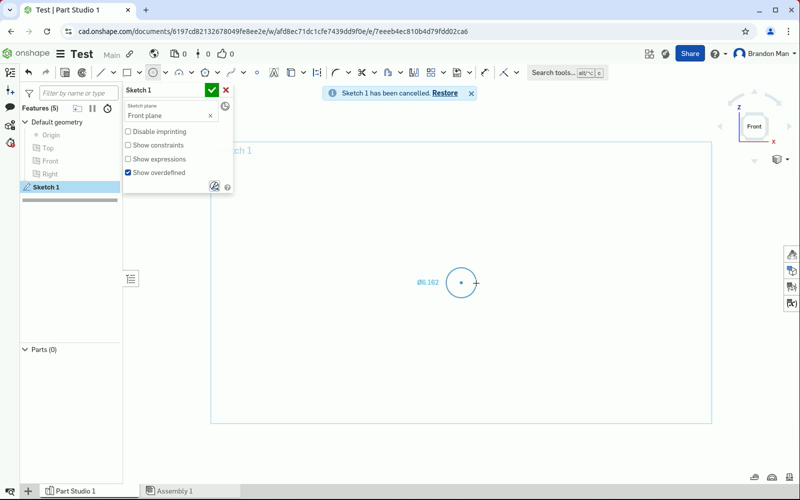
click(476, 282)
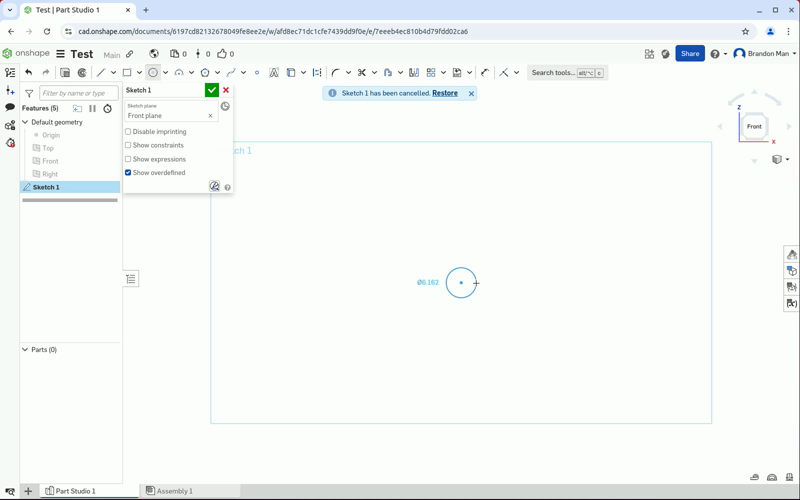
key(esc)
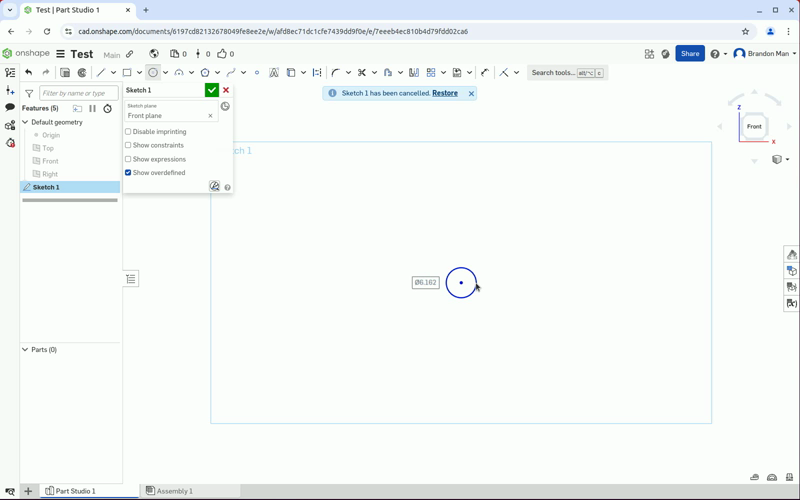
mouse_move(456, 276)
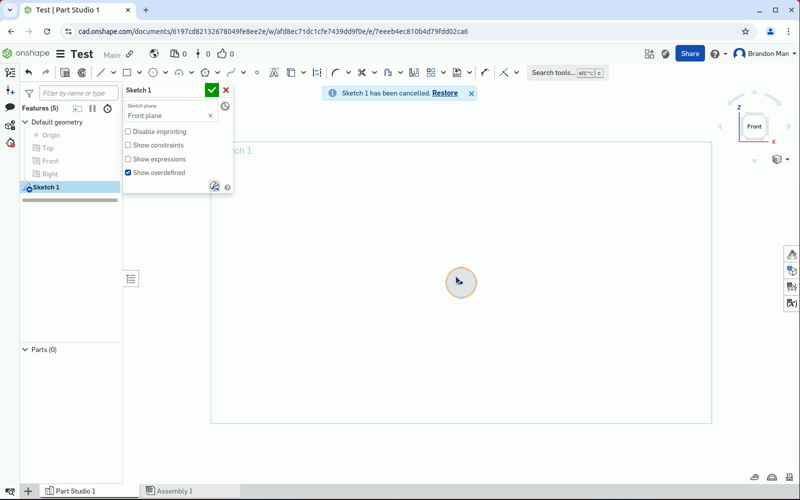
scroll(6)
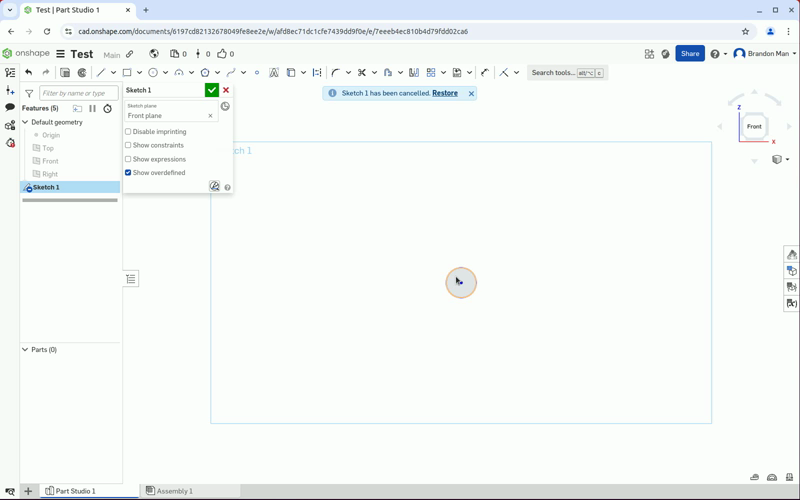
scroll(6)
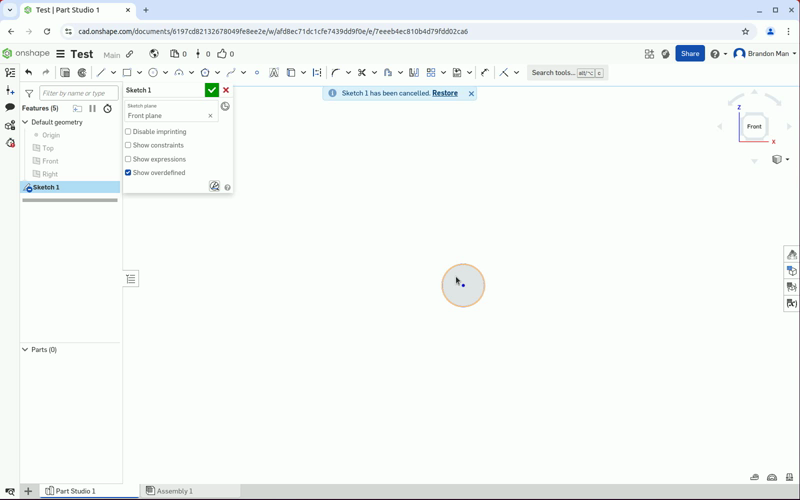
scroll(6)
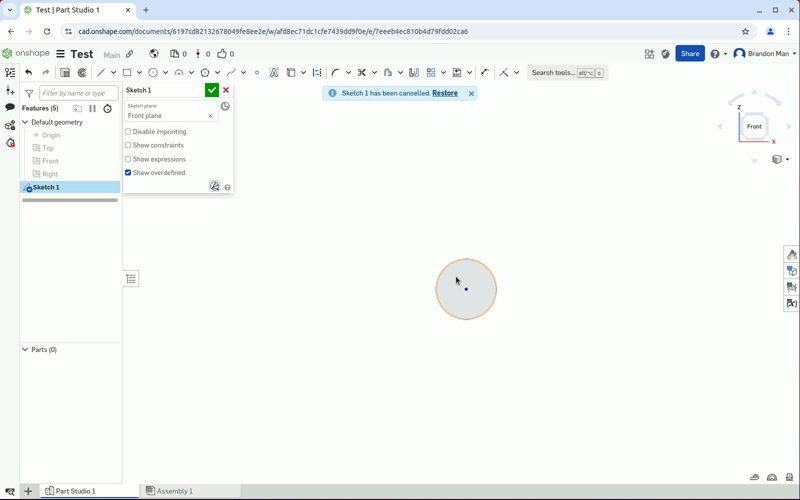
scroll(6)
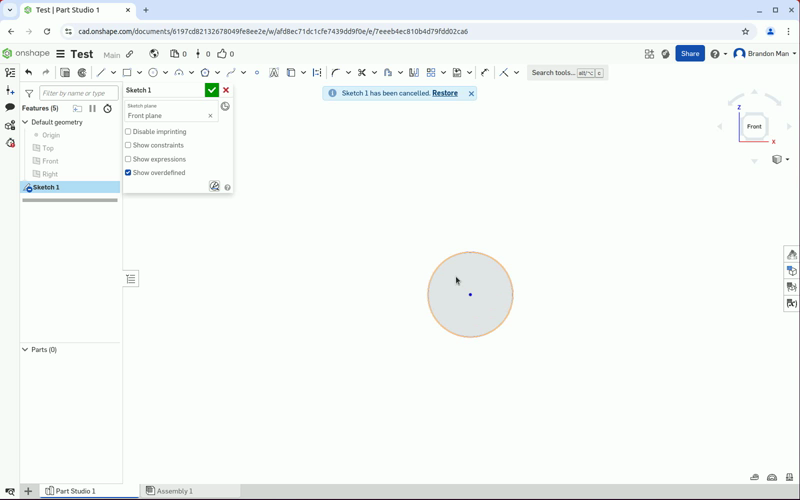
scroll(6)
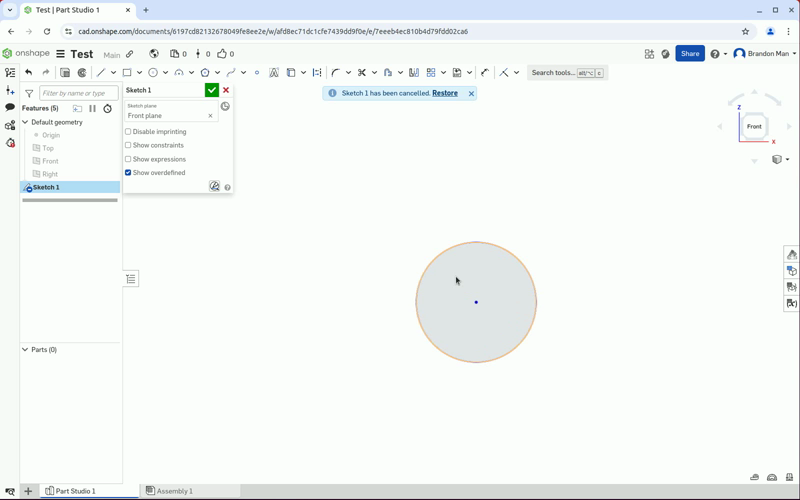
scroll(6)
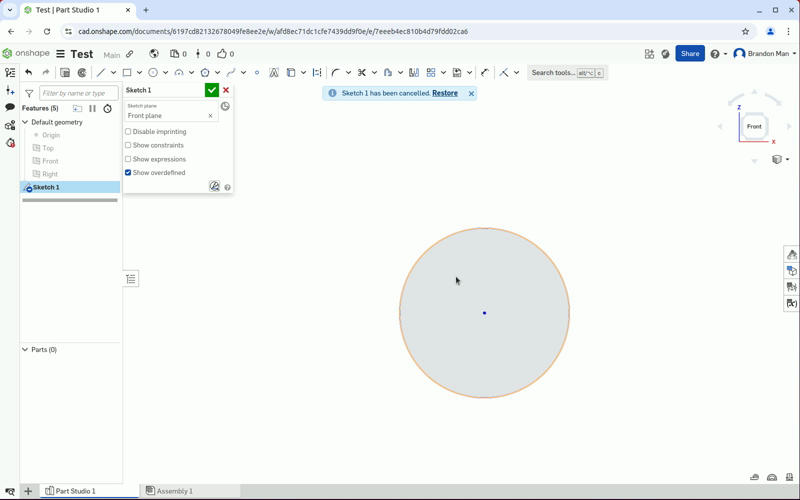
scroll(6)
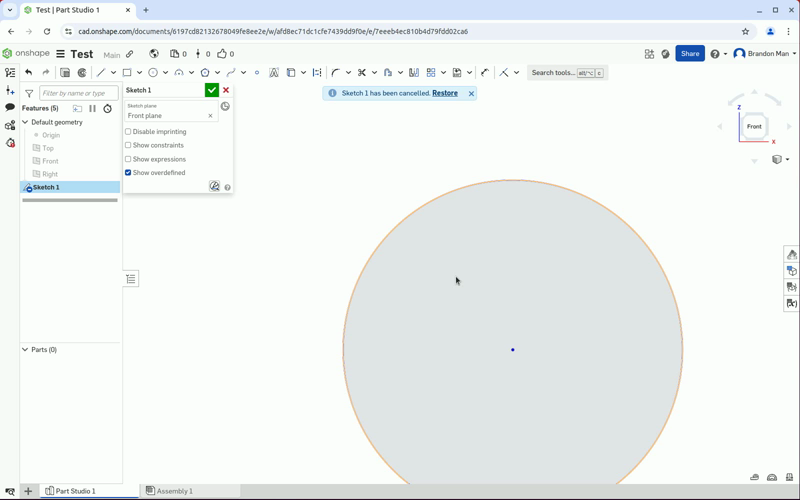
click(456, 276)
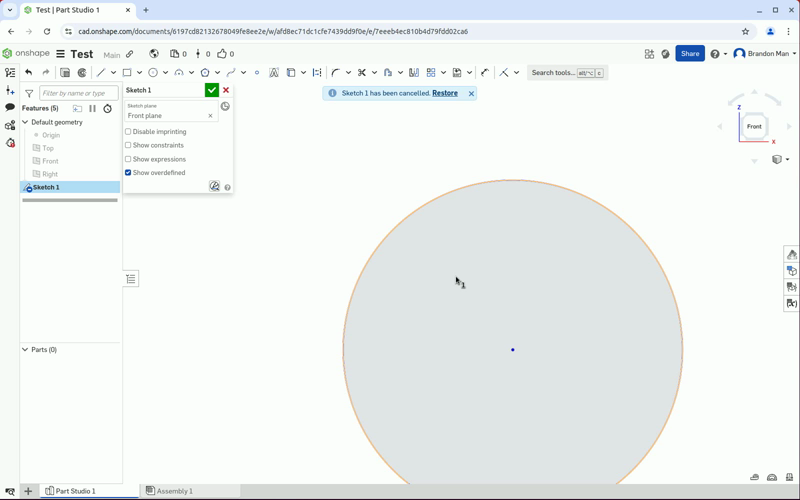
scroll(-6)
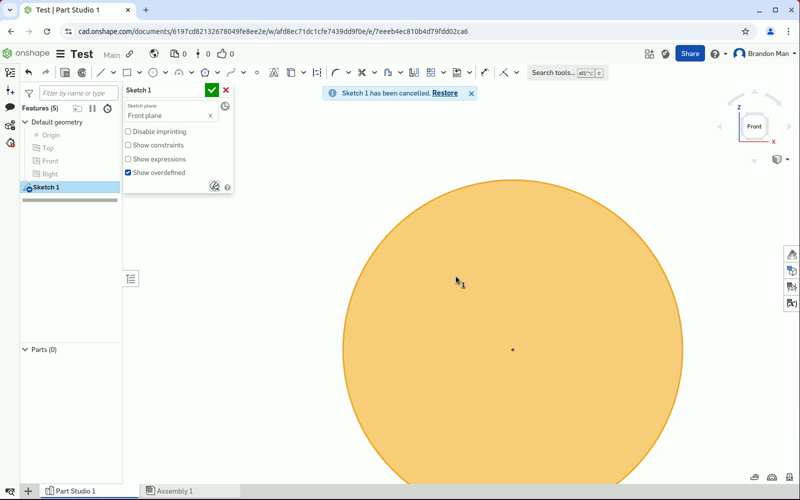
scroll(-6)
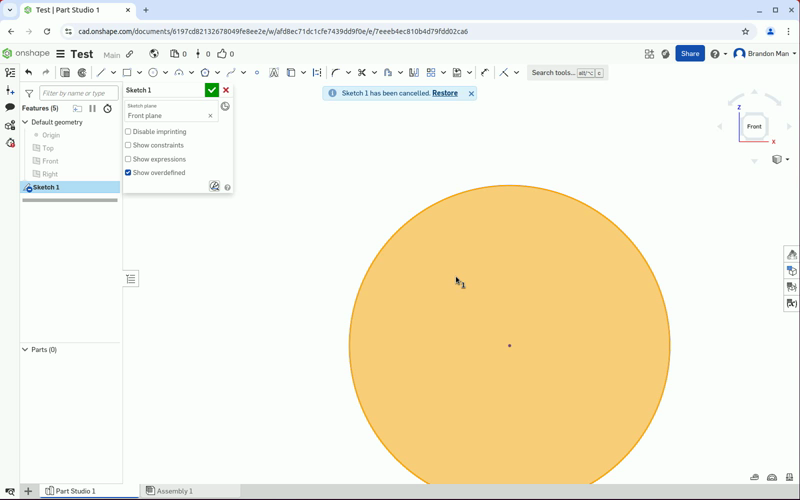
scroll(-6)
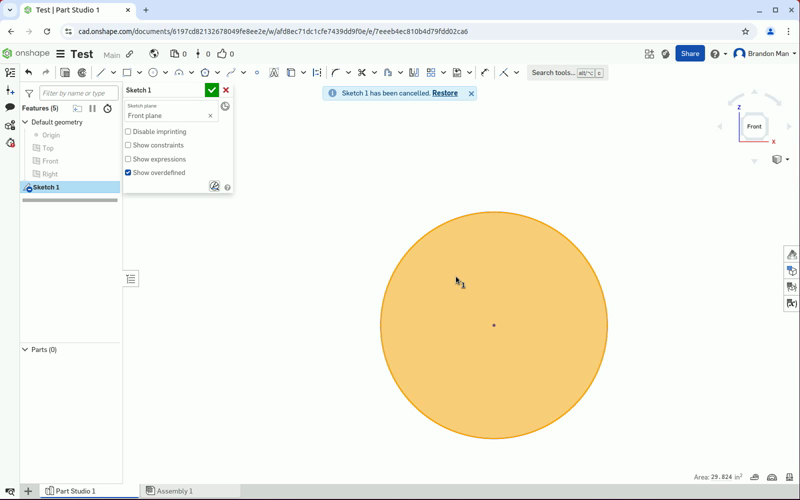
scroll(-6)
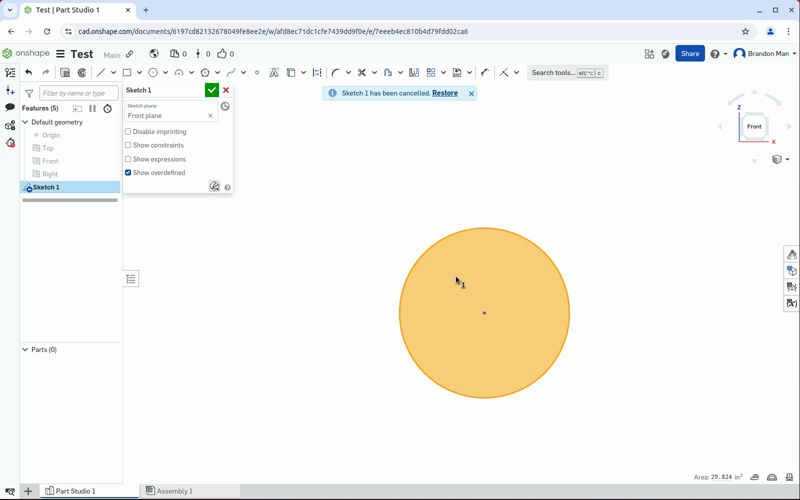
scroll(-6)
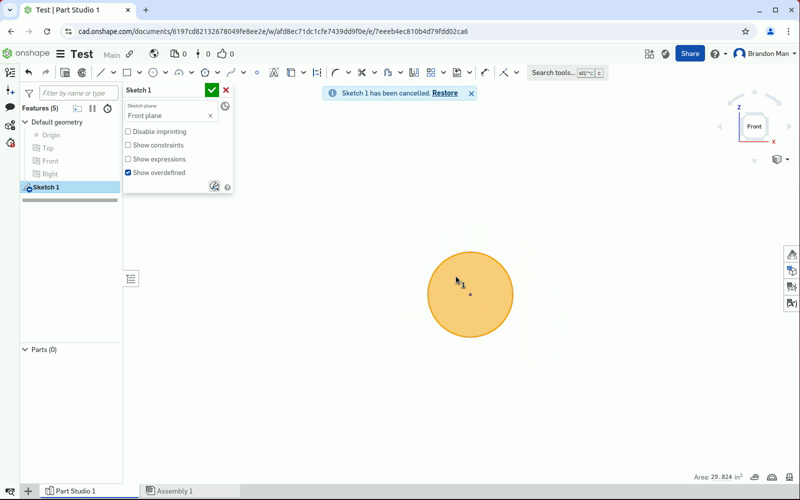
scroll(-6)
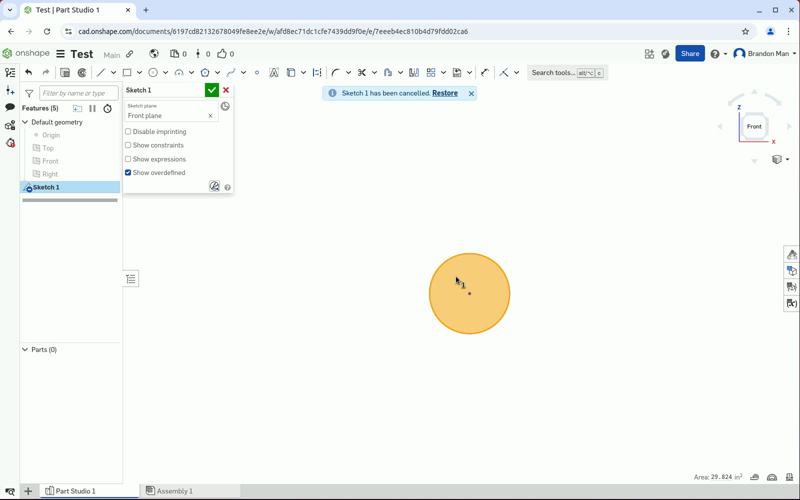
scroll(-6)
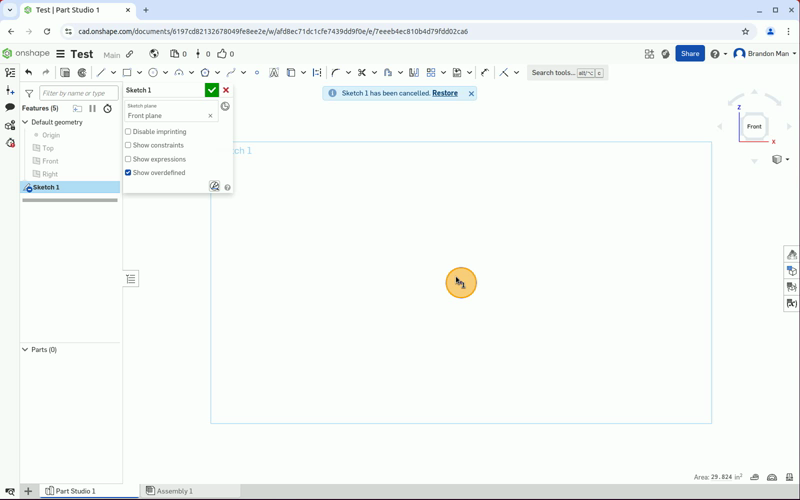
mouse_move(73, 352)
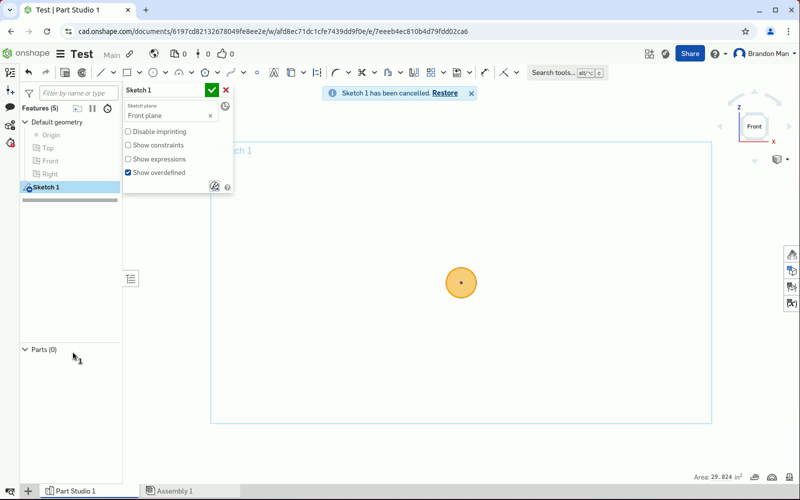
key(shift+y)
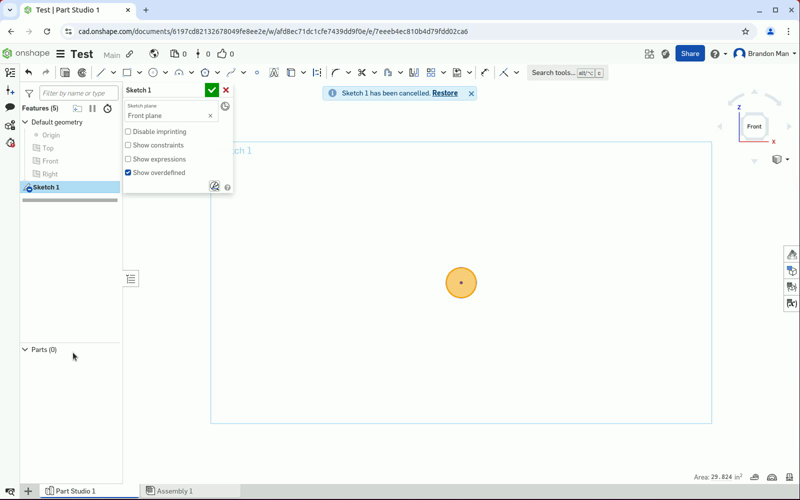
key(shift+e)
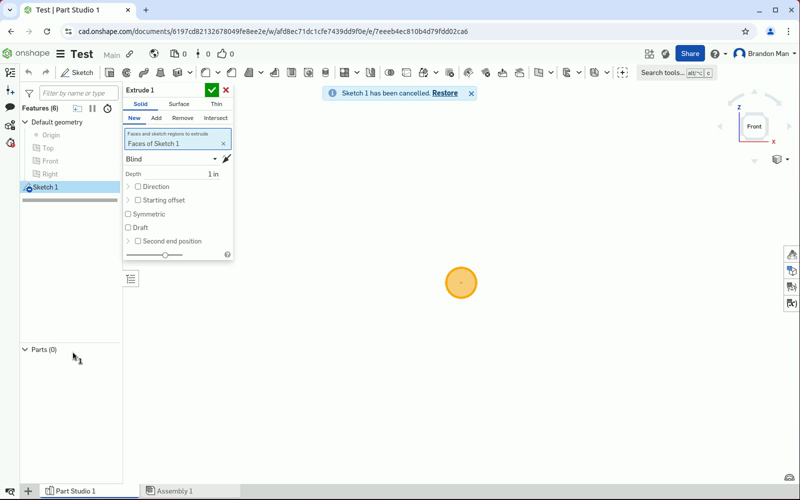
mouse_move(143, 106)
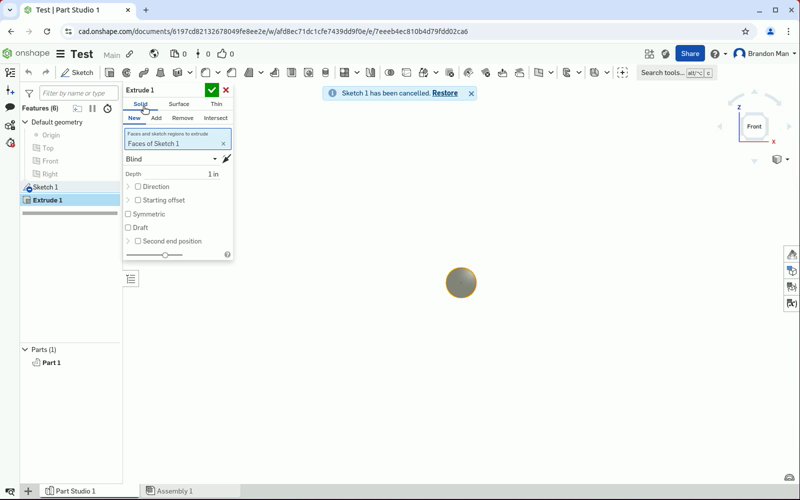
click(143, 106)
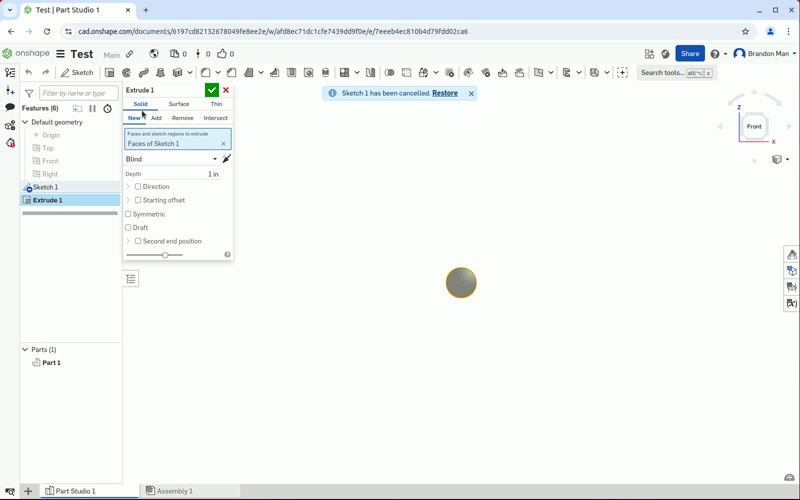
mouse_move(137, 120)
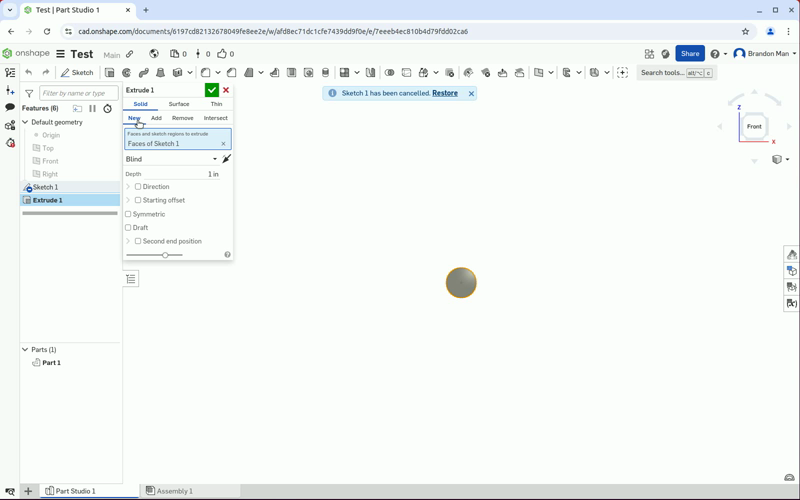
click(137, 120)
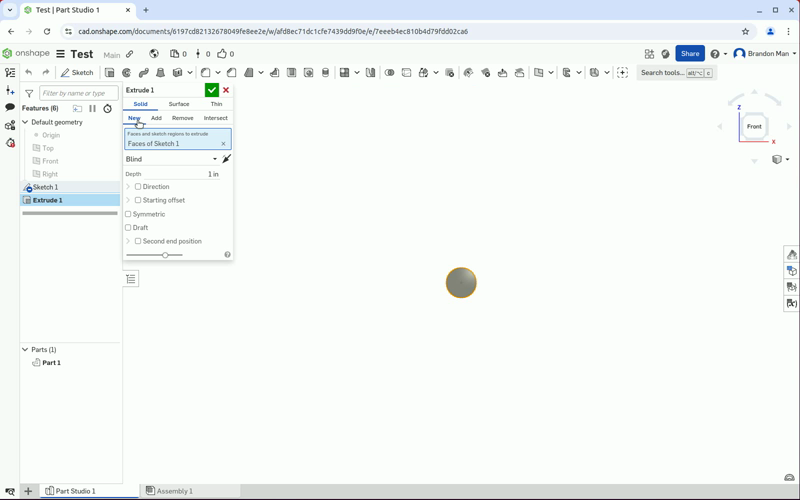
key(tab, 4)
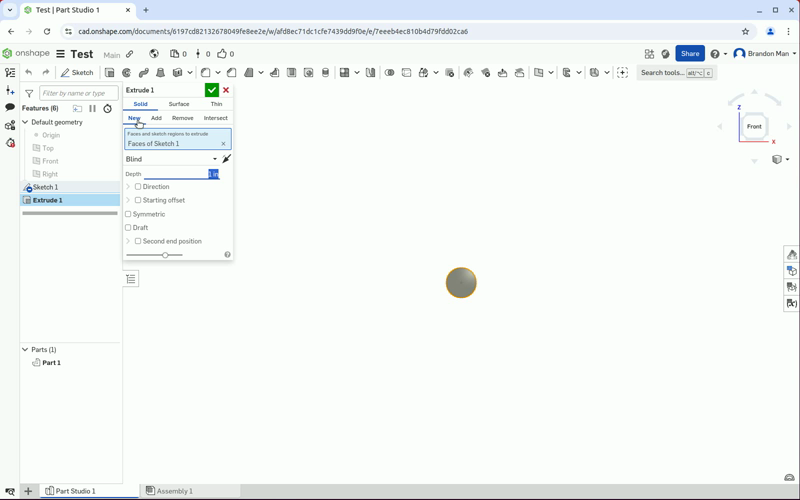
text(23.108)
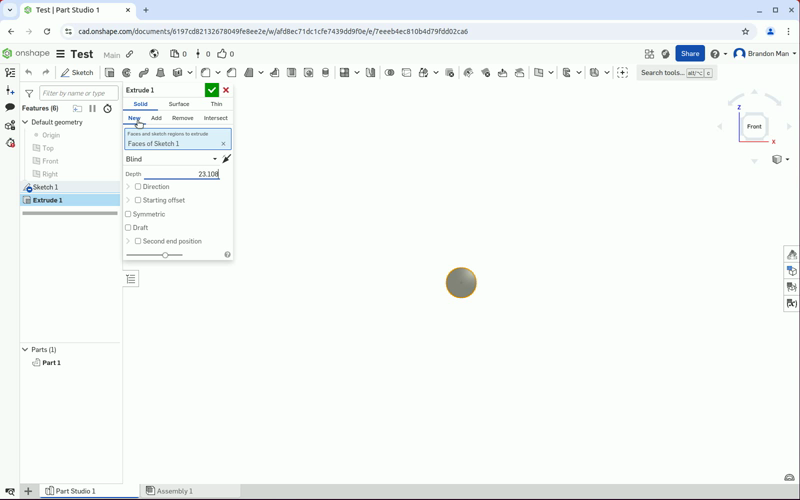
key(enter)
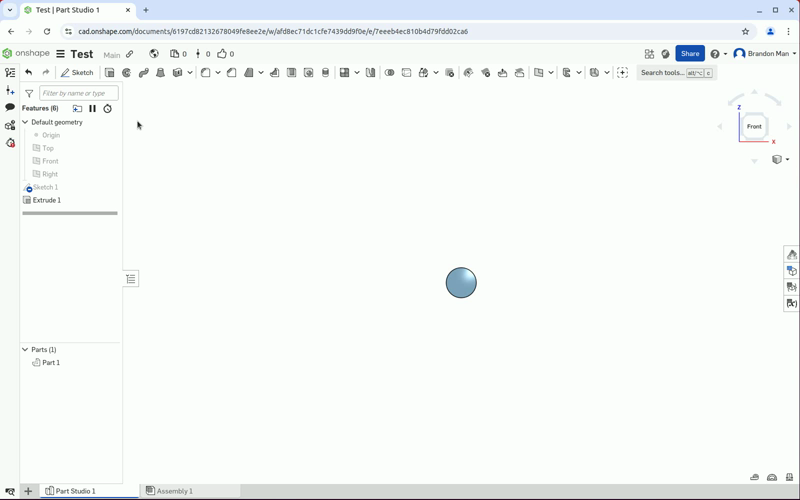
key(shift+h)
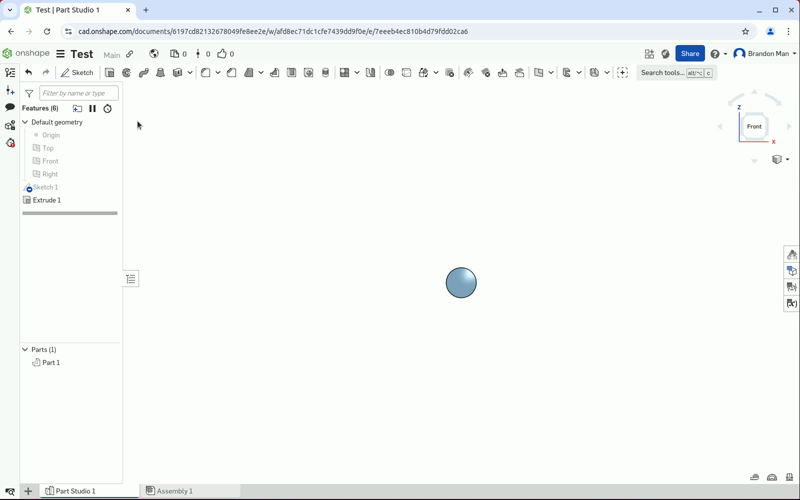
key(shift+h)
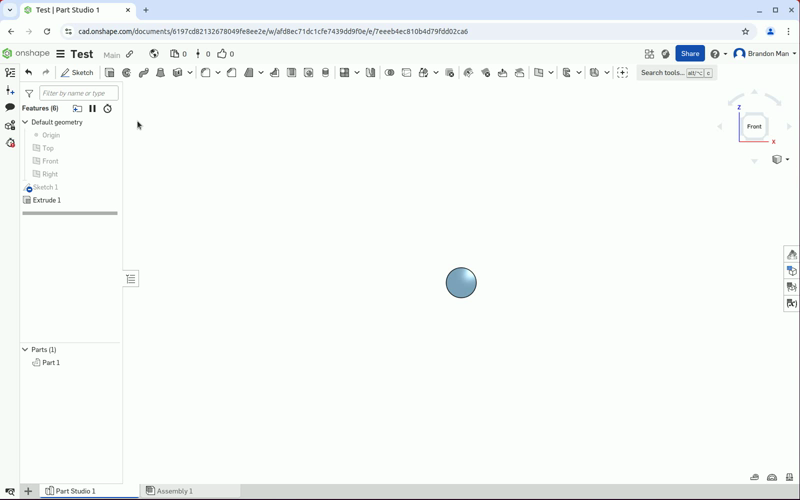
mouse_move(73, 189)
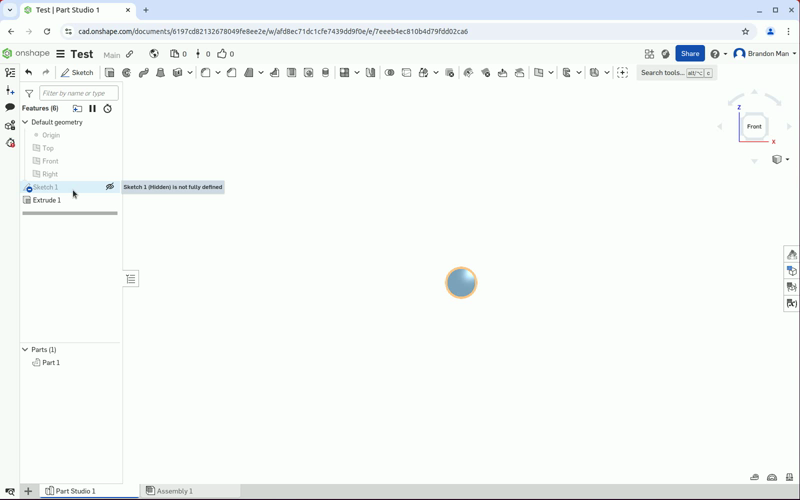
click(73, 189)
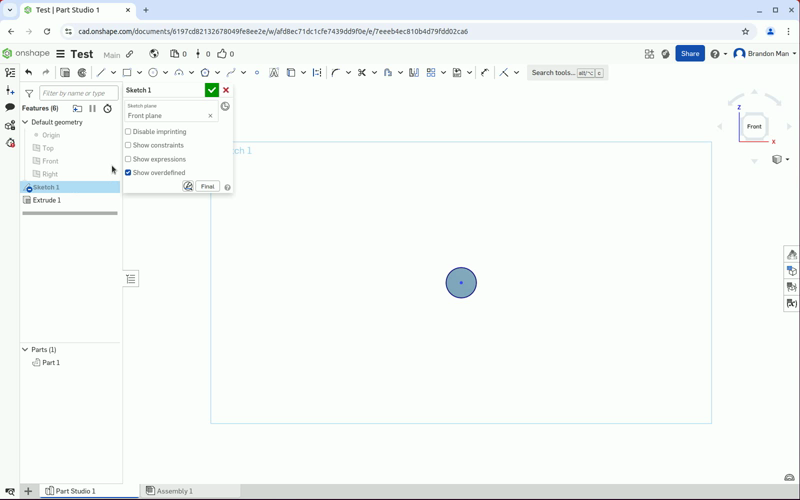
mouse_move(229, 92)
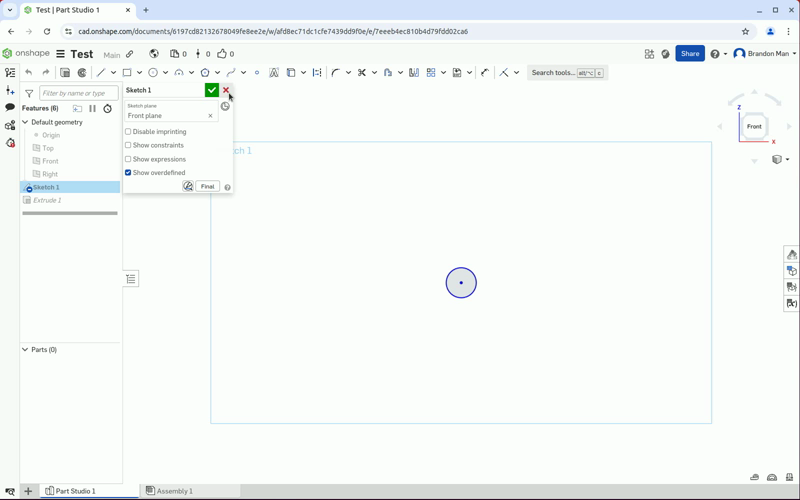
click(229, 92)
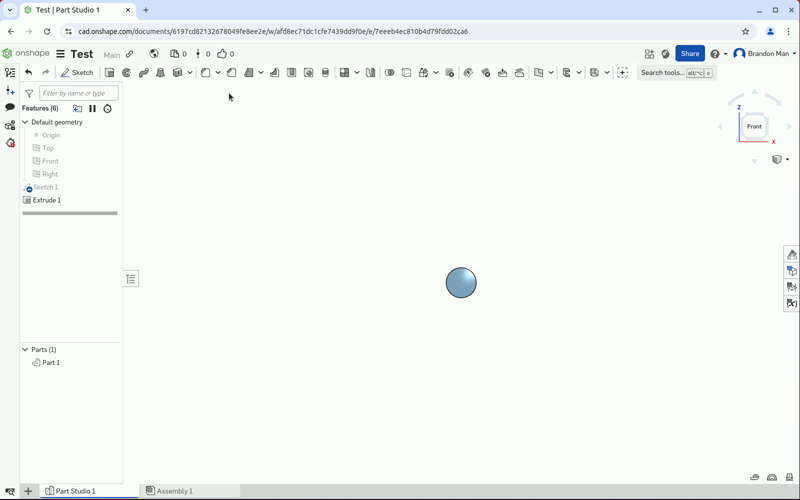
mouse_move(73, 352)
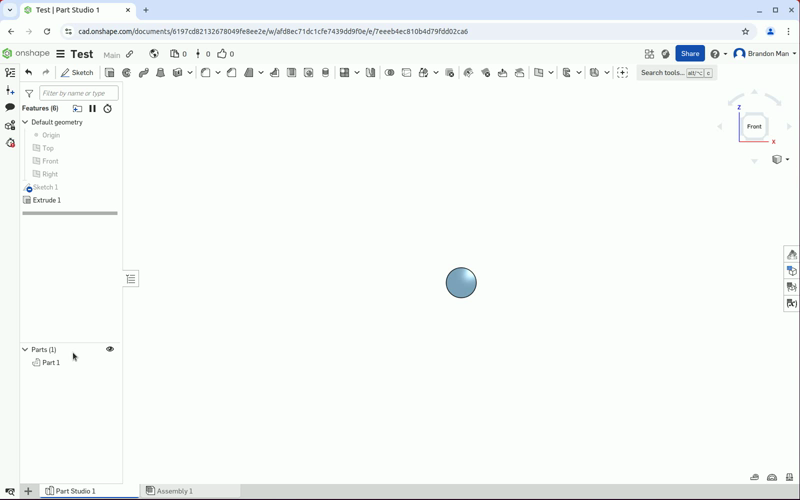
key(y)
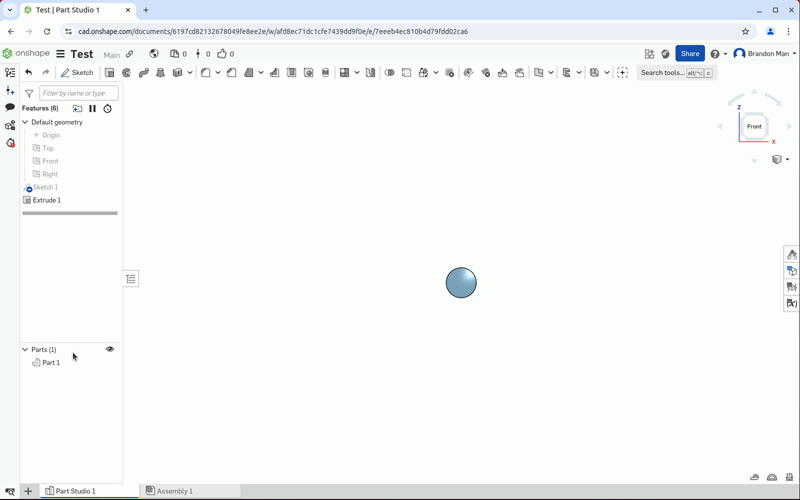
key(shift+p)
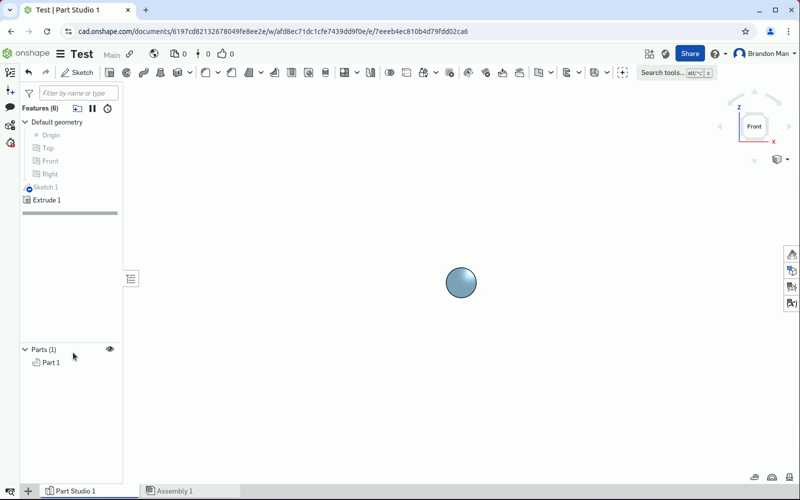
key(space)
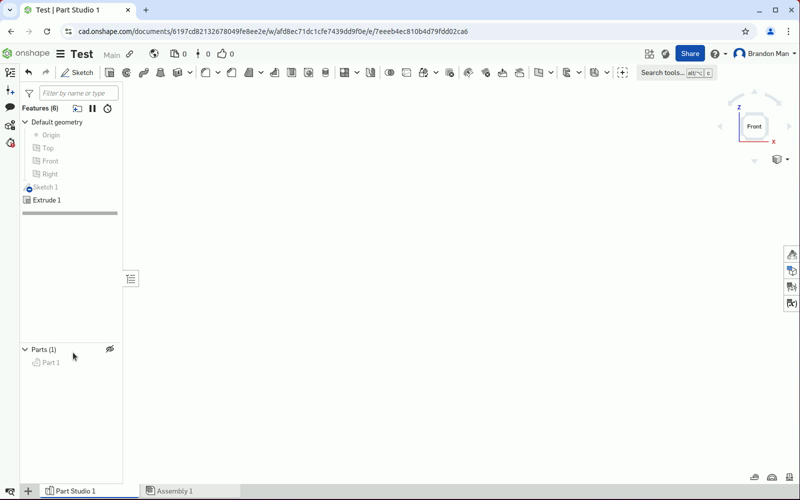
key_down(shift)
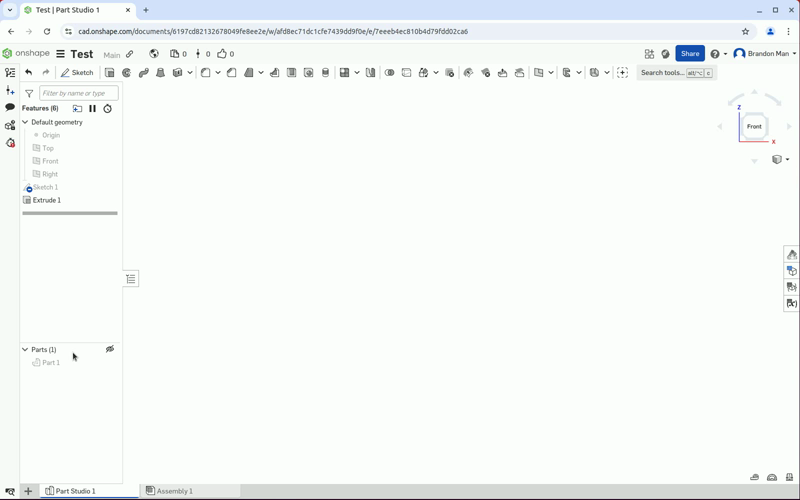
key(left)
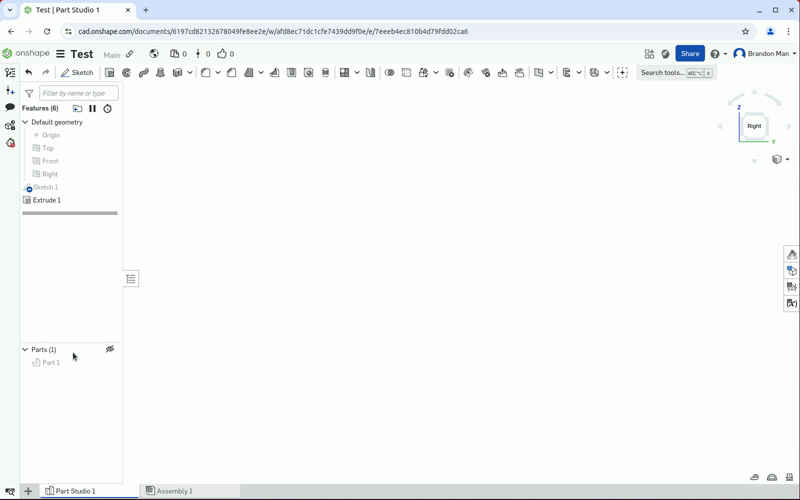
key_up(shift)
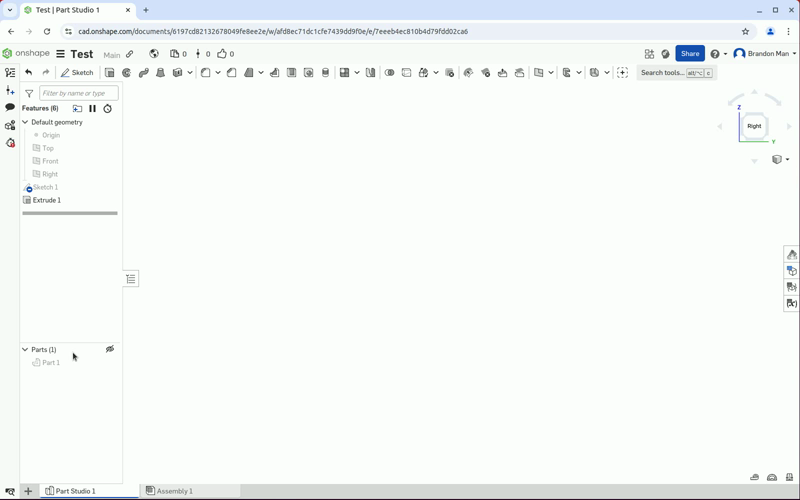
mouse_move(73, 352)
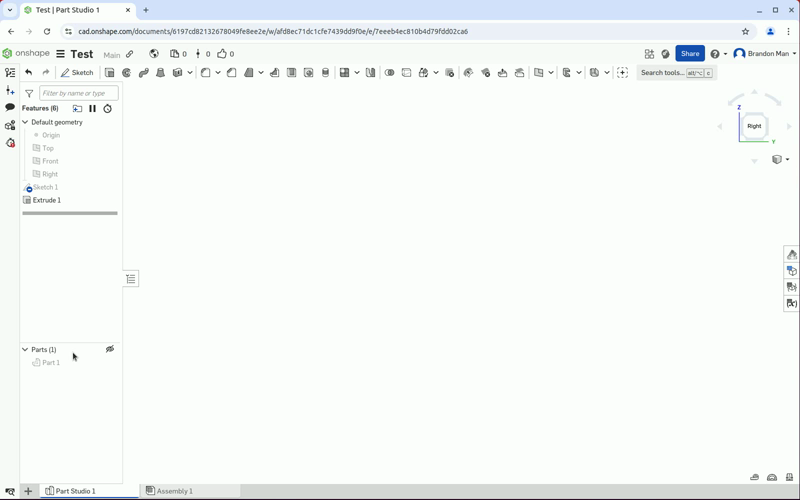
key(shift+y)
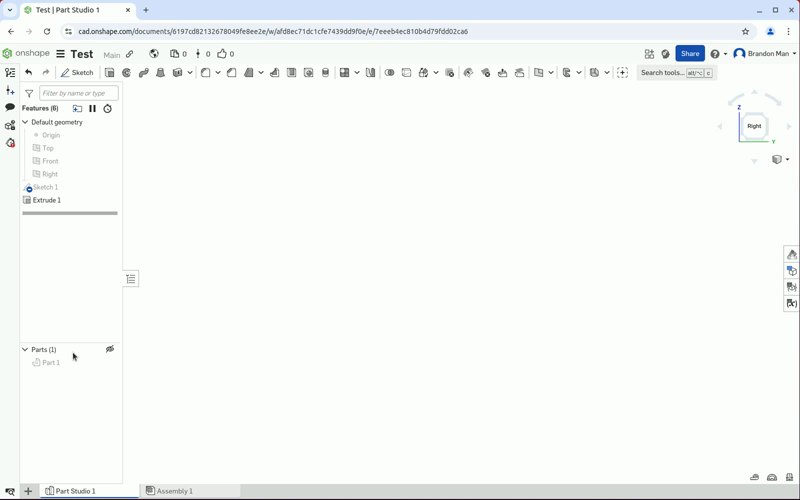
key(shift+s)
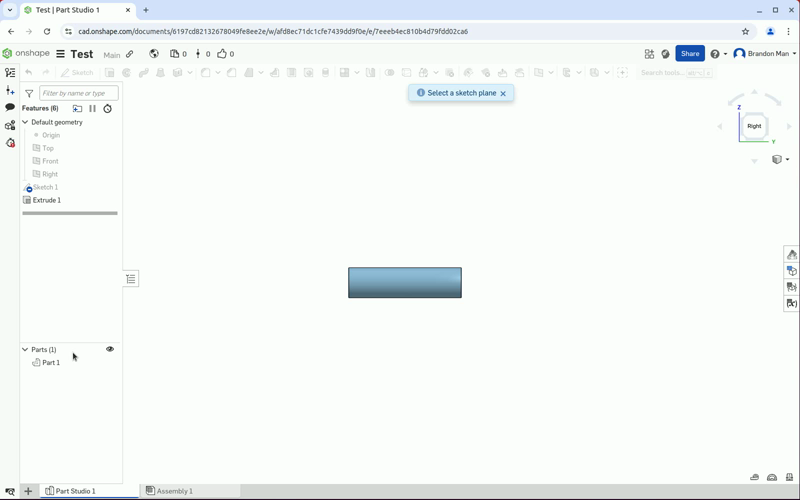
mouse_move(73, 176)
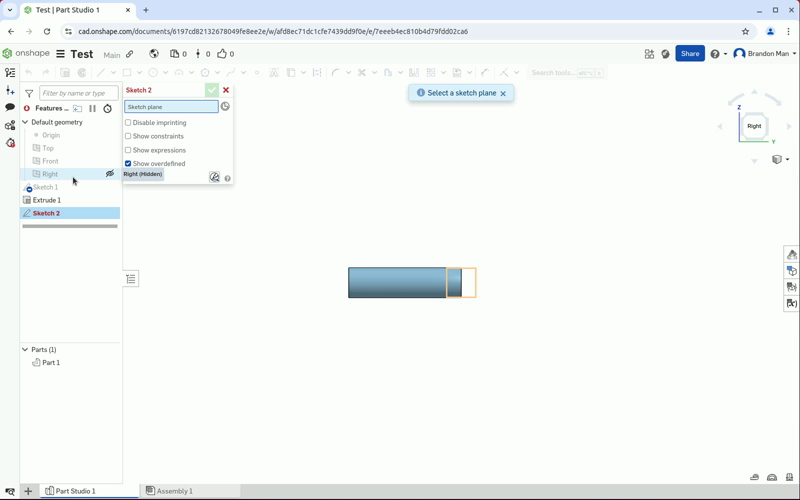
click(73, 176)
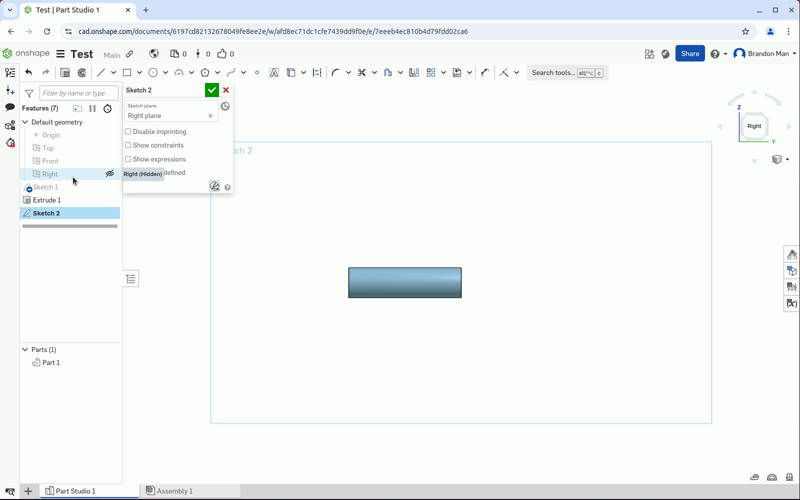
mouse_move(73, 352)
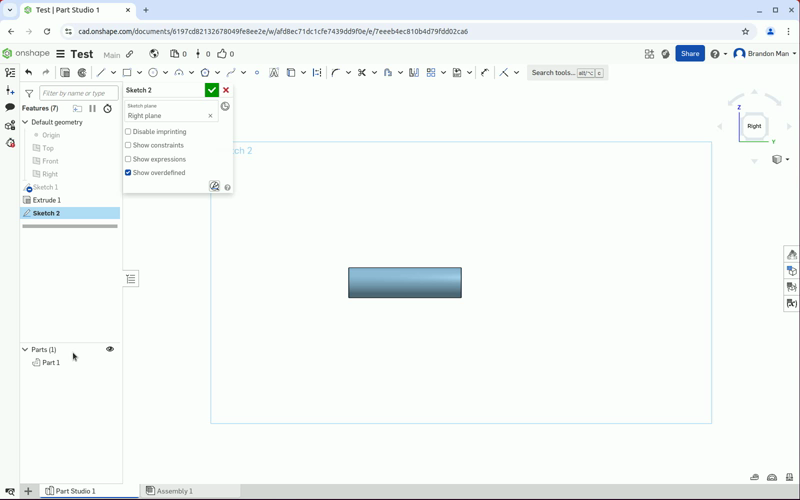
key(y)
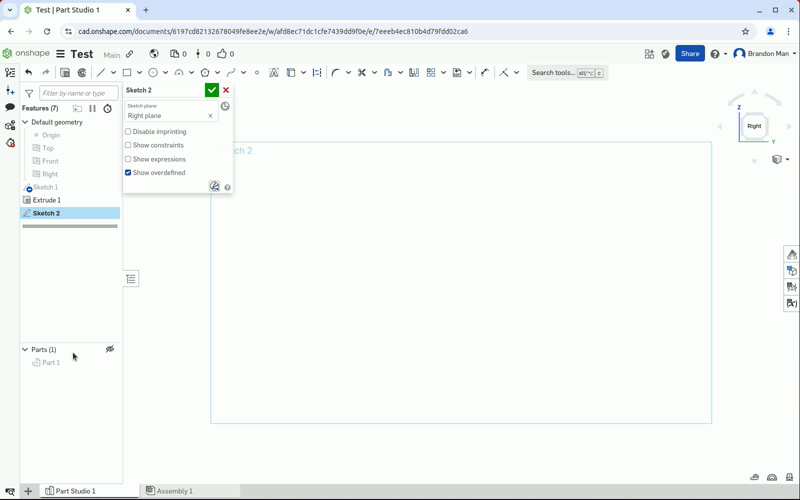
key(c)
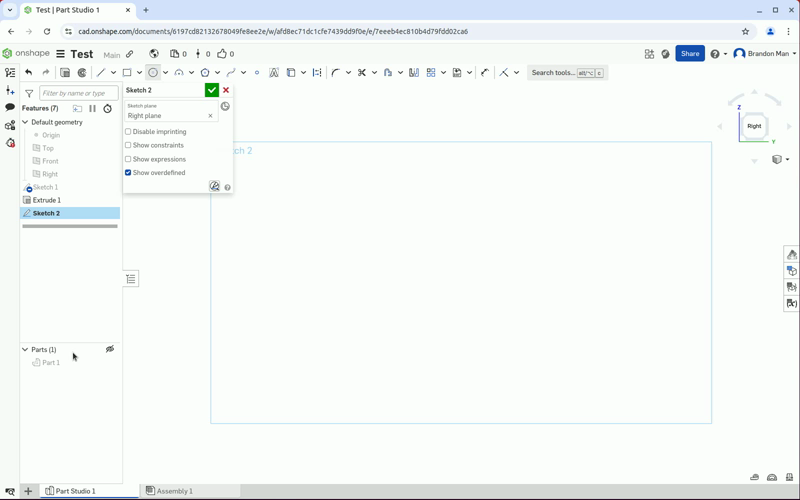
key_down(shift)
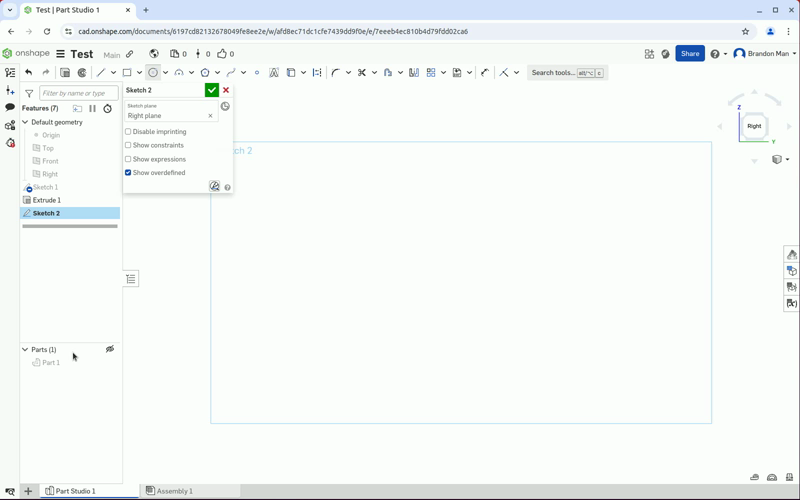
mouse_move(439, 282)
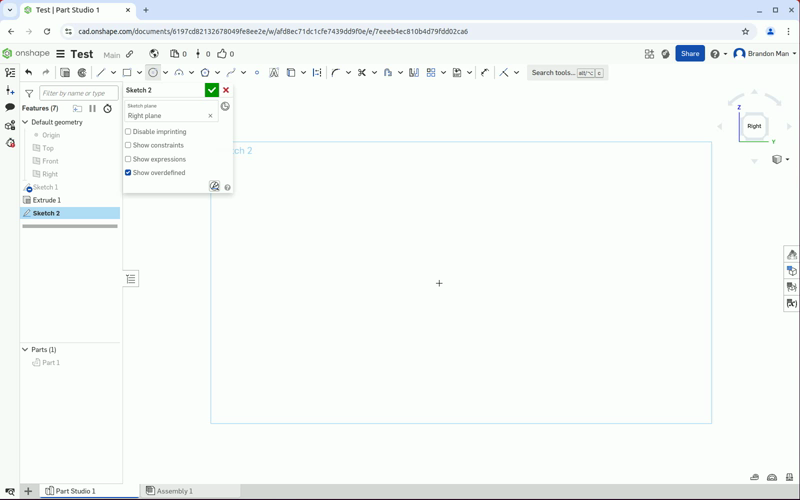
click(439, 282)
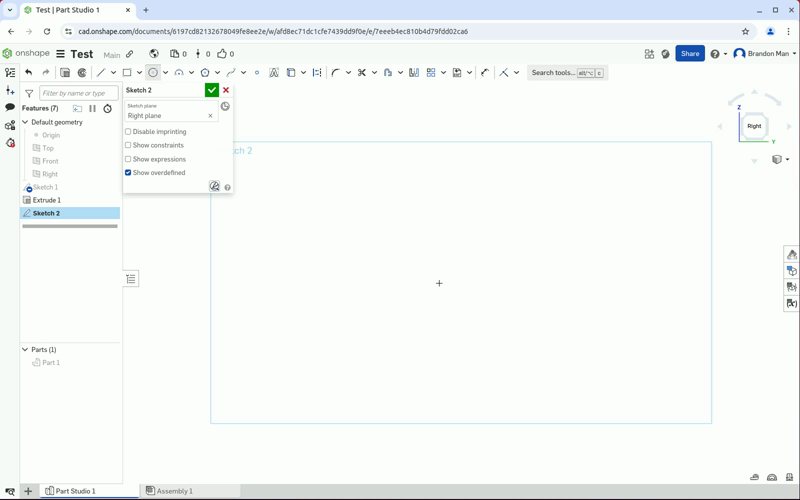
key_up(shift)
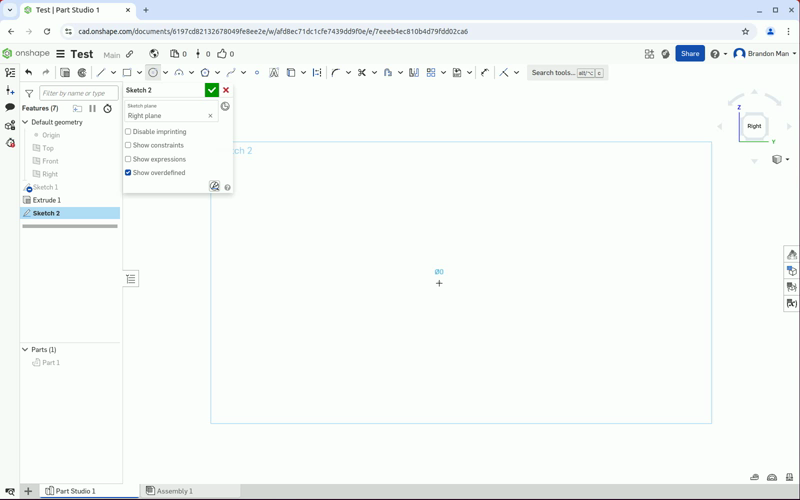
mouse_move(443, 282)
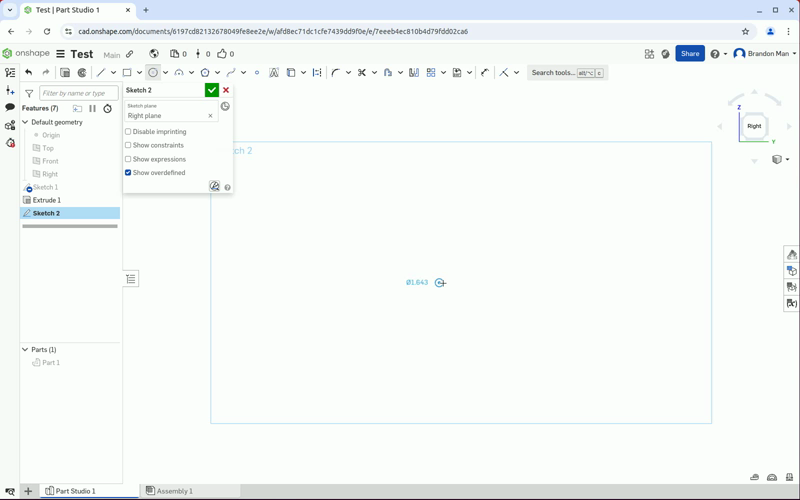
click(443, 282)
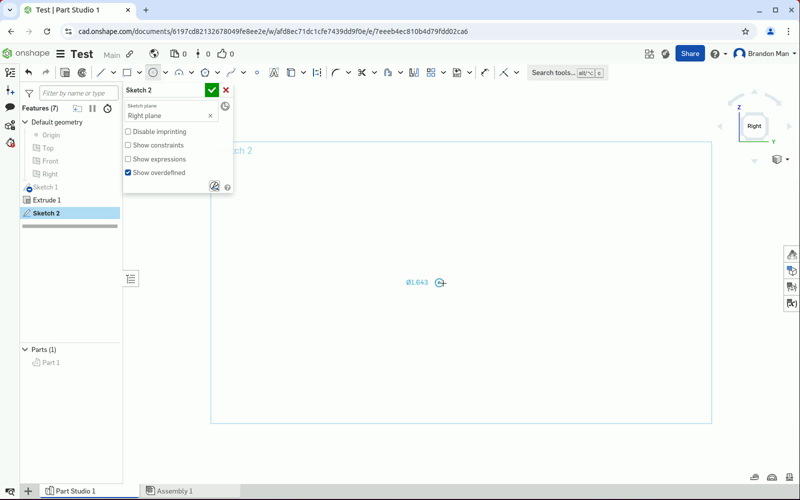
key(esc)
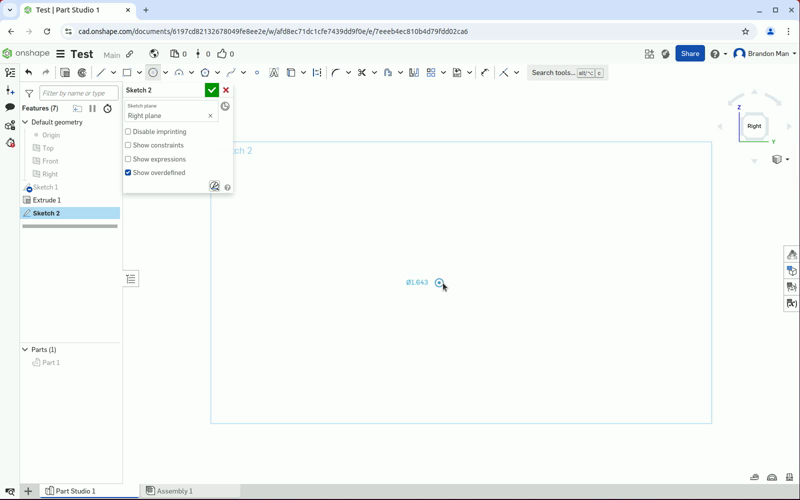
mouse_move(439, 281)
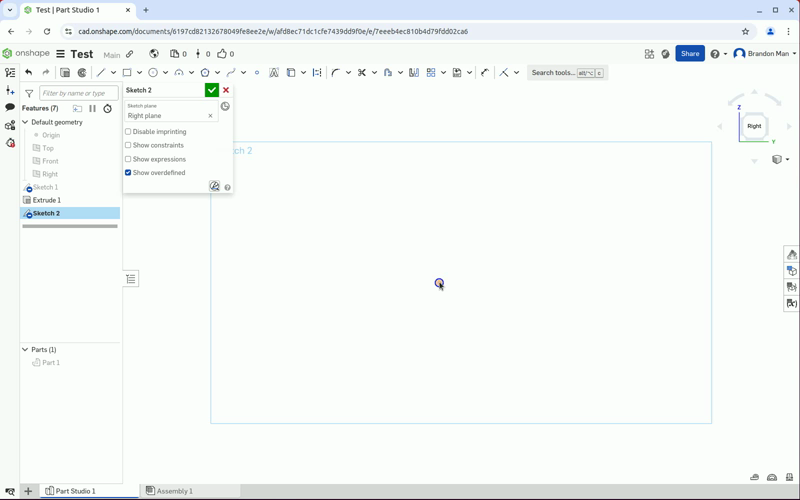
scroll(6)
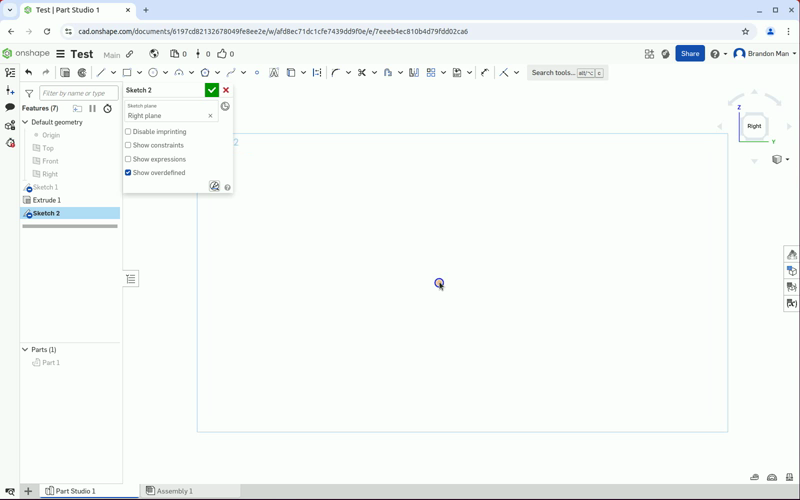
scroll(6)
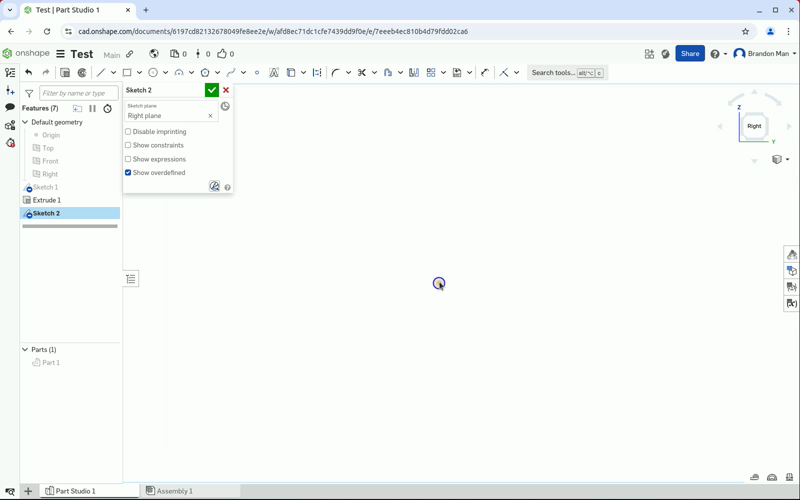
scroll(6)
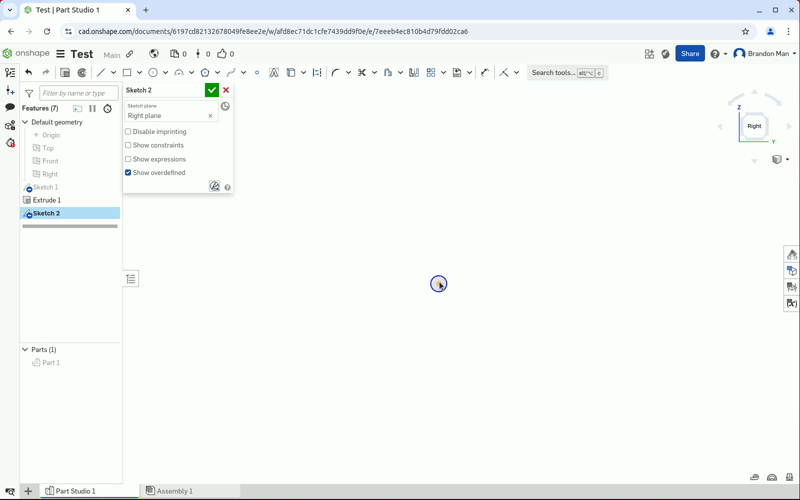
scroll(6)
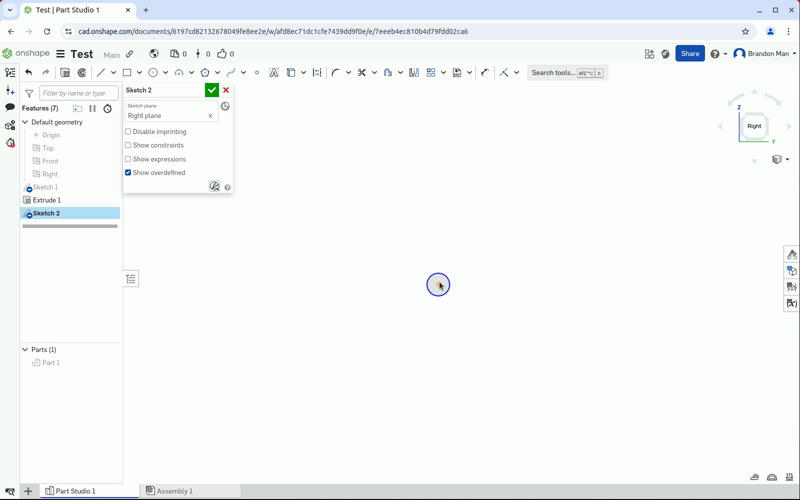
scroll(6)
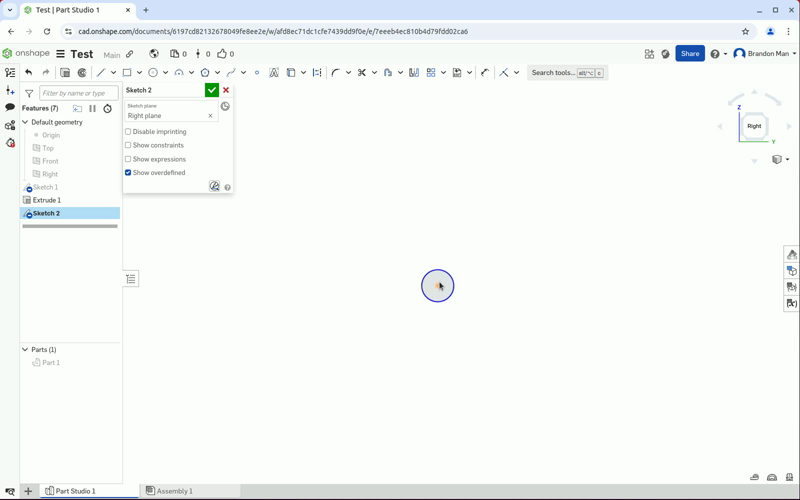
scroll(6)
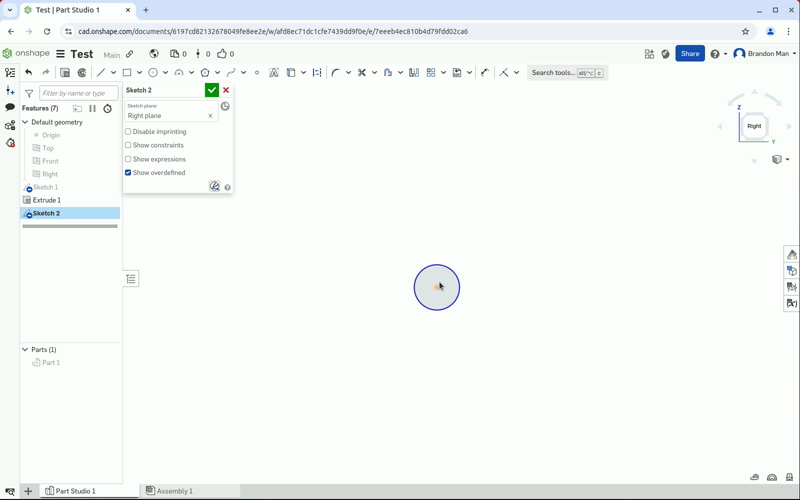
scroll(6)
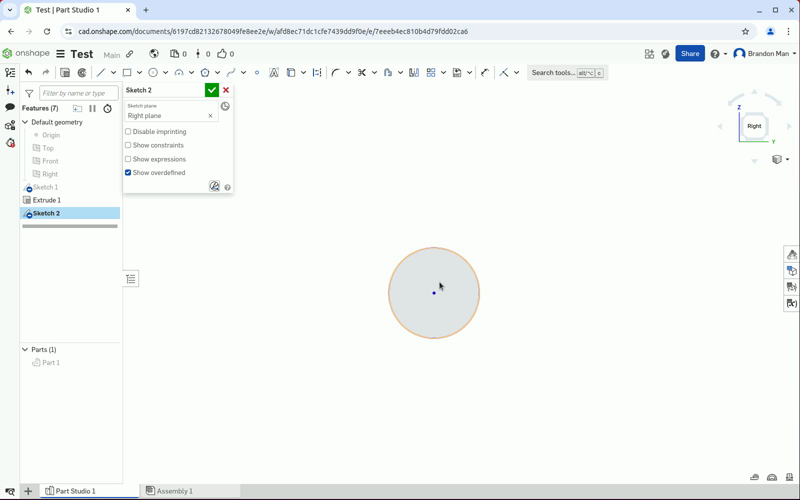
click(439, 281)
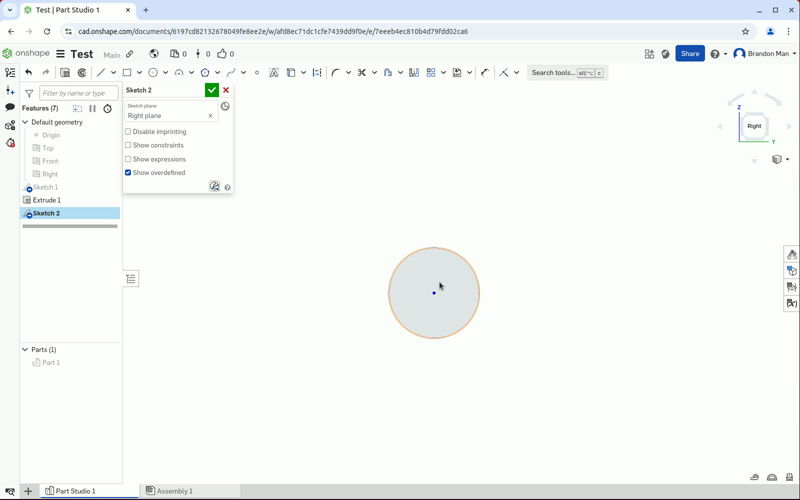
scroll(-6)
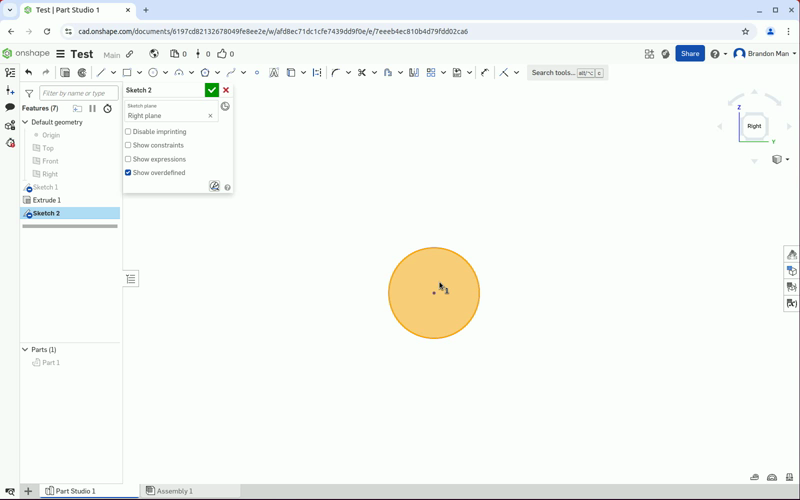
scroll(-6)
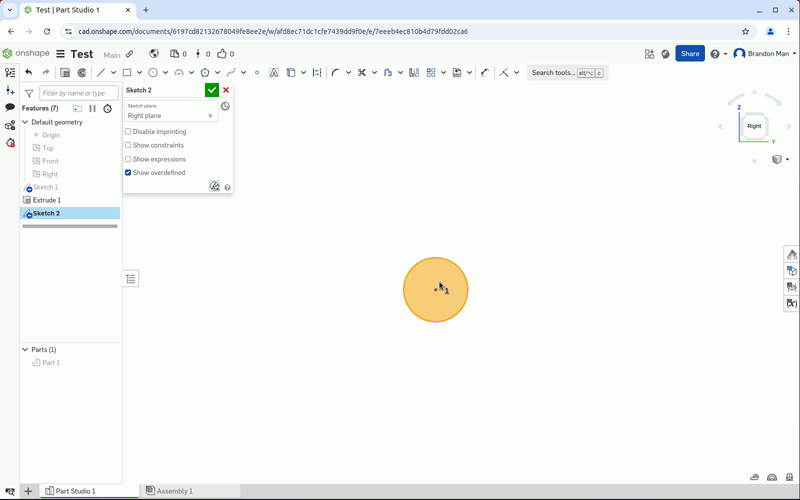
scroll(-6)
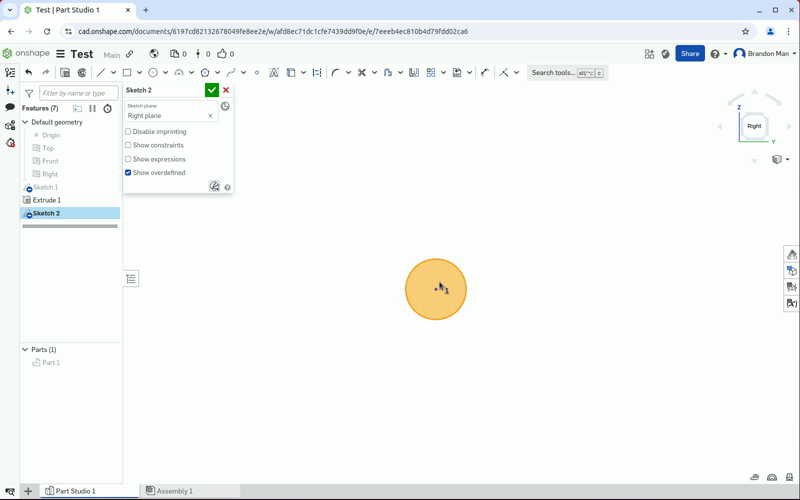
scroll(-6)
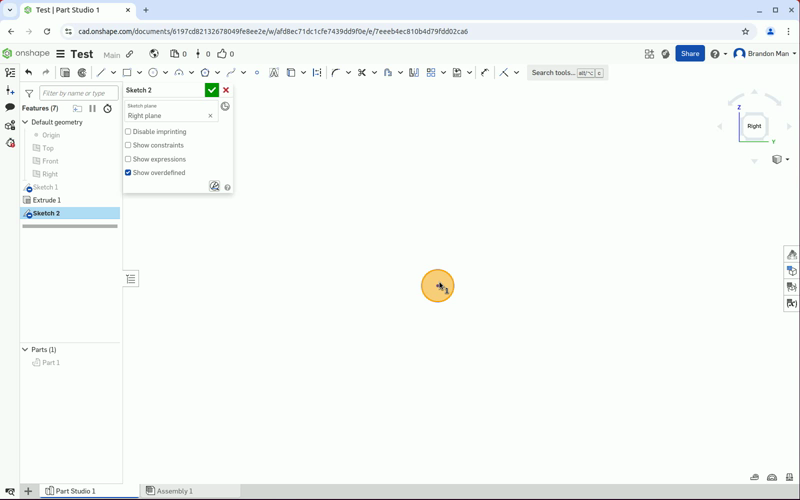
scroll(-6)
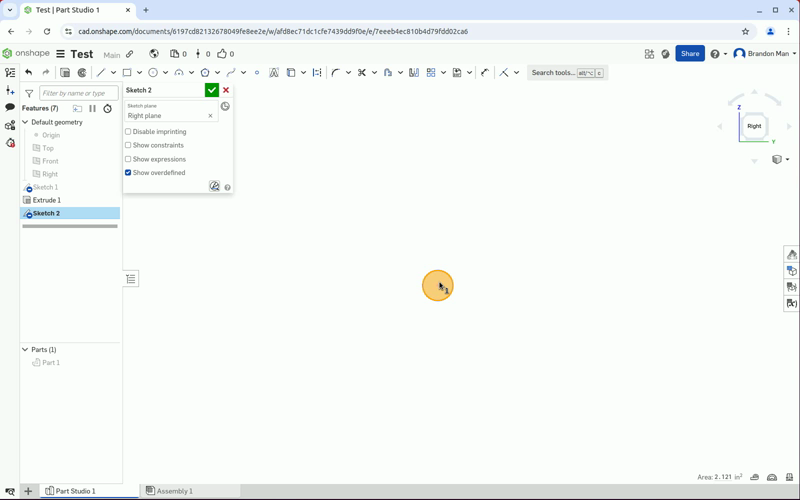
scroll(-6)
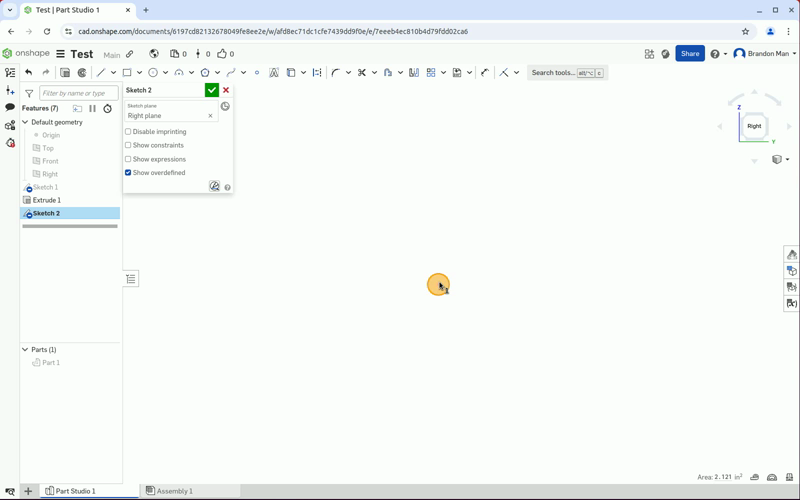
scroll(-6)
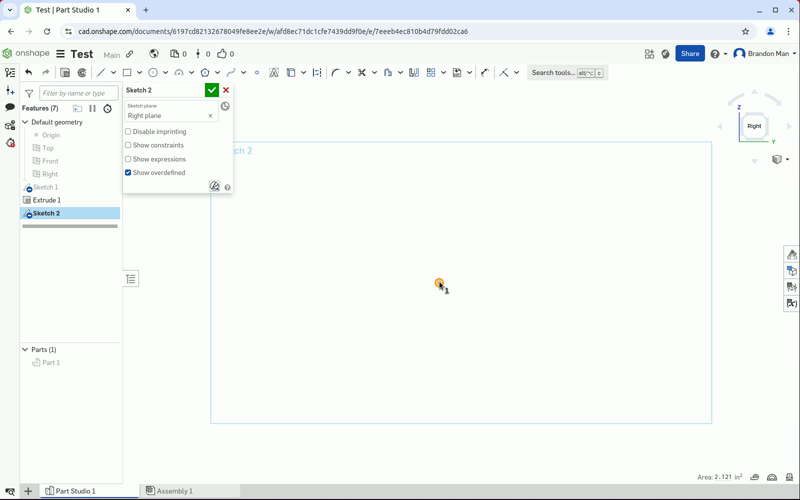
mouse_move(73, 352)
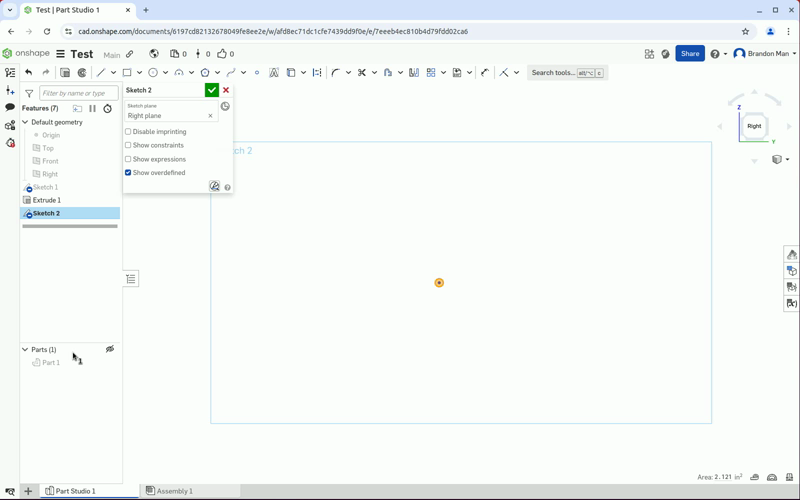
key(shift+y)
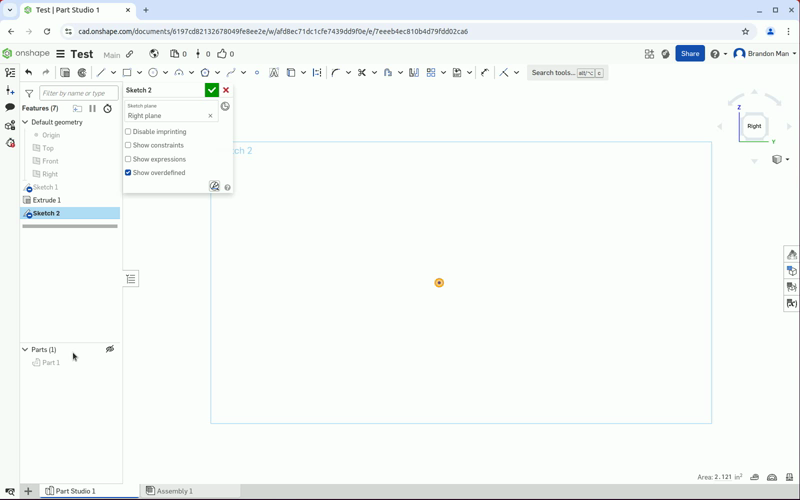
key(shift+e)
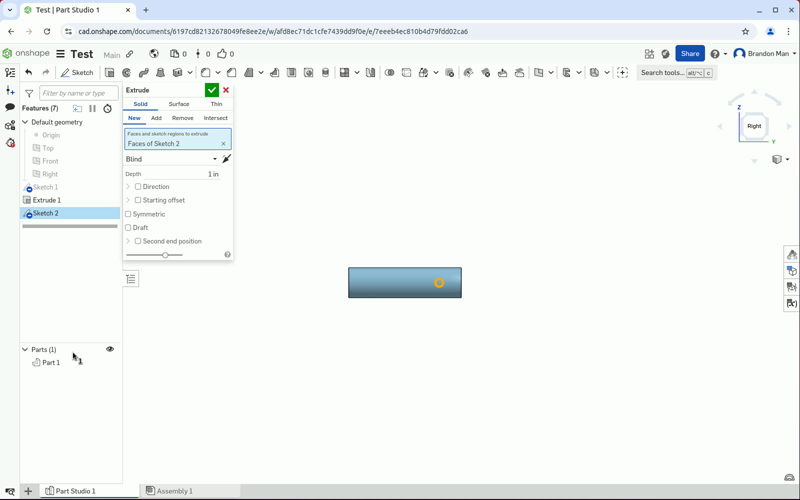
mouse_move(143, 106)
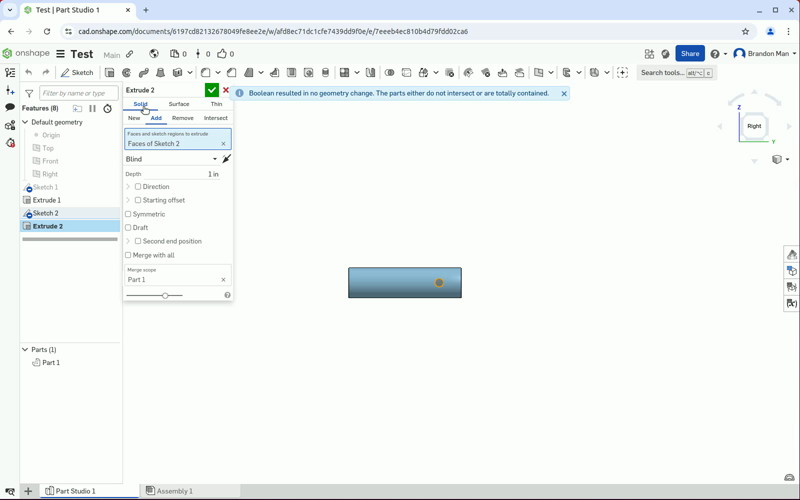
click(143, 106)
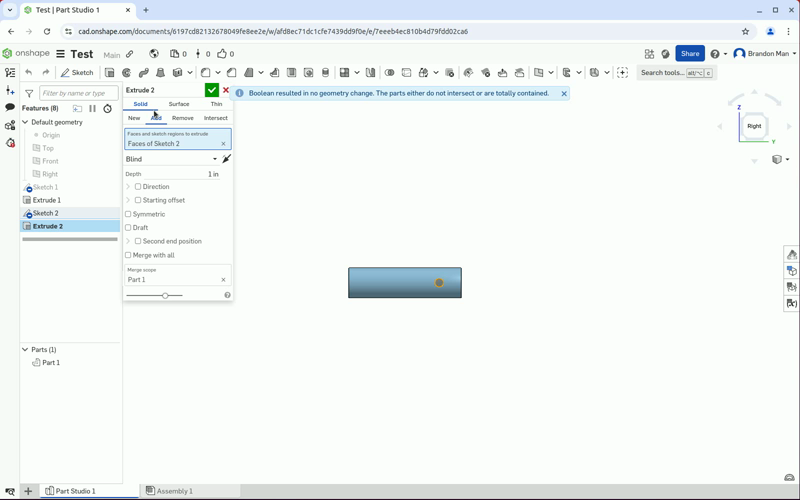
mouse_move(186, 120)
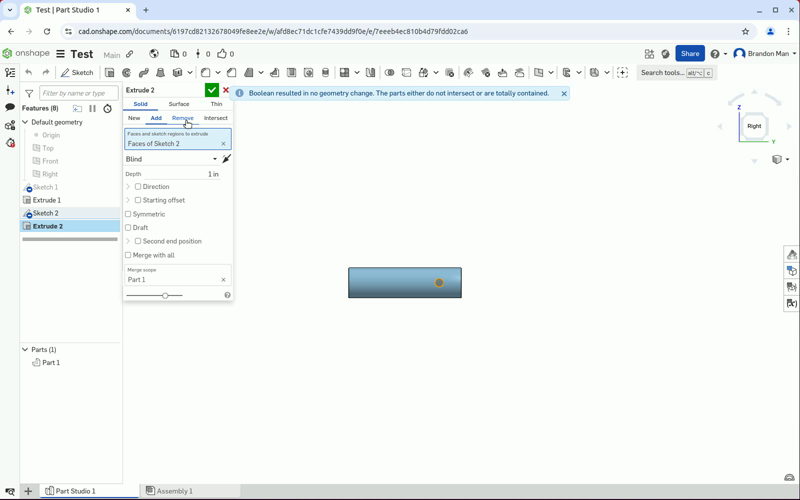
click(186, 120)
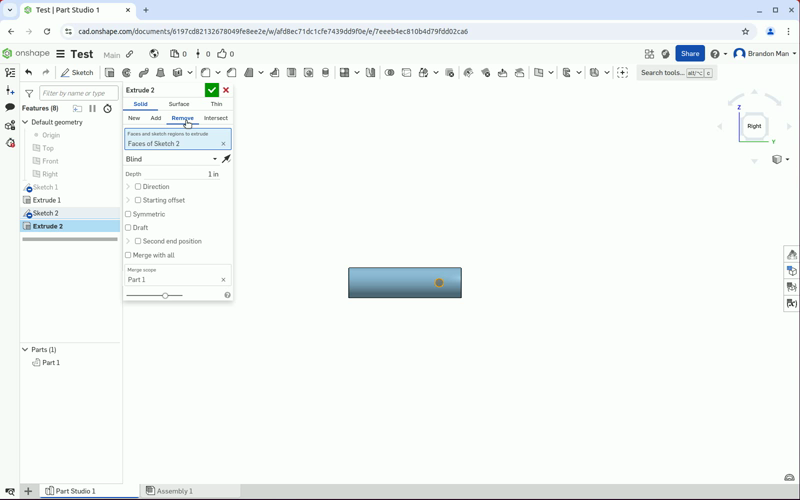
key(tab, 4)
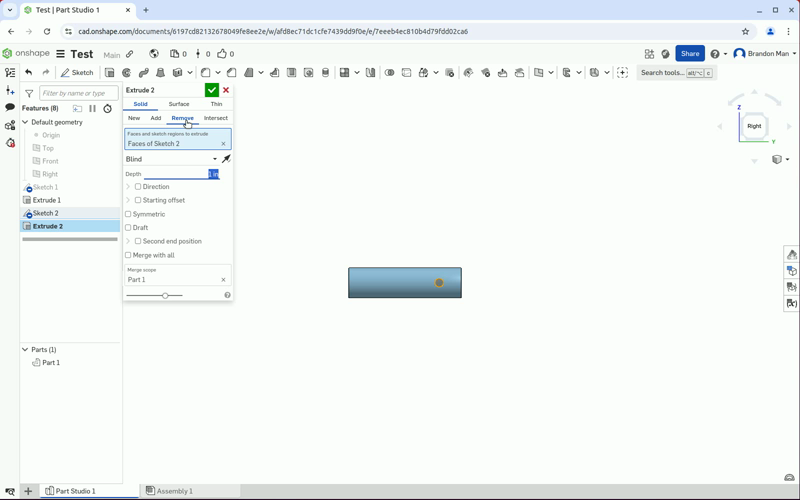
text(-11.554)
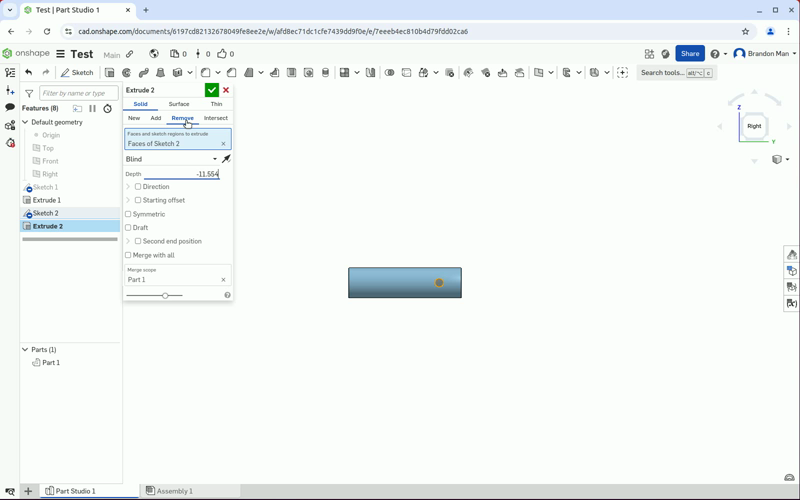
key(tab, 3)
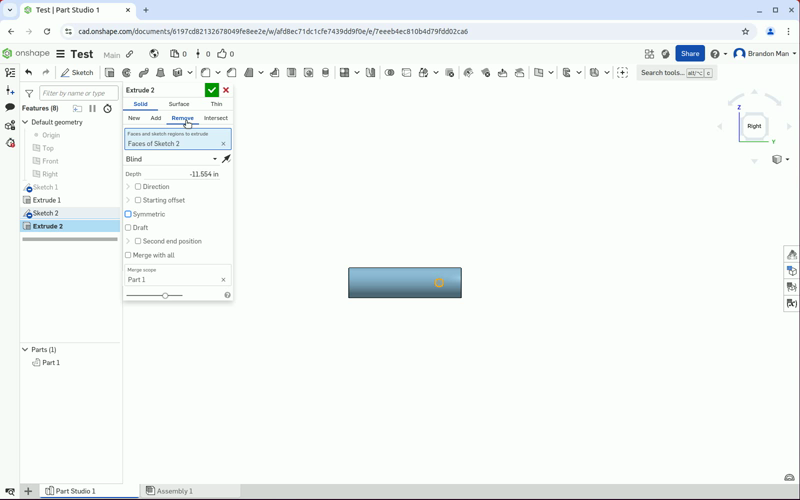
key(space)
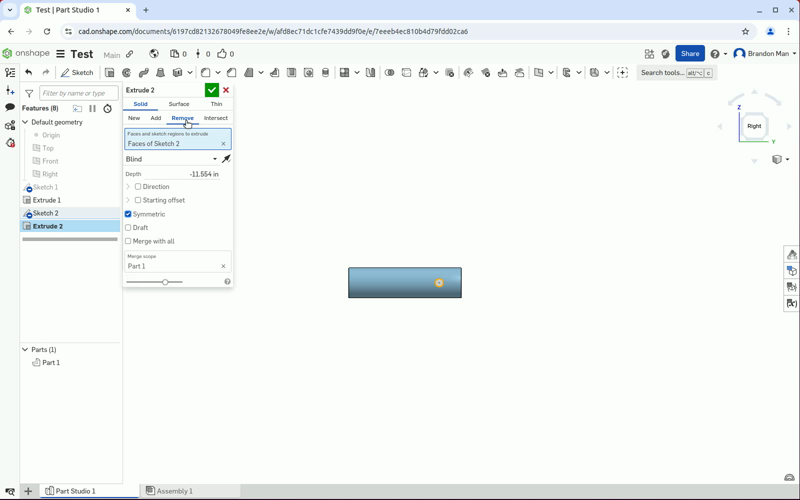
key(tab, 2)
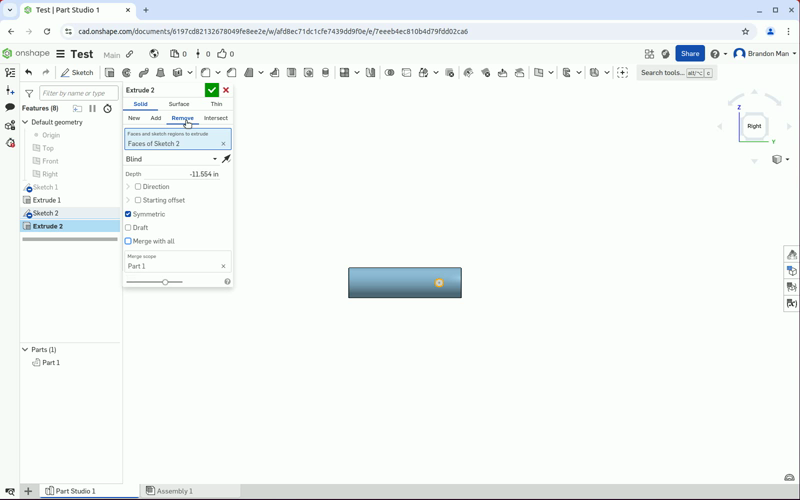
key(space)
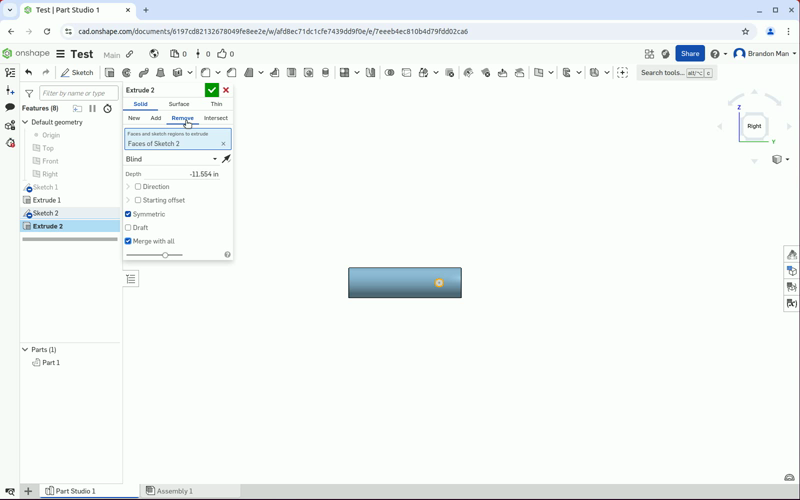
key(enter)
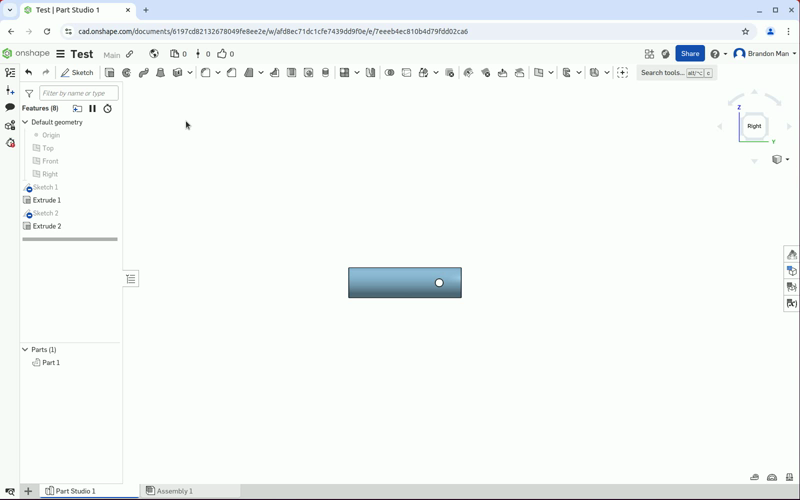
key(shift+h)
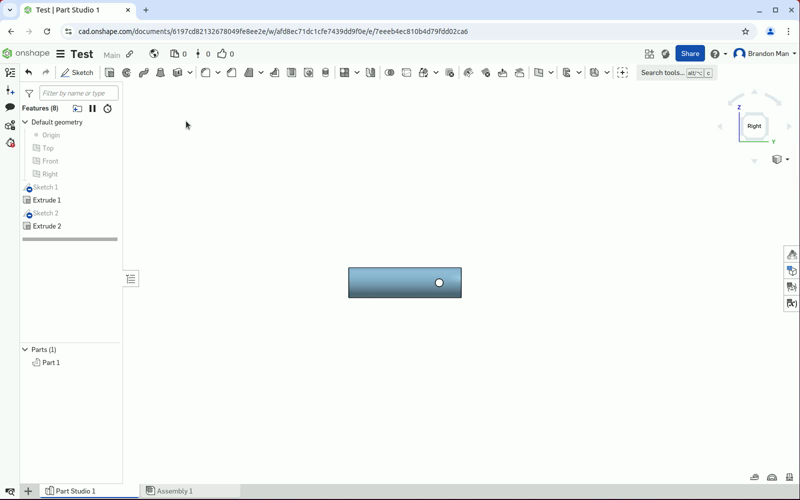
key(shift+h)
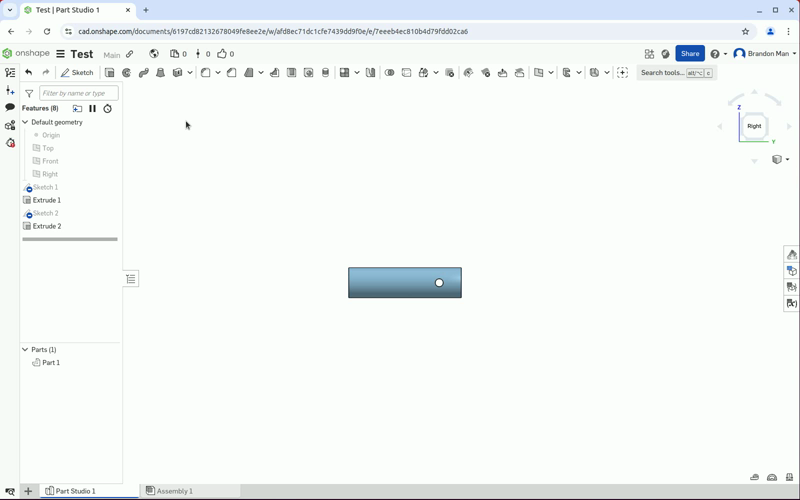
mouse_move(73, 189)
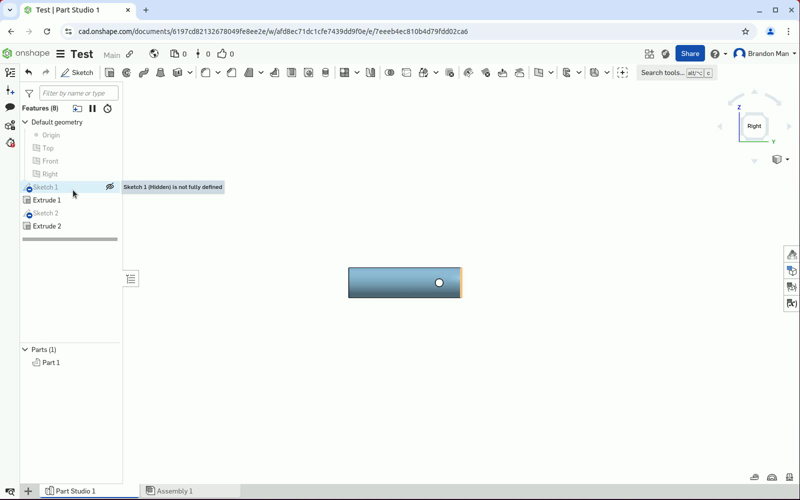
click(73, 189)
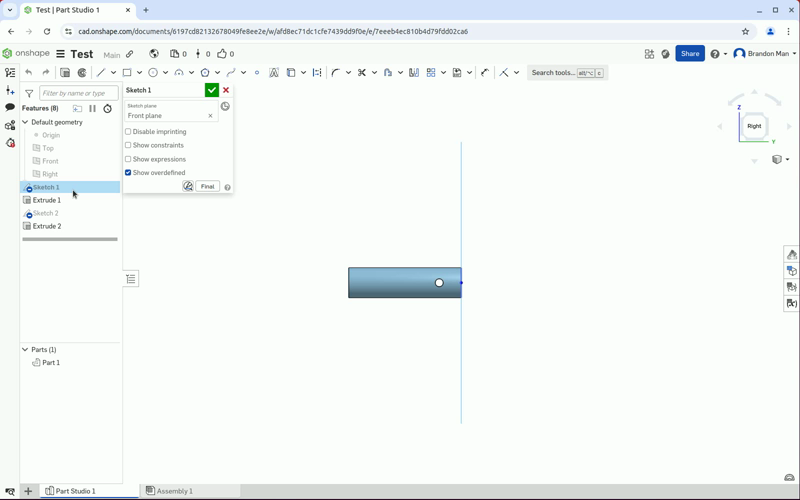
mouse_move(229, 92)
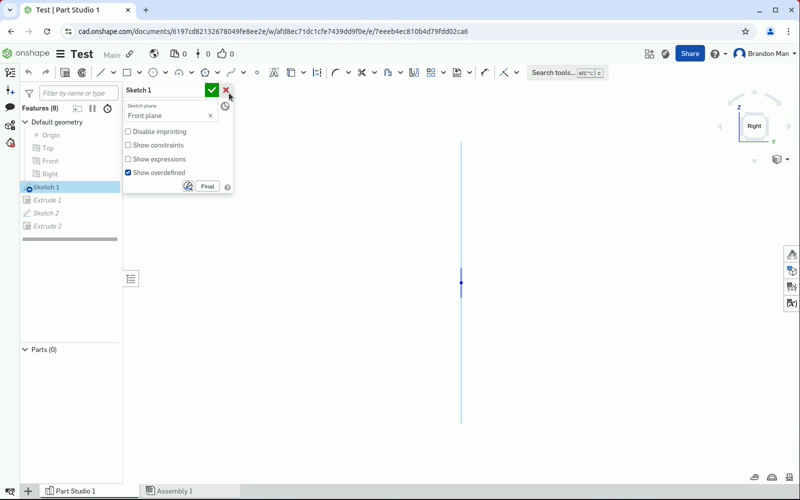
click(229, 92)
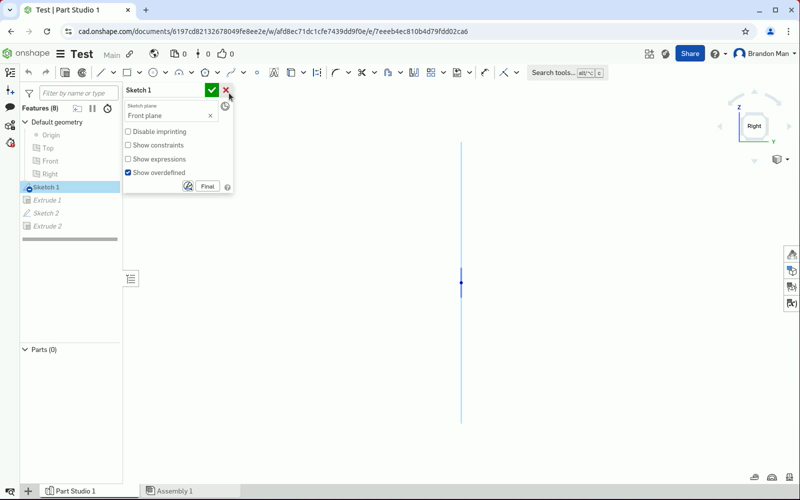
key(shift+s)
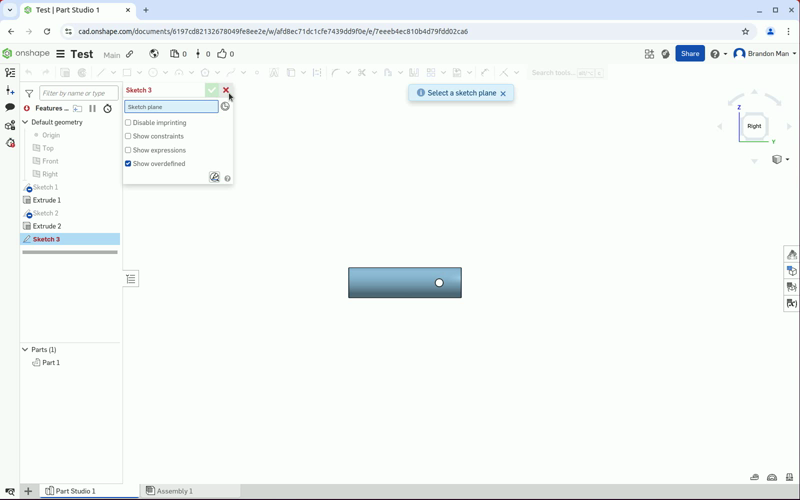
mouse_move(73, 176)
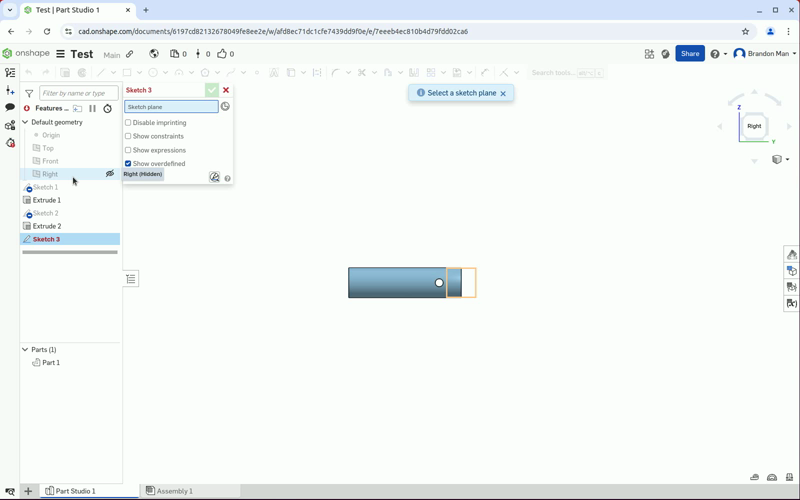
click(73, 176)
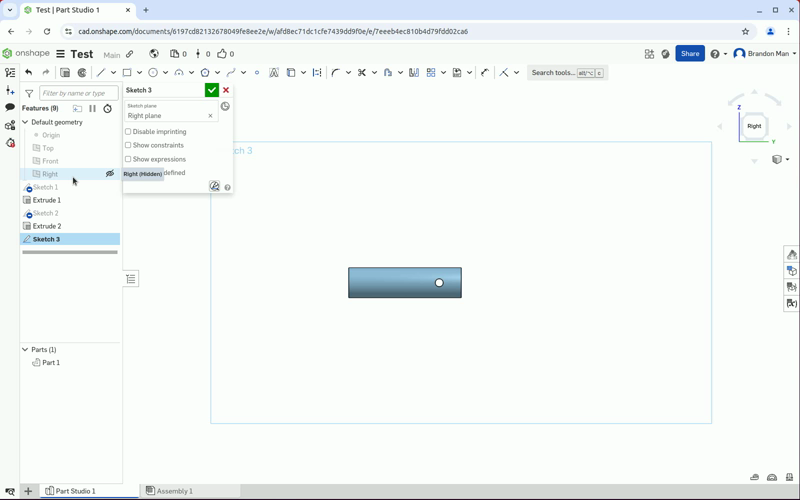
mouse_move(73, 352)
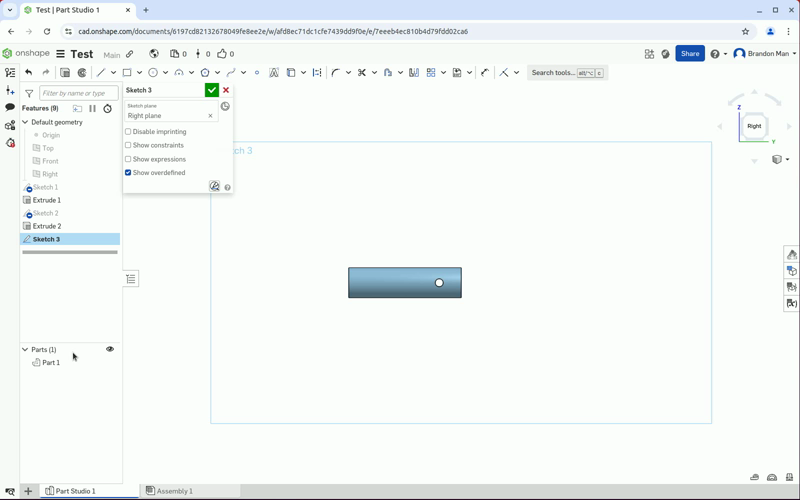
key(y)
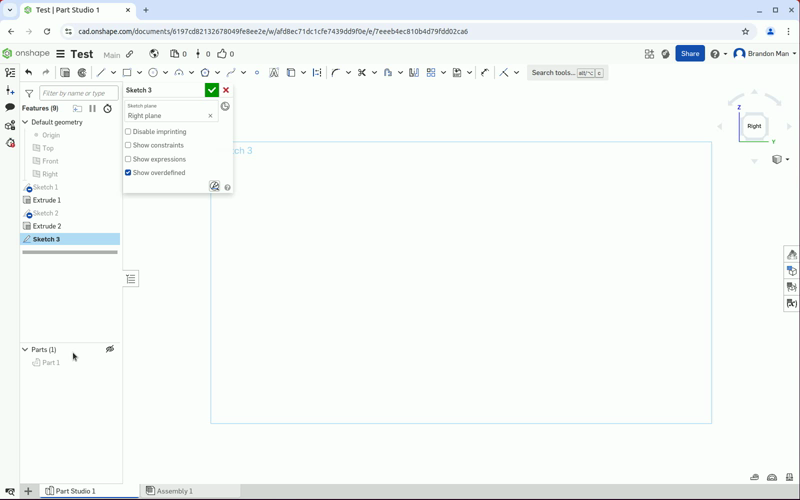
key(c)
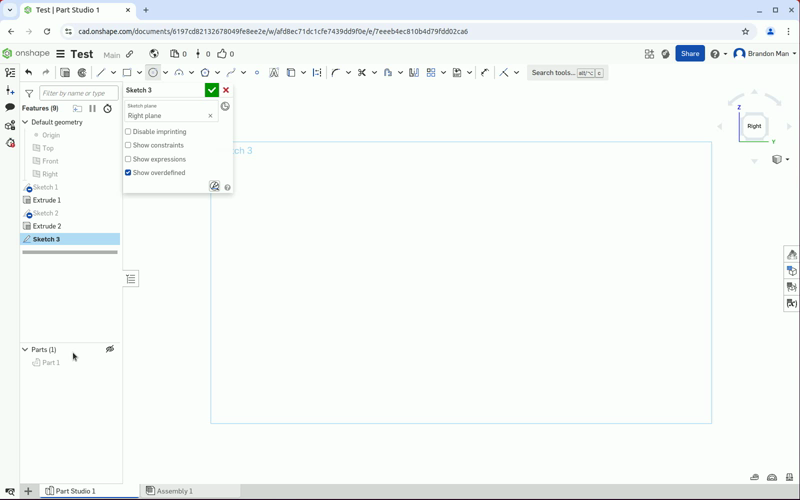
key_down(shift)
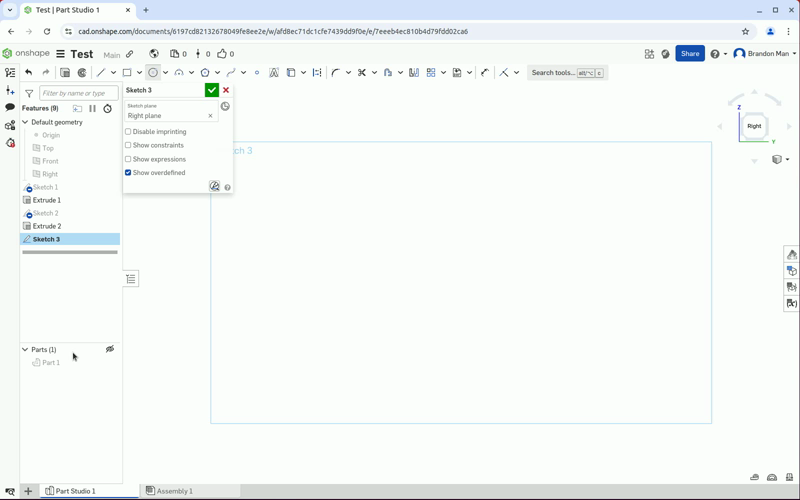
mouse_move(371, 282)
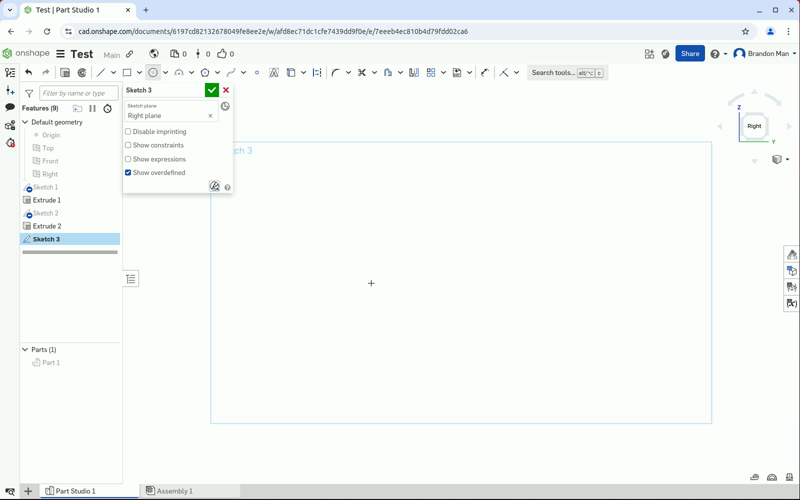
click(371, 282)
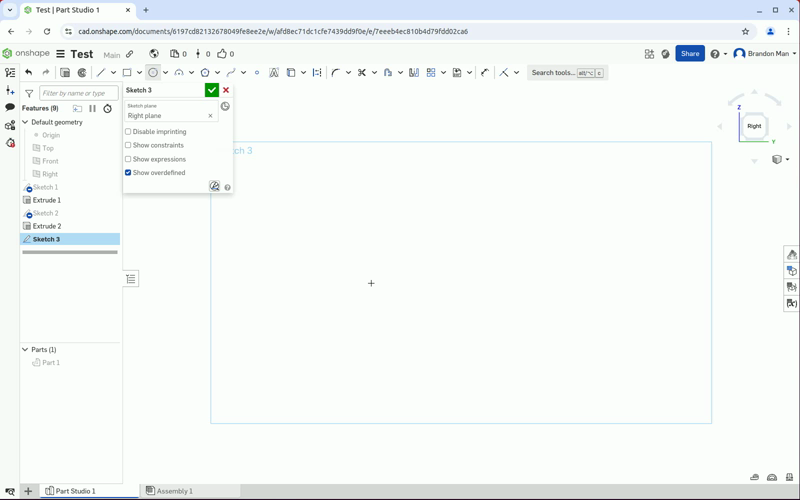
key_up(shift)
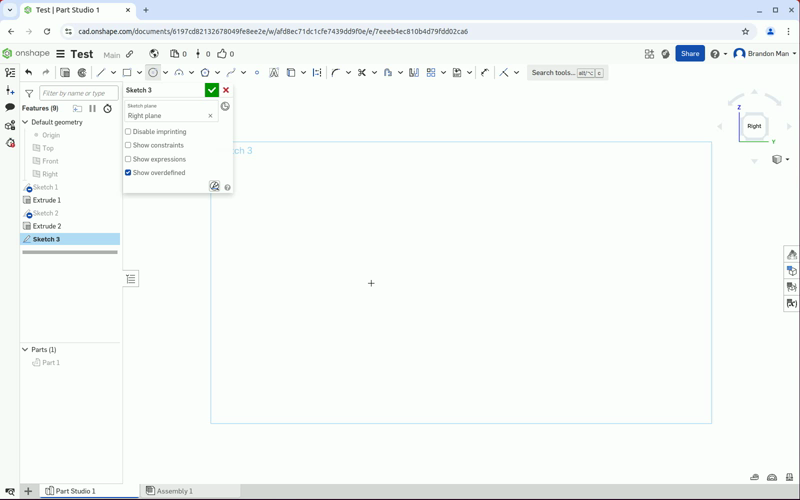
mouse_move(375, 282)
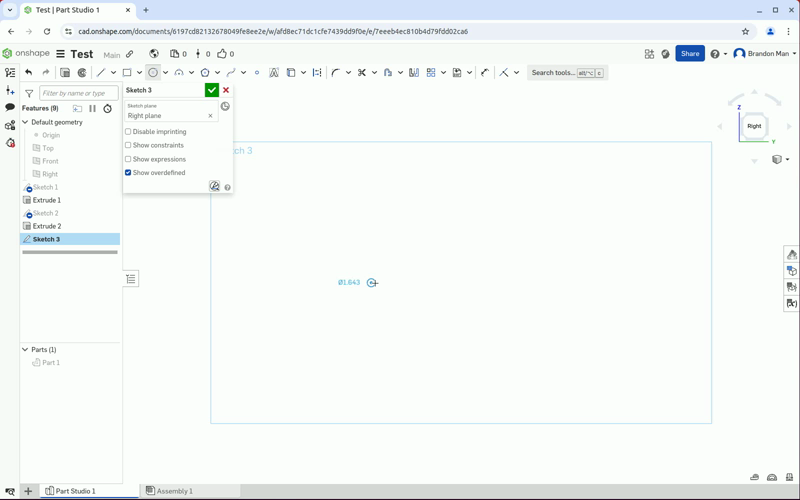
click(375, 282)
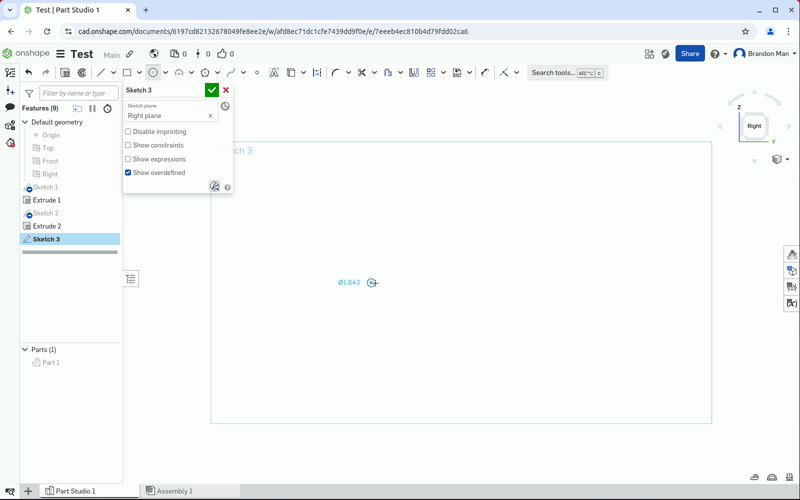
key(esc)
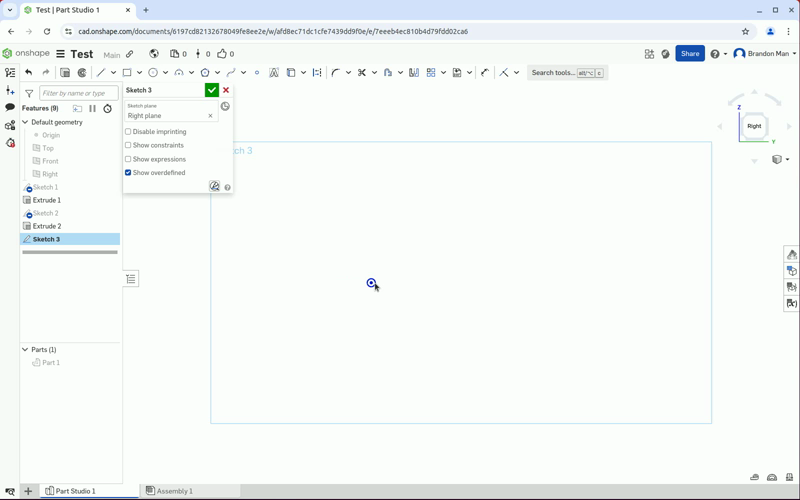
mouse_move(372, 283)
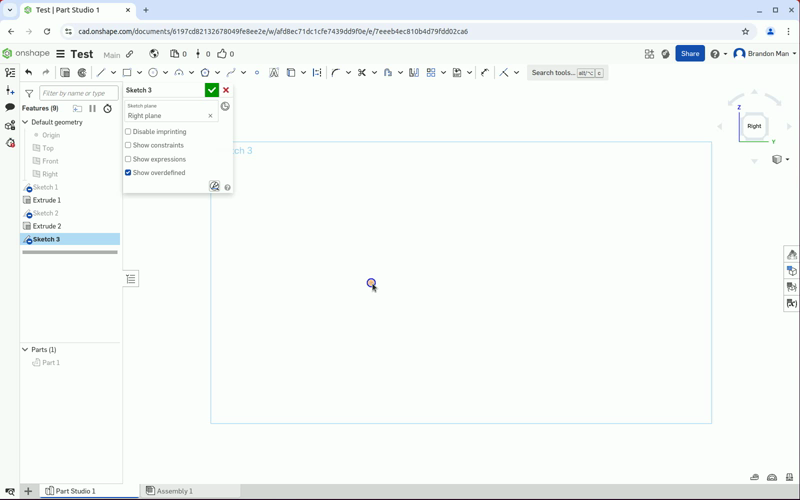
scroll(6)
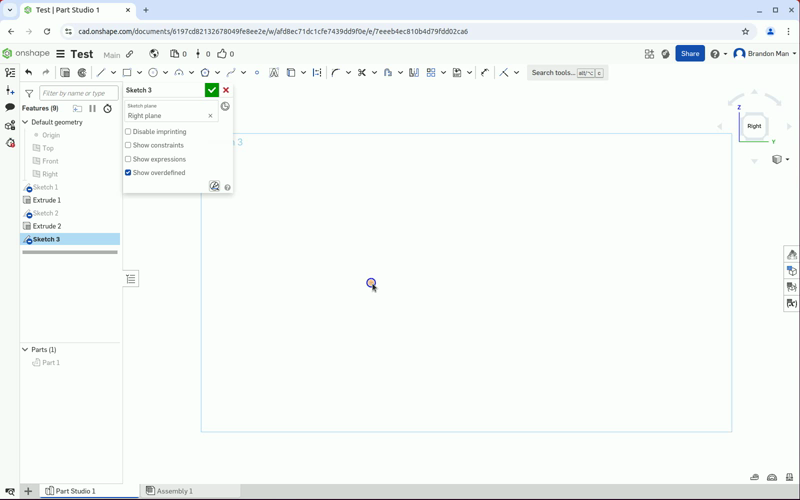
scroll(6)
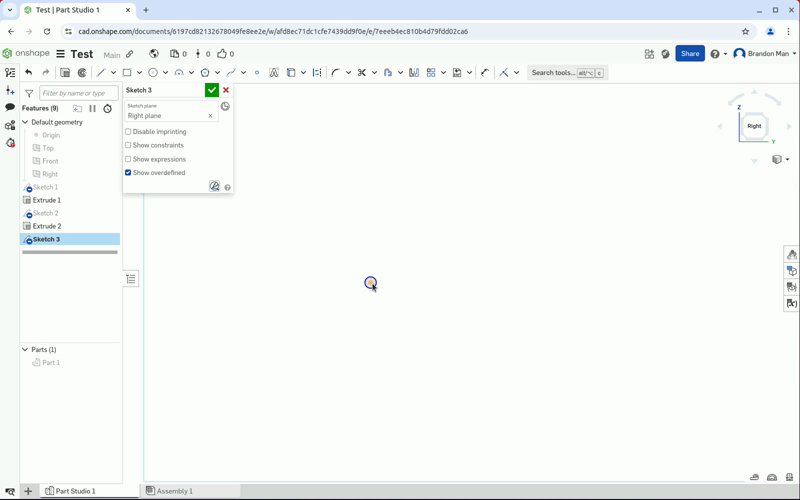
scroll(6)
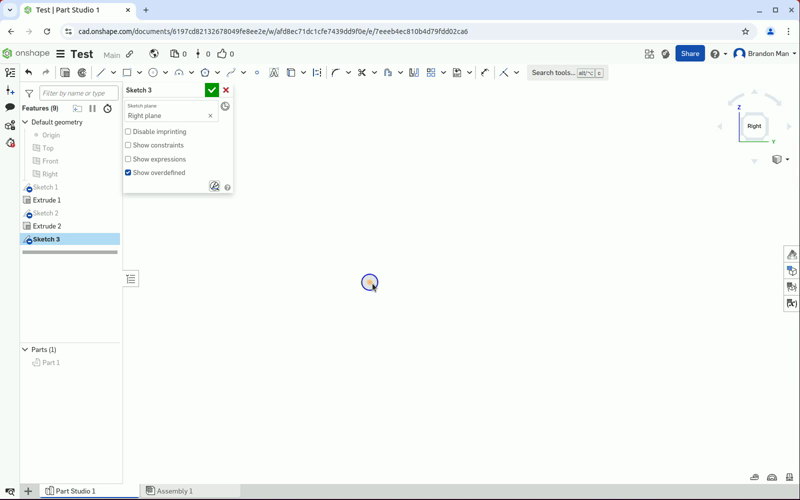
scroll(6)
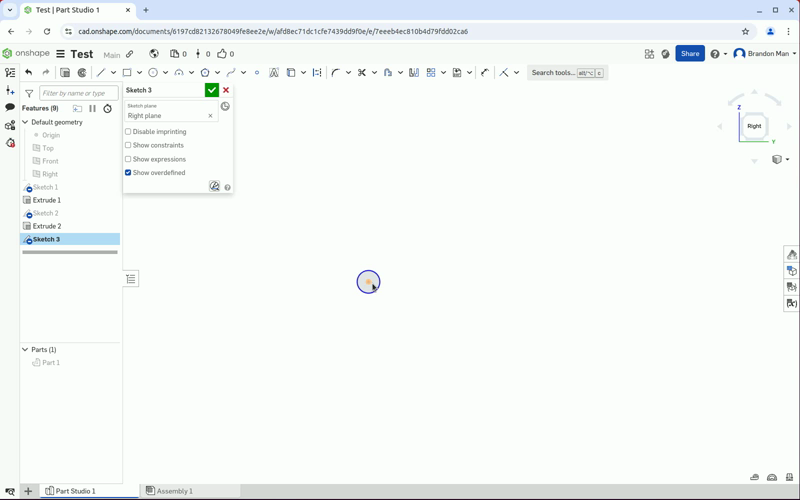
scroll(6)
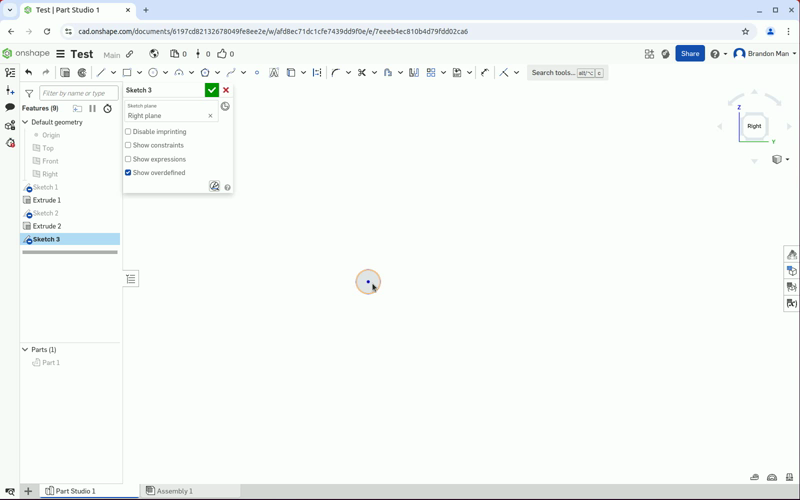
scroll(6)
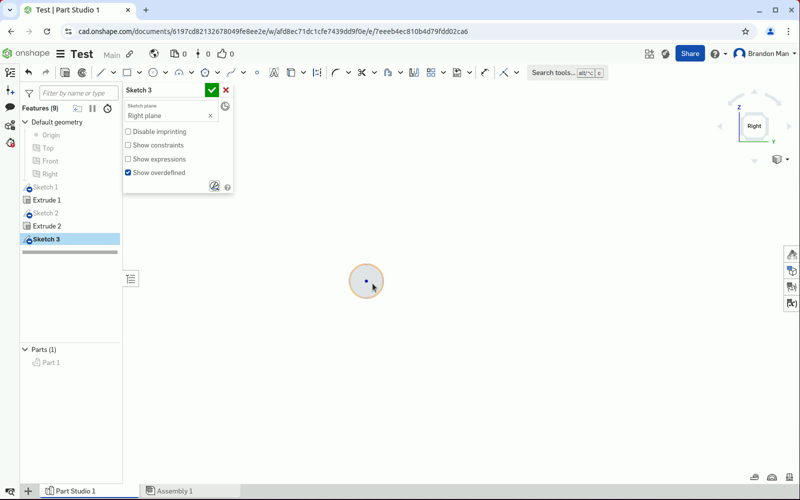
scroll(6)
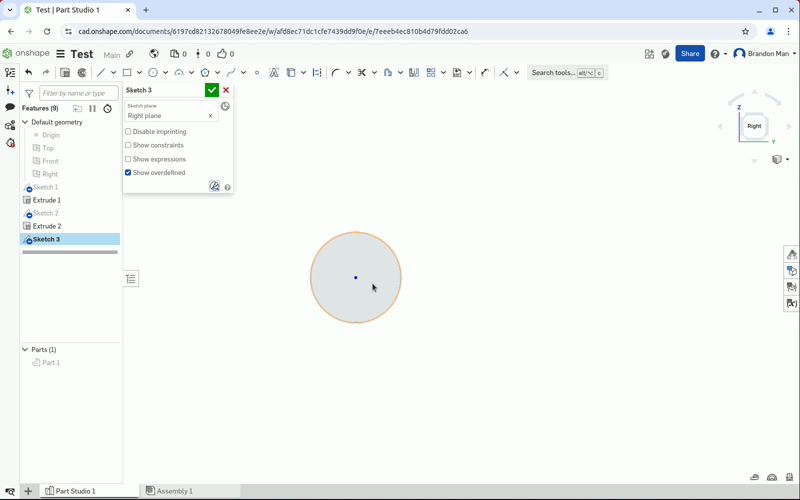
click(372, 283)
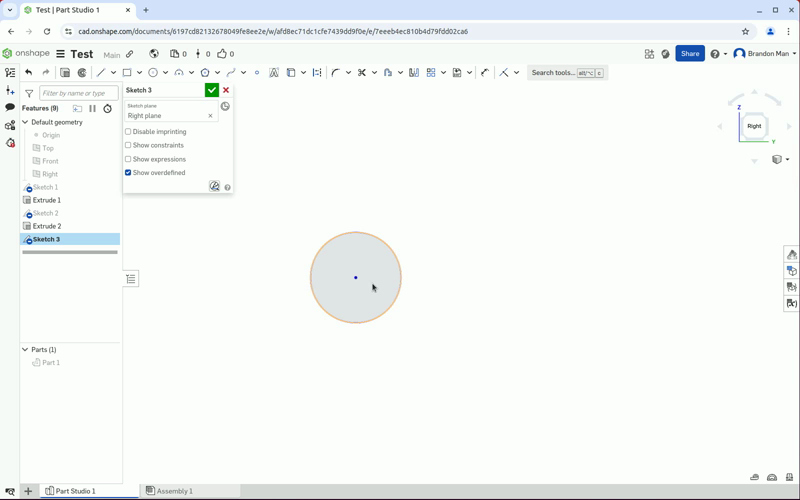
scroll(-6)
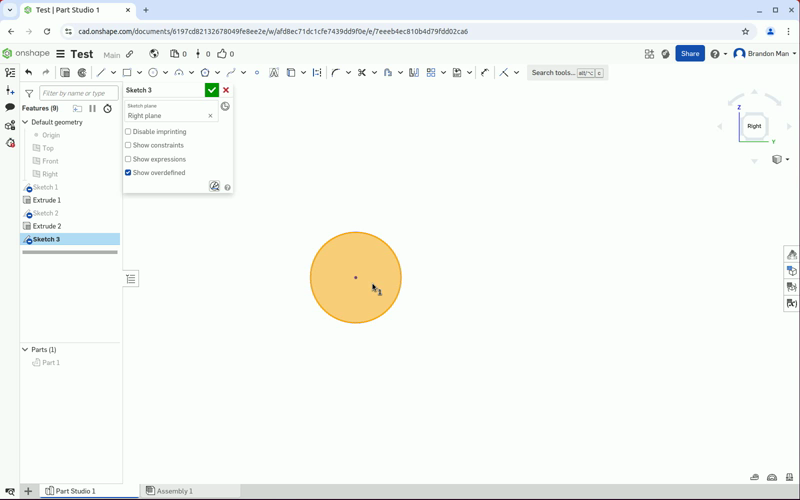
scroll(-6)
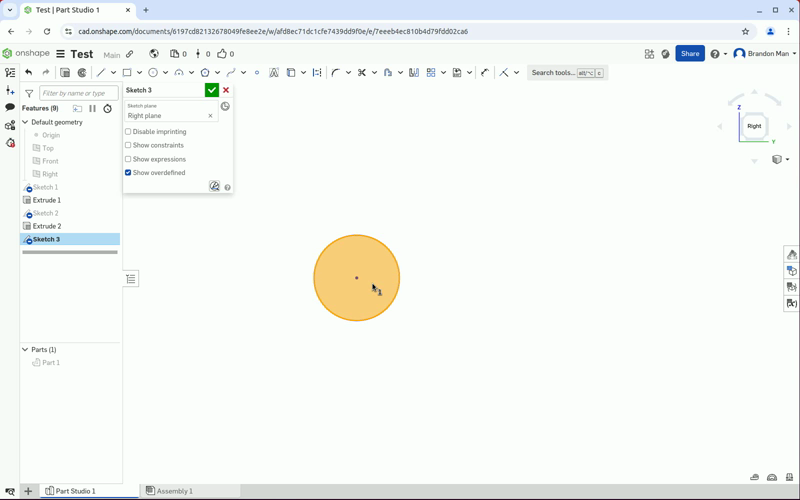
scroll(-6)
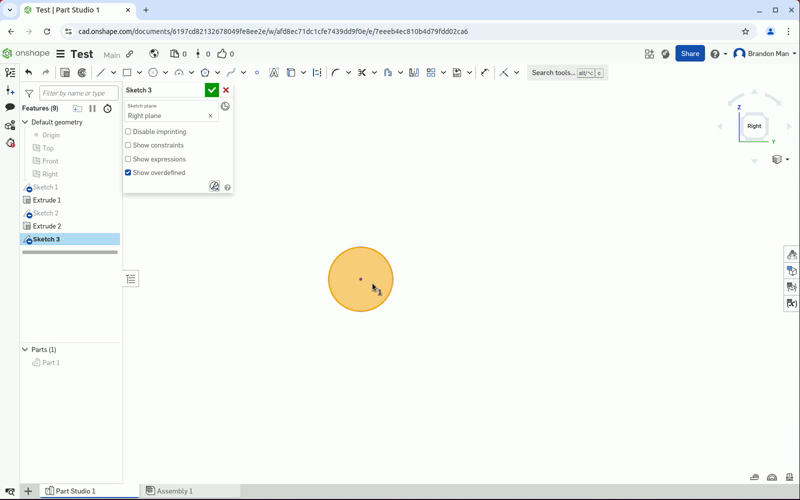
scroll(-6)
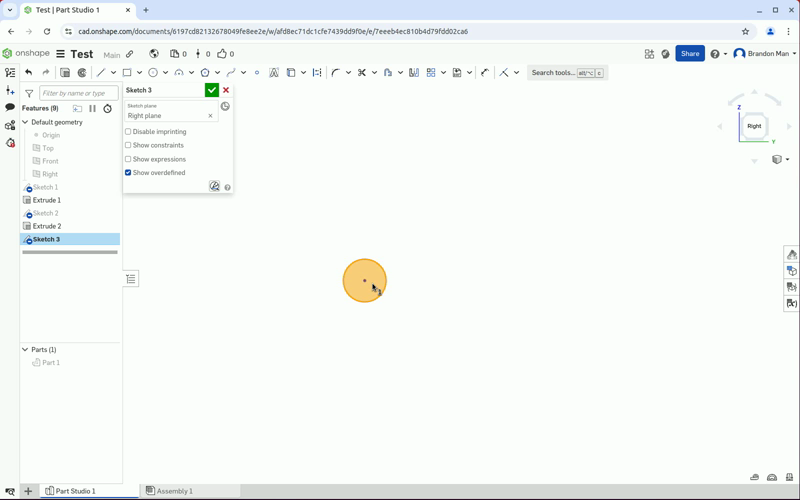
scroll(-6)
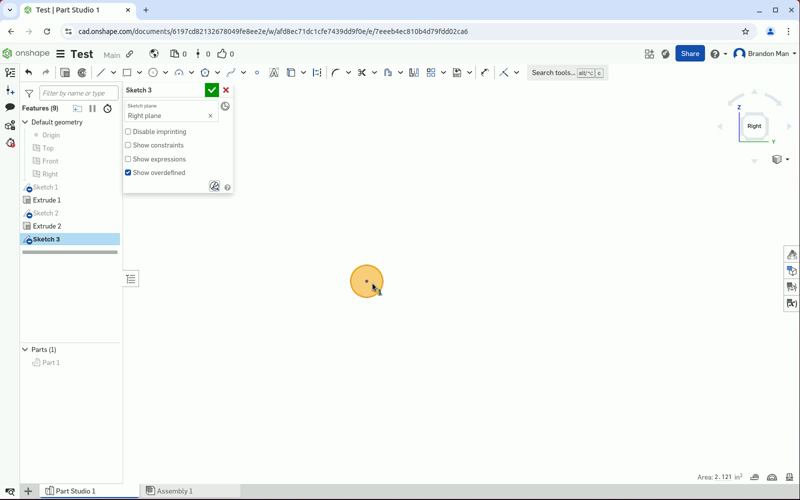
scroll(-6)
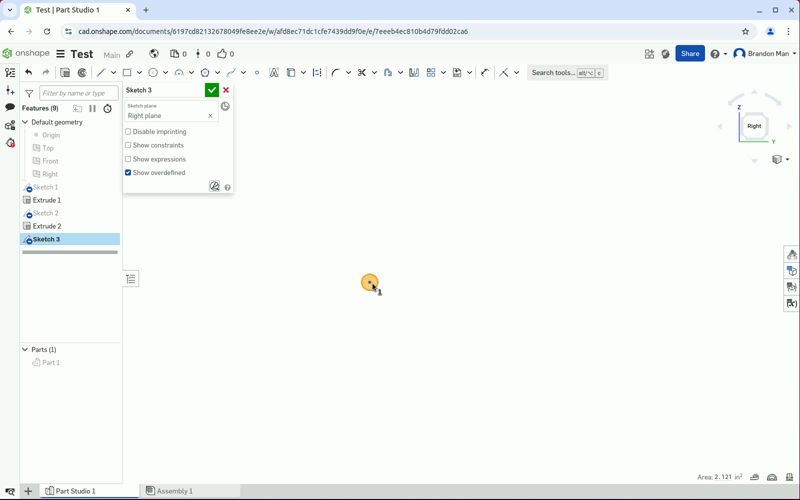
scroll(-6)
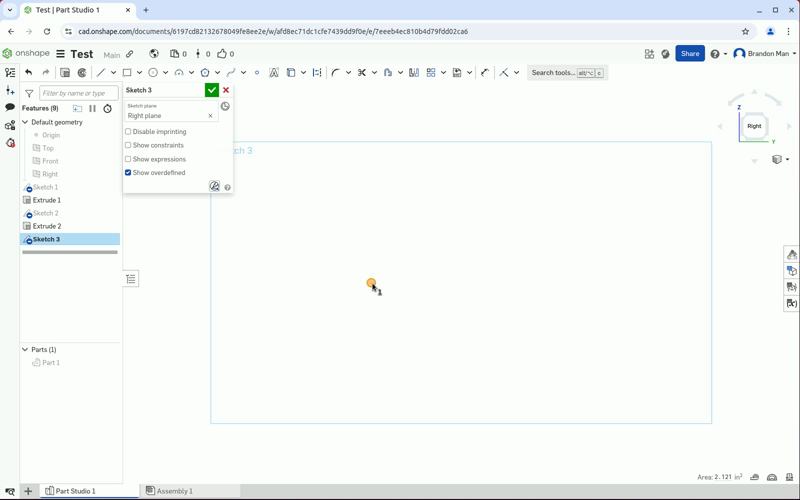
mouse_move(73, 352)
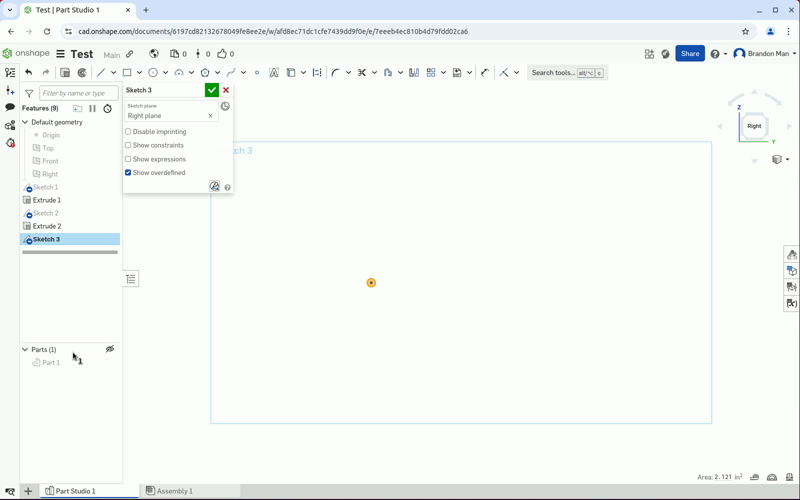
key(shift+y)
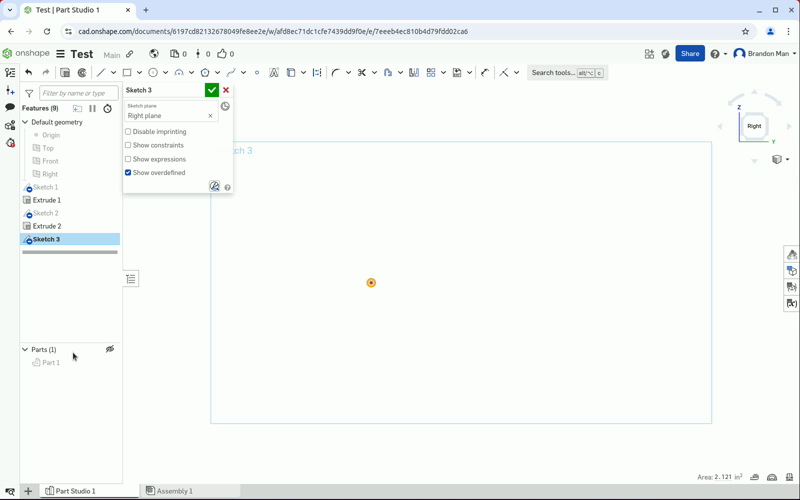
key(shift+e)
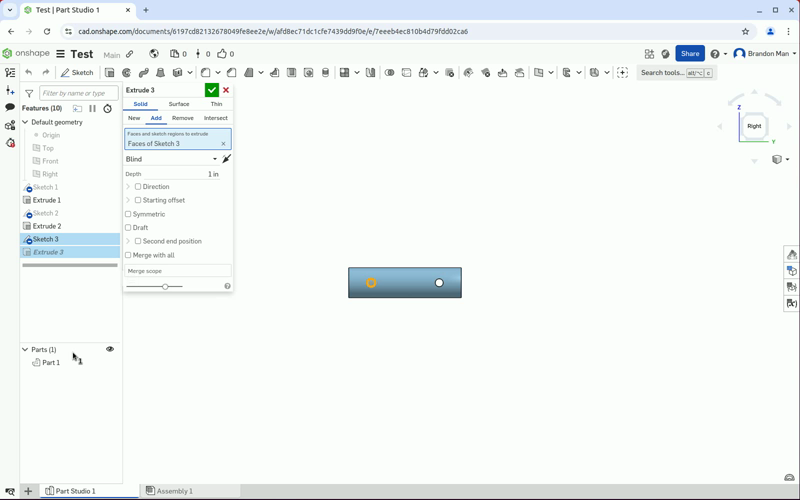
mouse_move(143, 106)
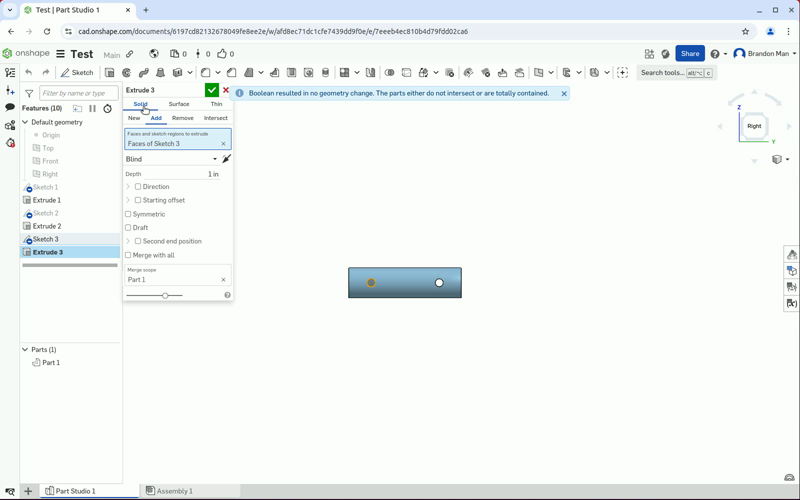
click(143, 106)
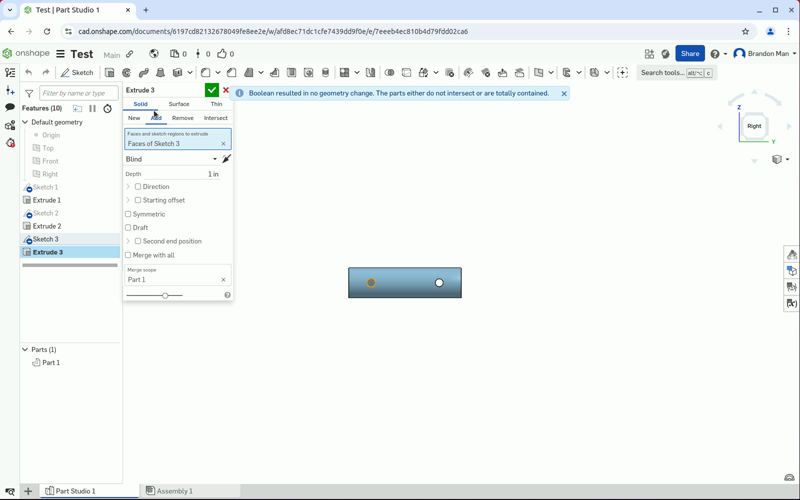
mouse_move(186, 120)
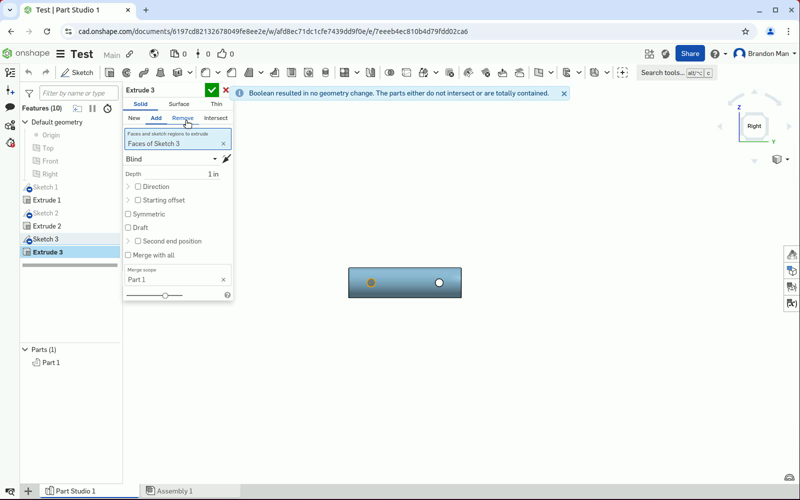
click(186, 120)
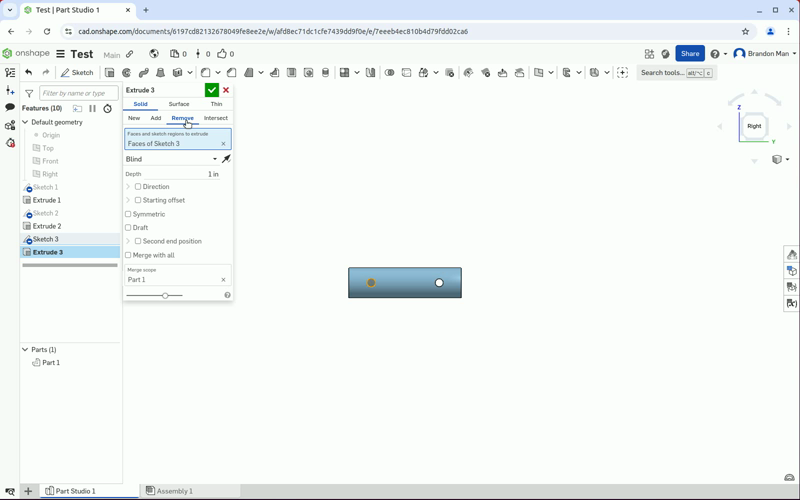
key(tab, 4)
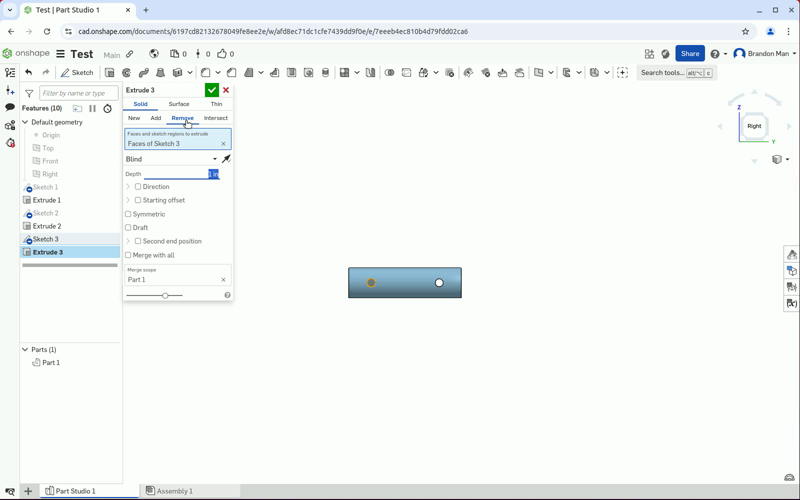
text(-11.554)
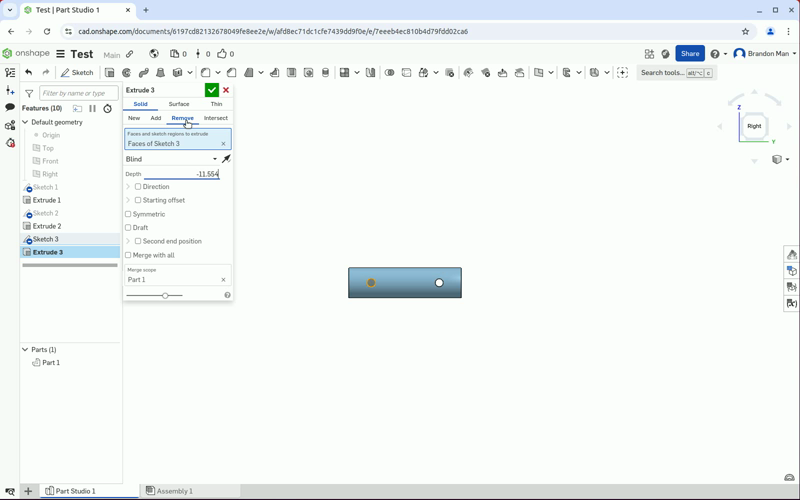
key(tab, 3)
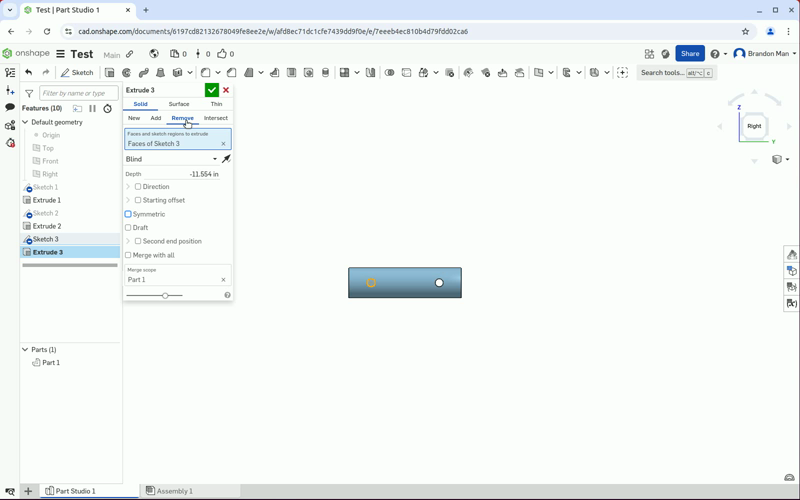
key(space)
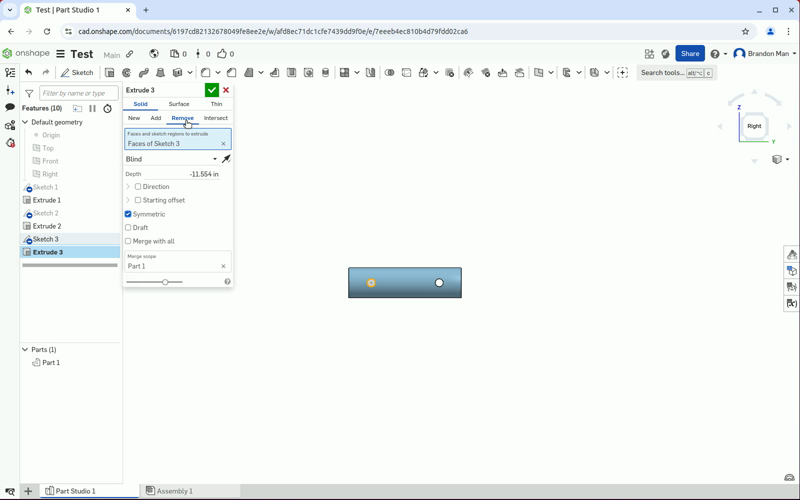
key(tab, 2)
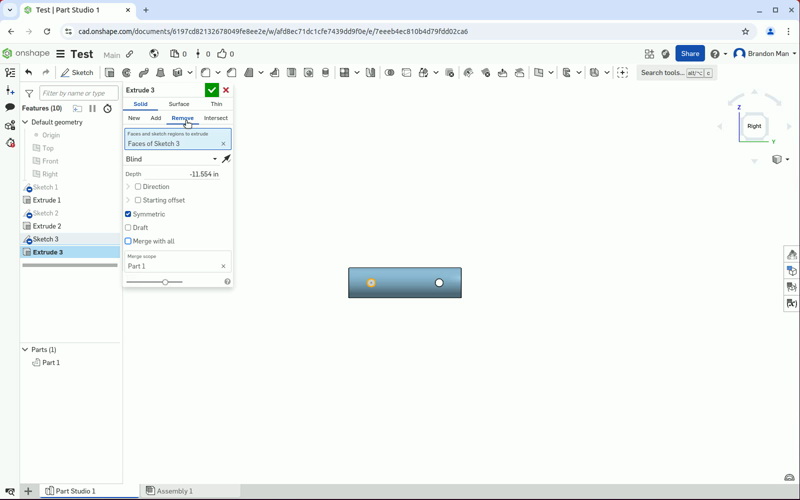
key(space)
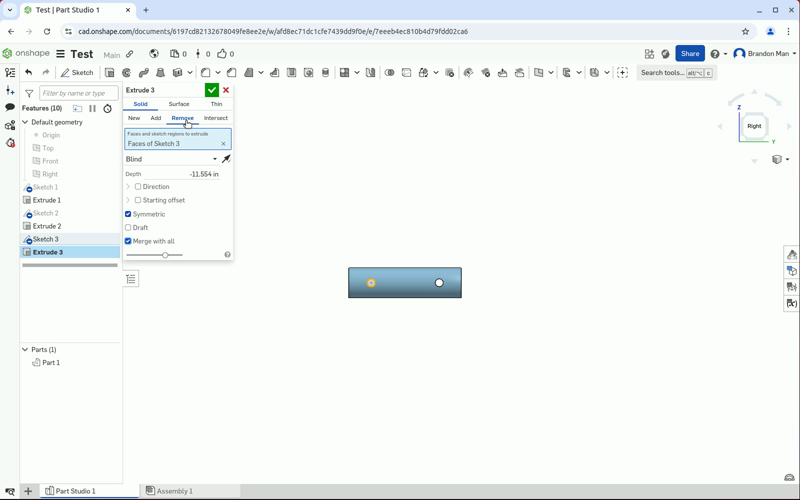
key(enter)
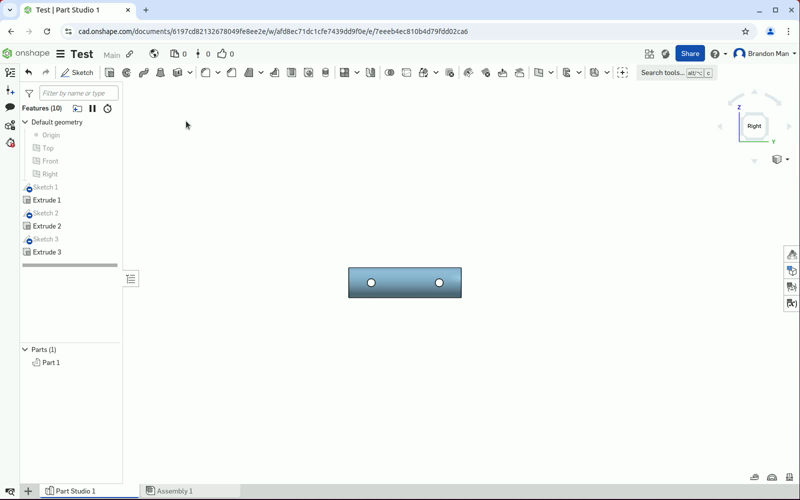
key(shift+h)
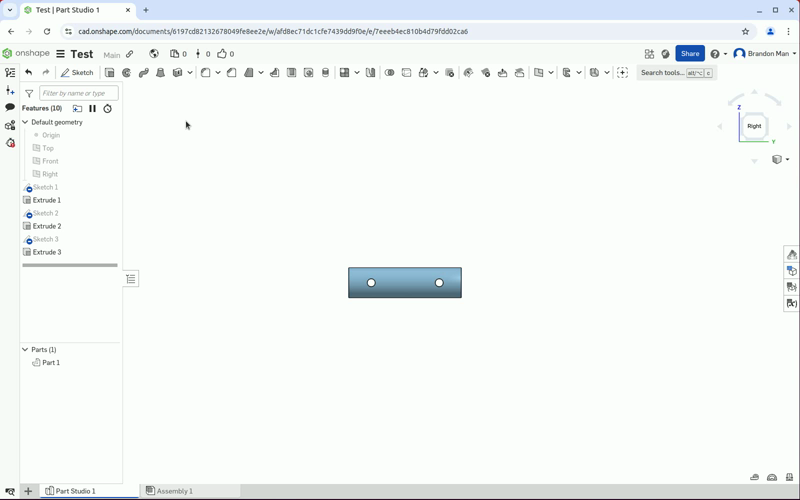
key(shift+h)
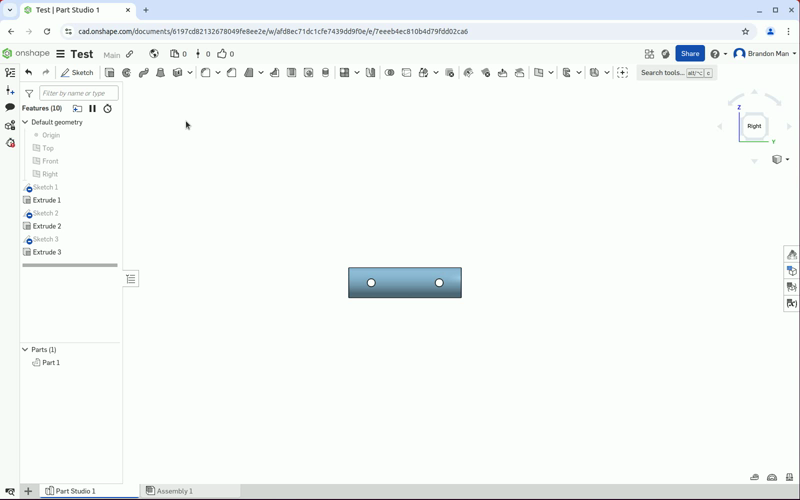
mouse_move(73, 189)
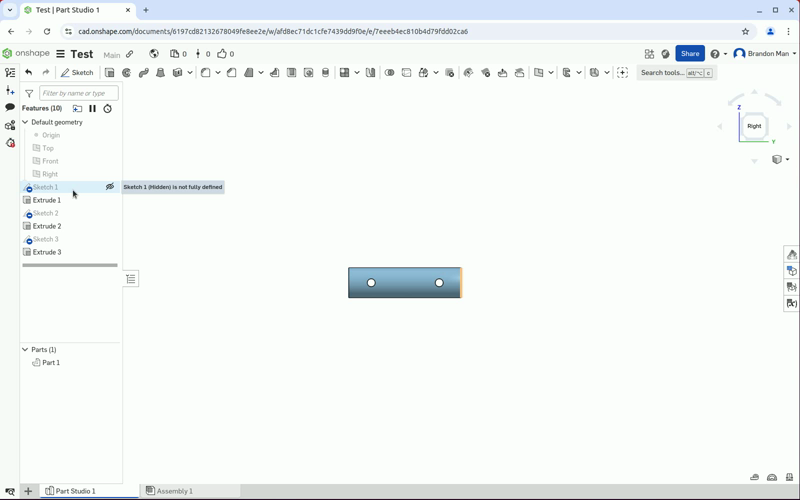
click(73, 189)
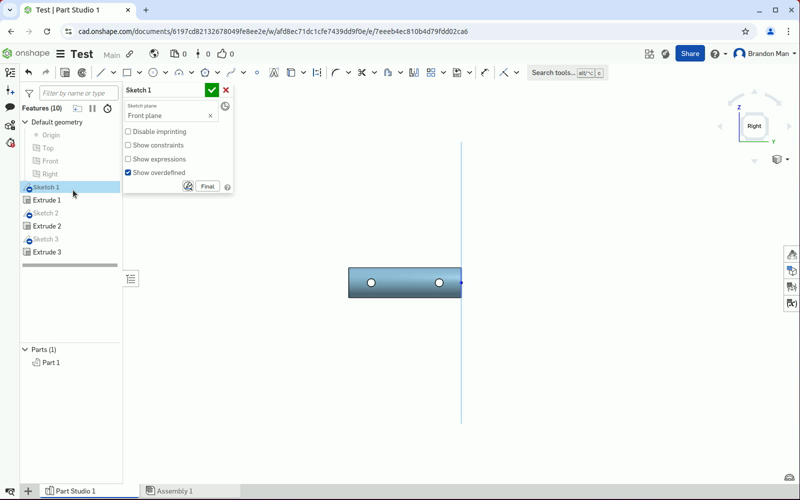
mouse_move(229, 92)
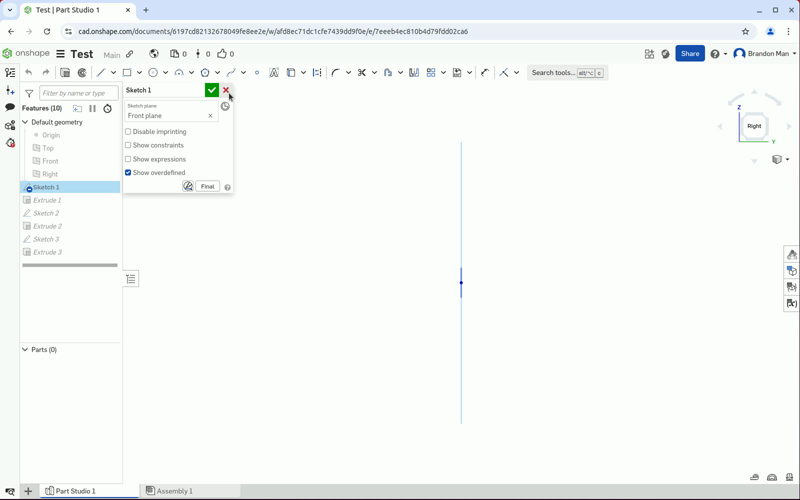
click(229, 92)
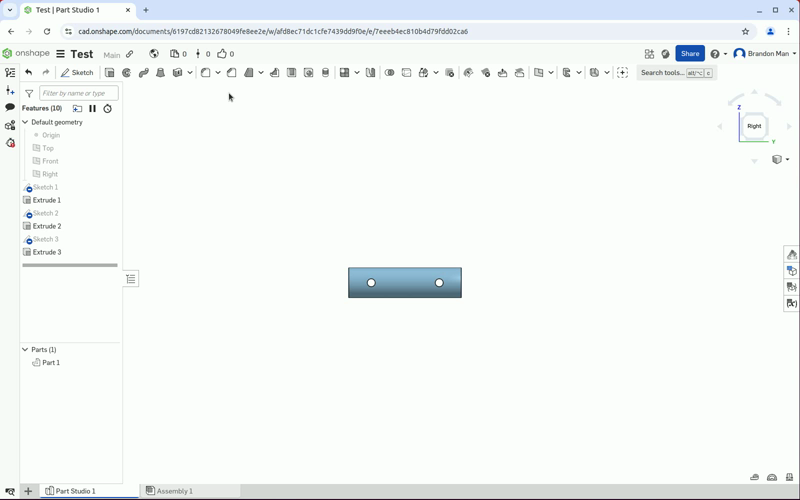
mouse_move(73, 352)
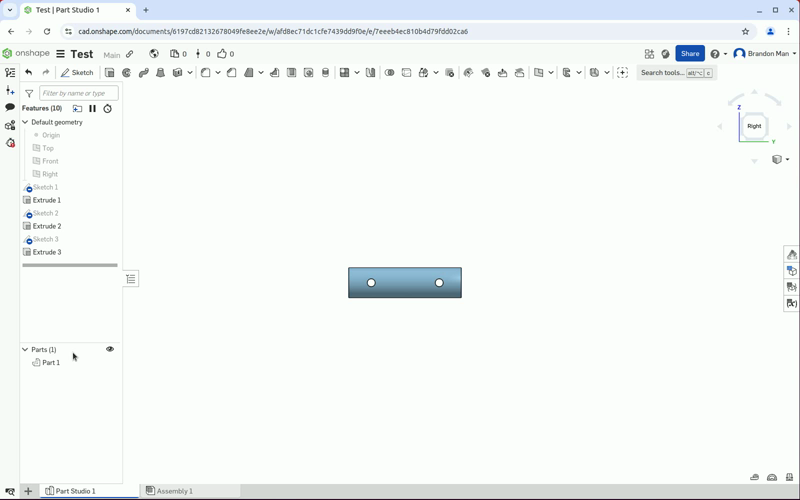
key(y)
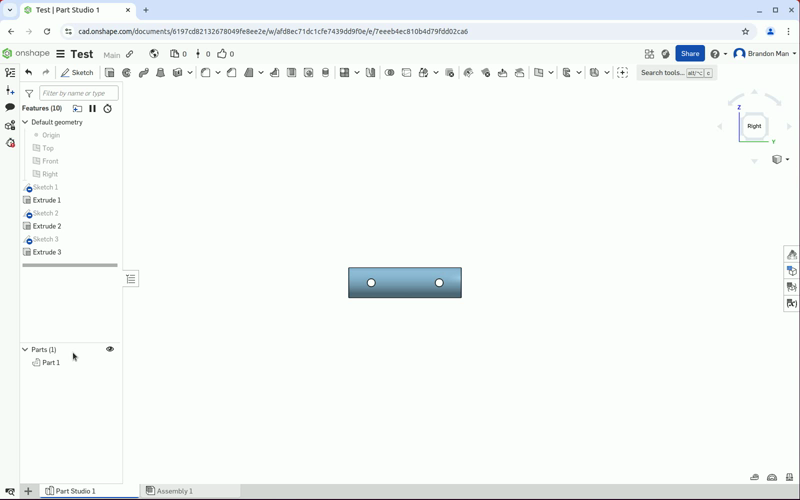
key(shift+p)
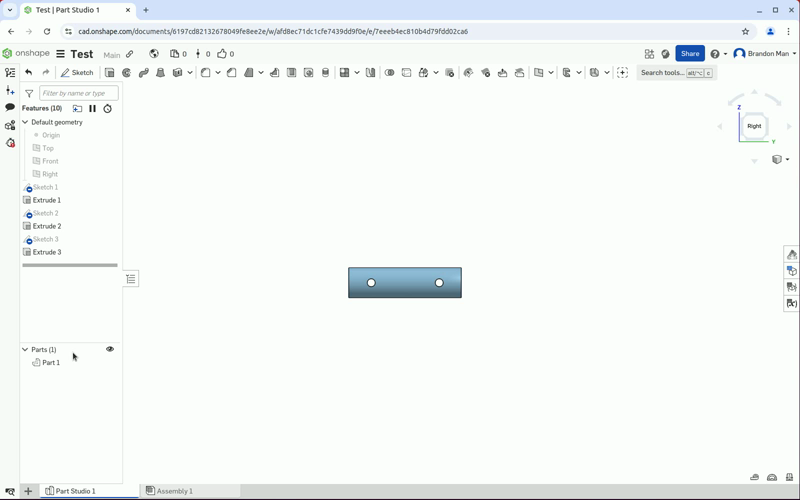
key(space)
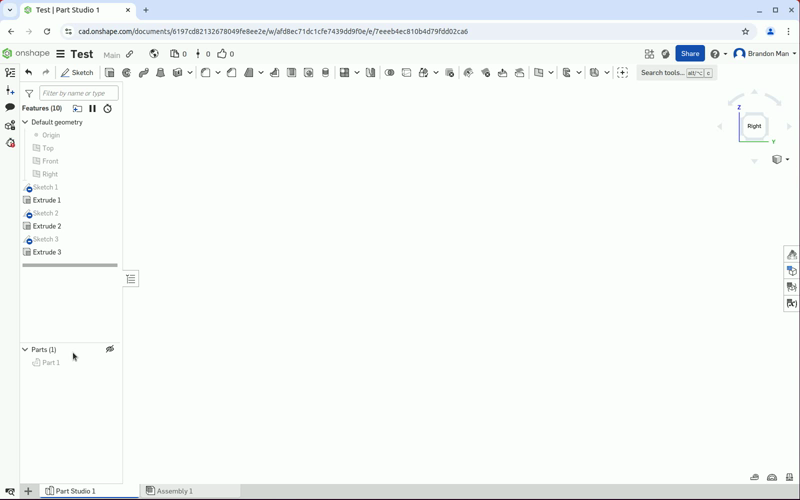
key_down(shift)
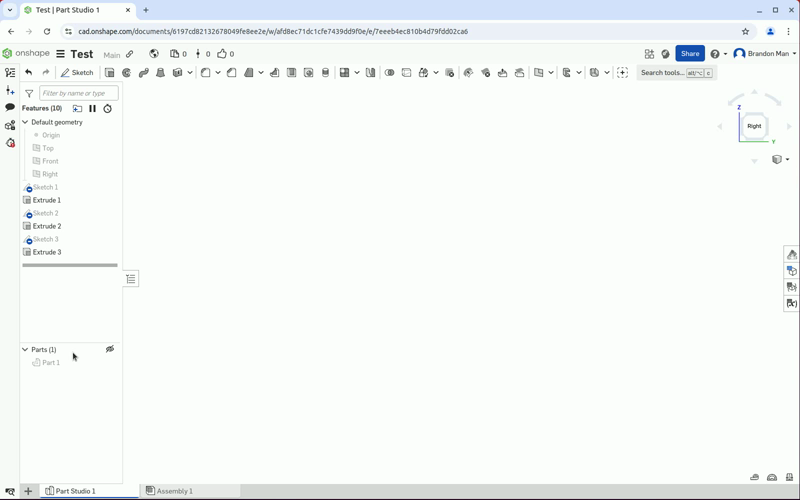
key(right)
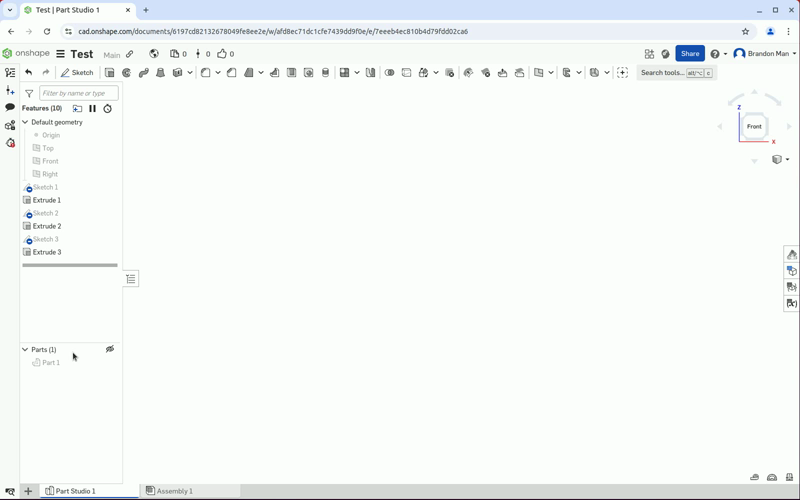
key_up(shift)
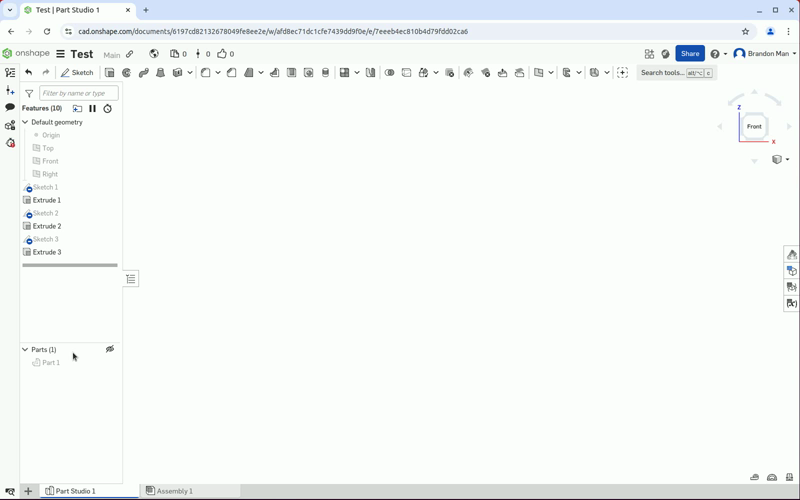
mouse_move(73, 352)
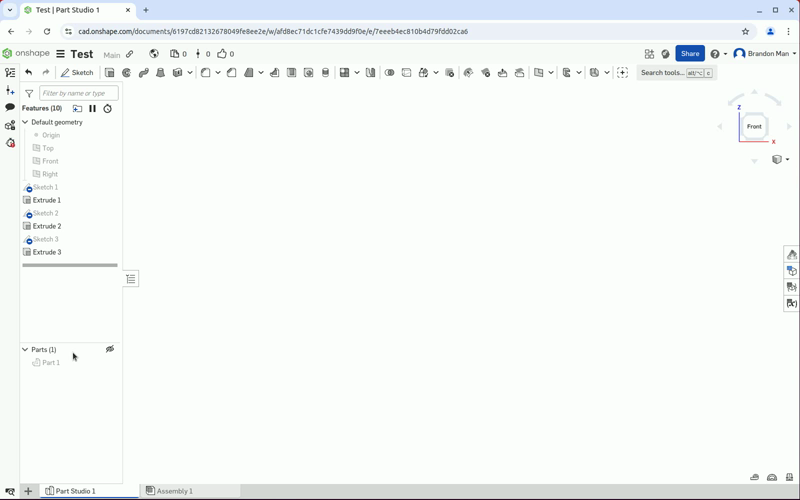
key(shift+y)
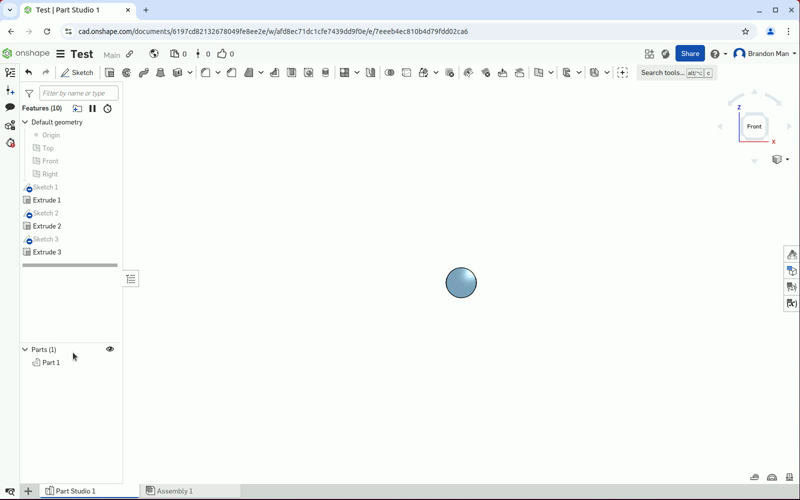
mouse_move(541, 75)
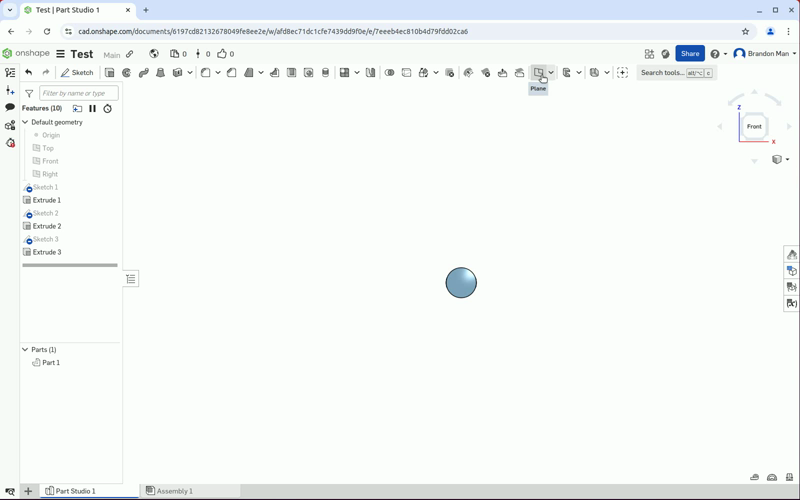
click(541, 75)
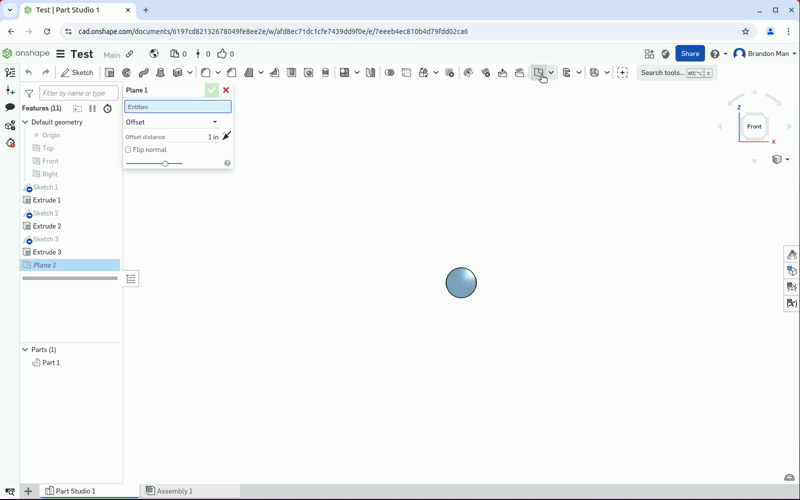
mouse_move(73, 163)
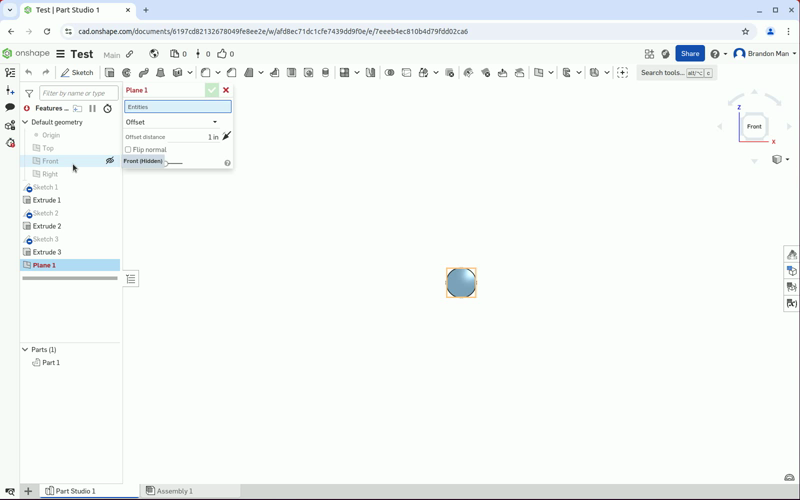
click(73, 163)
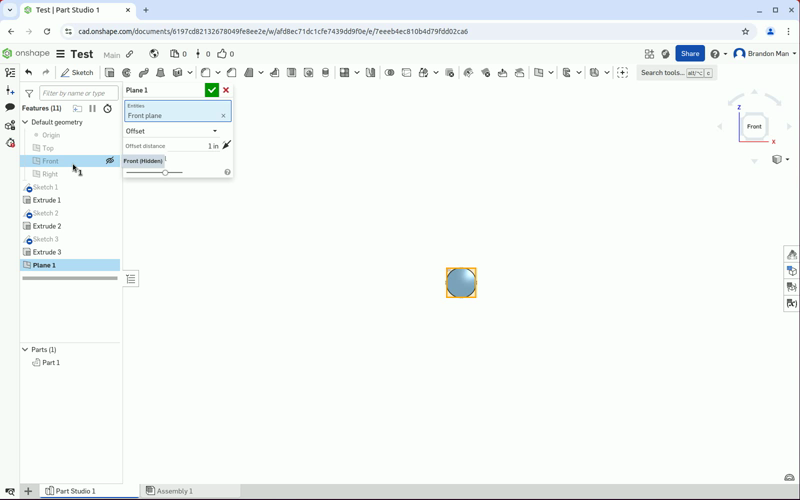
key(tab, 2)
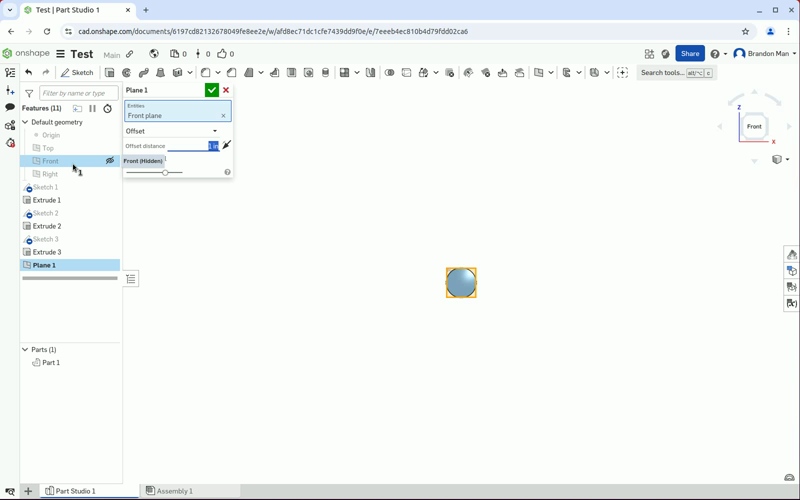
text(23.108)
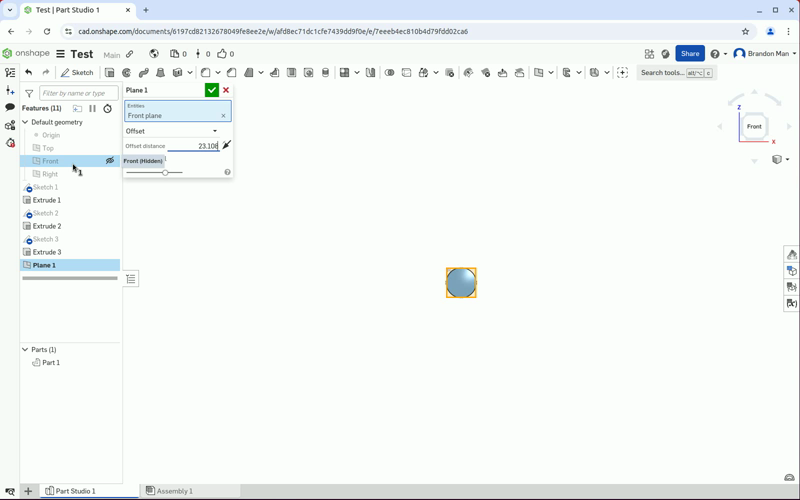
key(enter, 2)
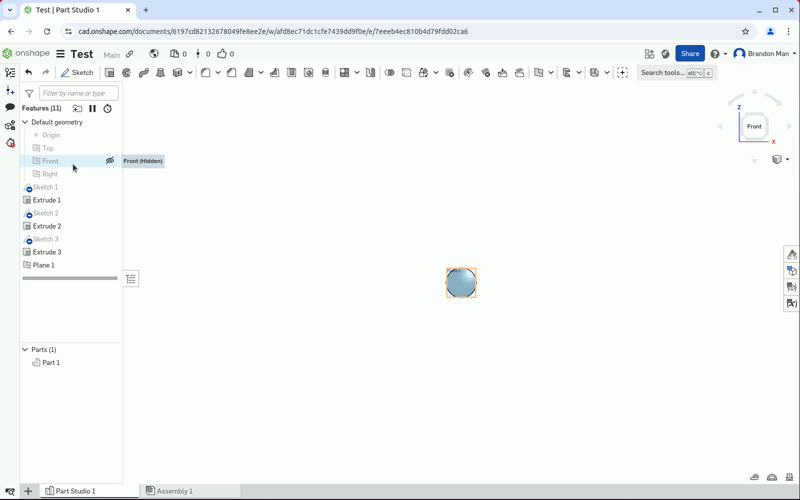
key(shift+s)
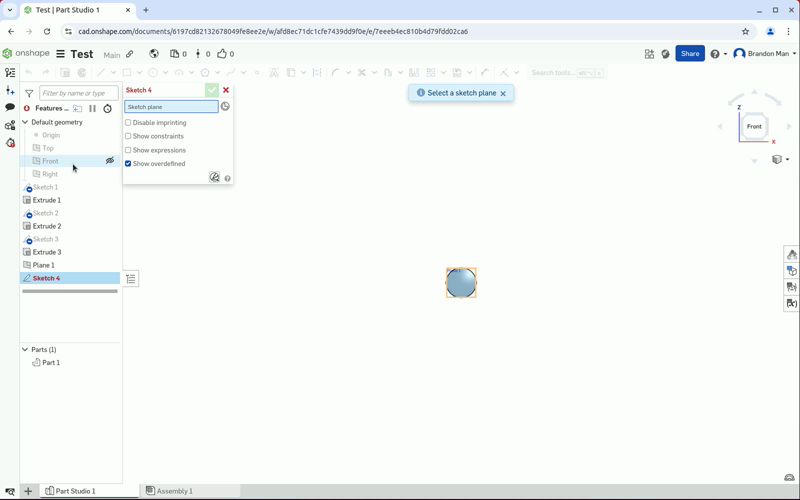
mouse_move(73, 267)
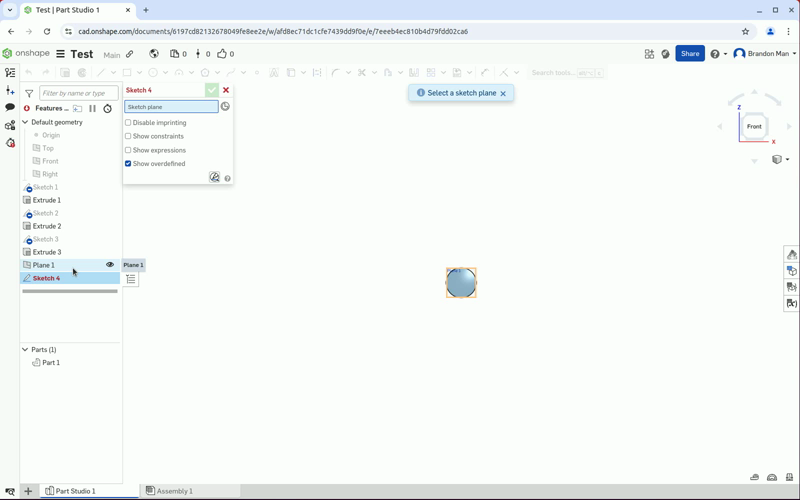
click(73, 267)
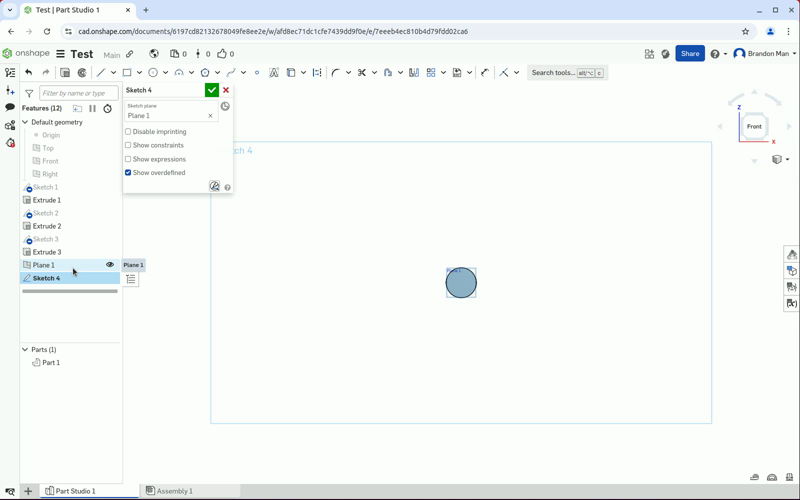
mouse_move(73, 352)
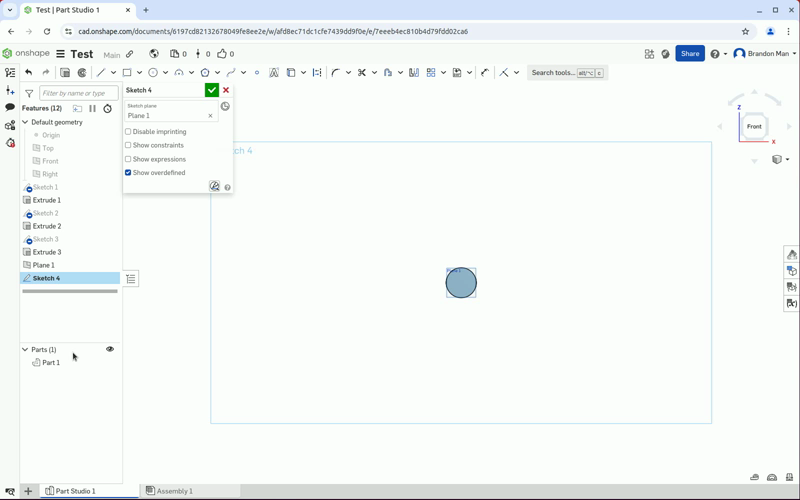
key(y)
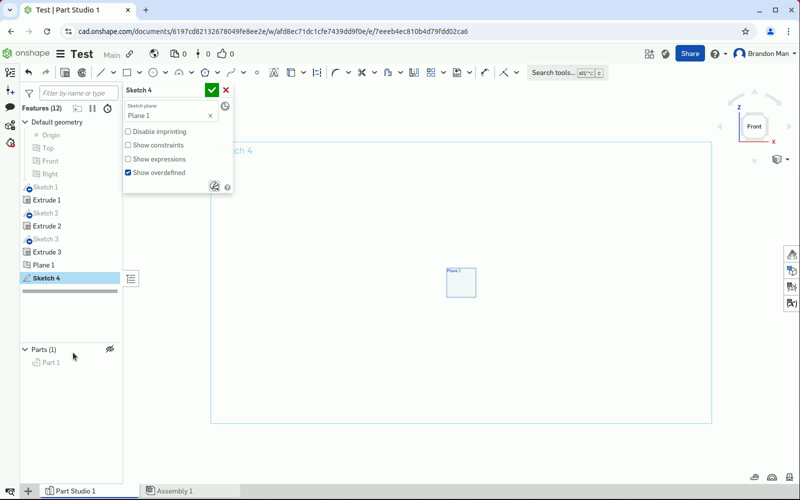
key(c)
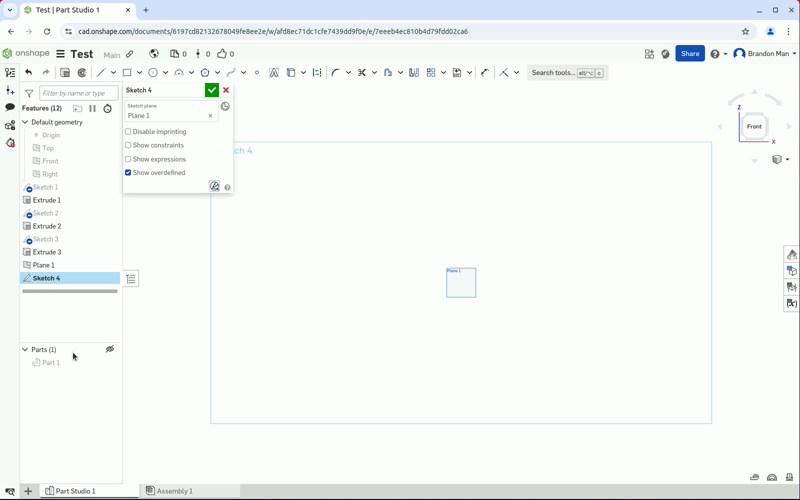
key_down(shift)
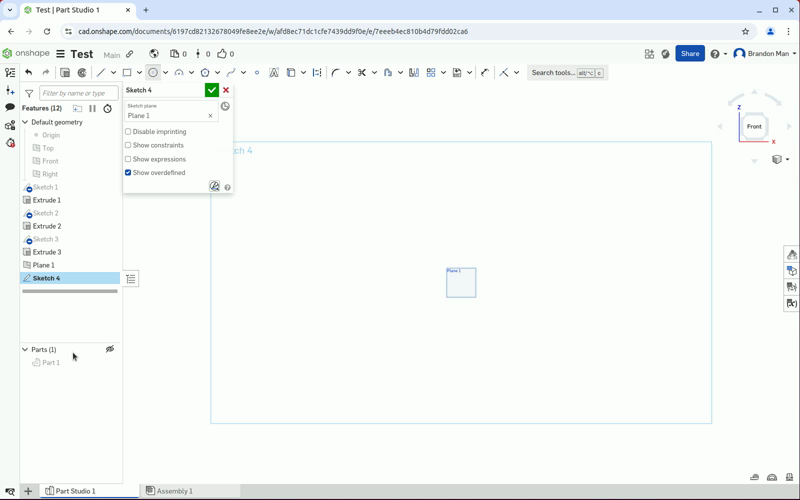
mouse_move(461, 282)
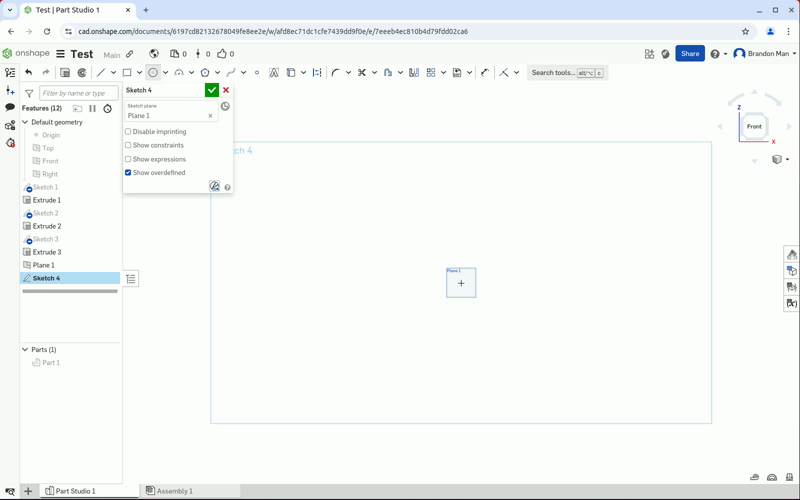
click(461, 282)
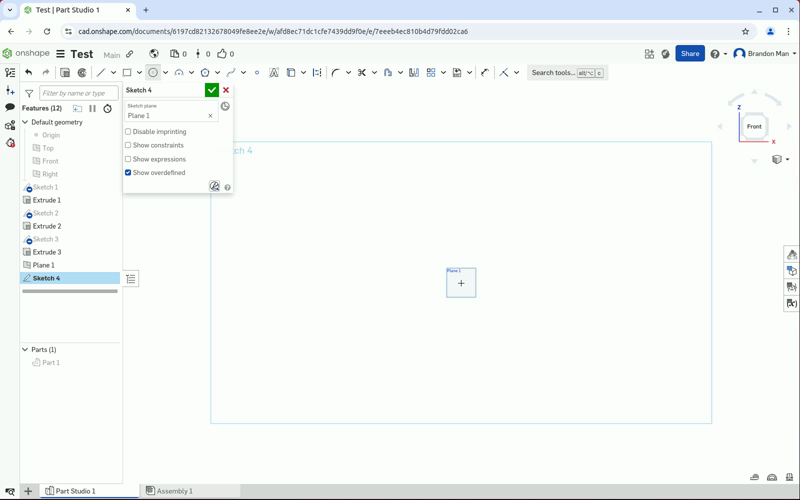
key_up(shift)
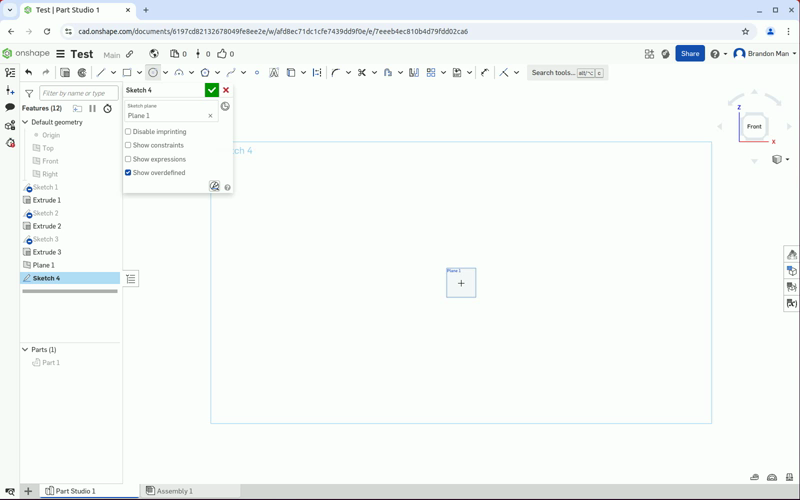
mouse_move(472, 282)
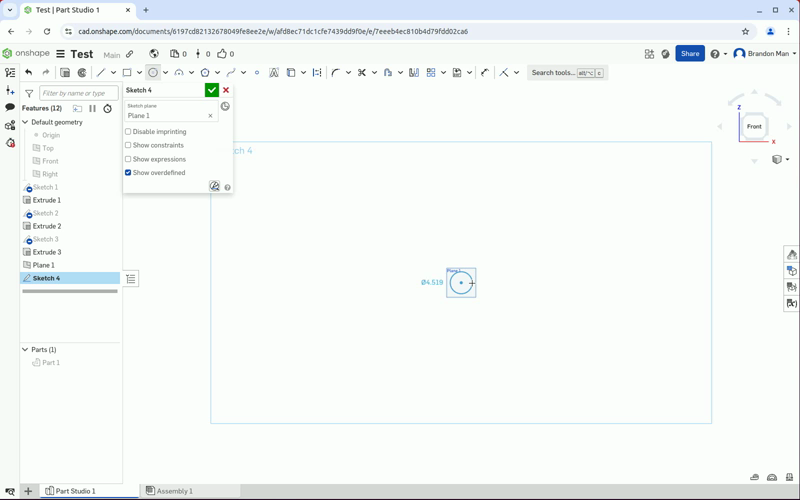
click(472, 282)
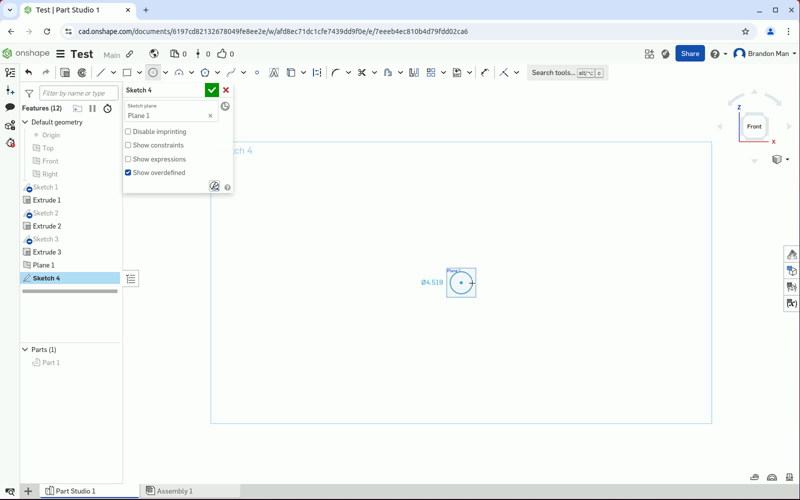
key(esc)
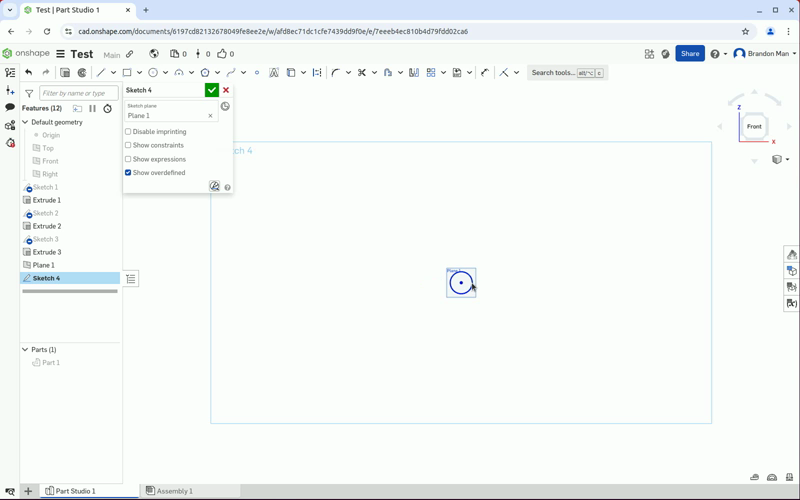
mouse_move(459, 281)
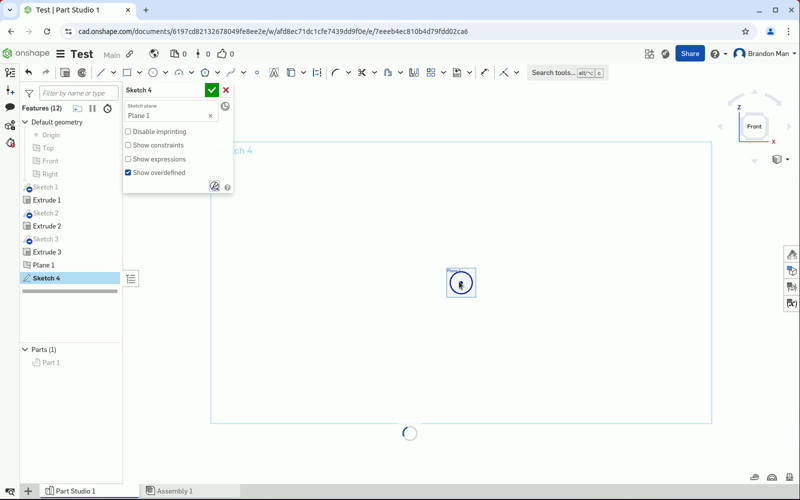
scroll(6)
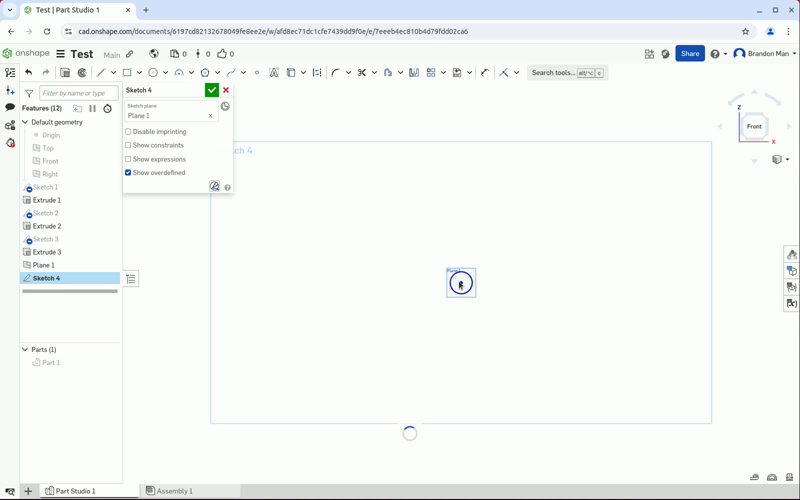
scroll(6)
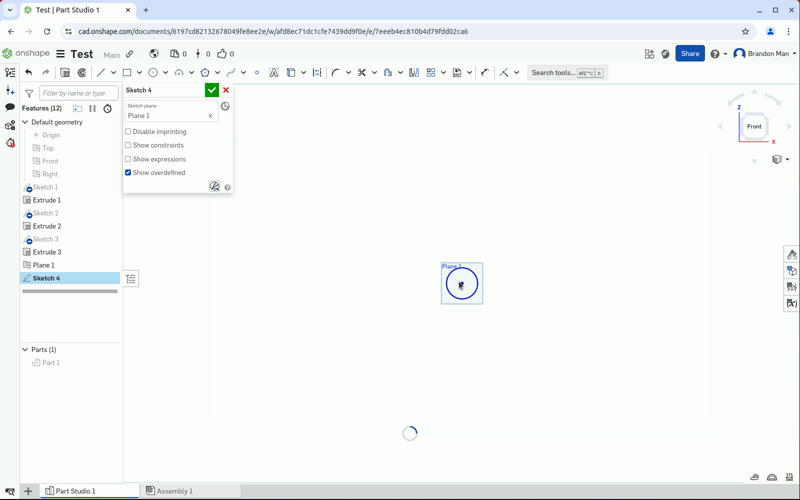
scroll(6)
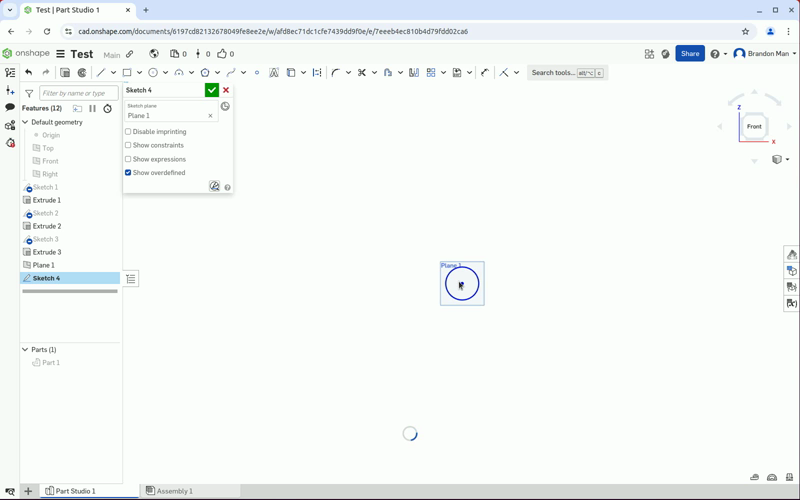
scroll(6)
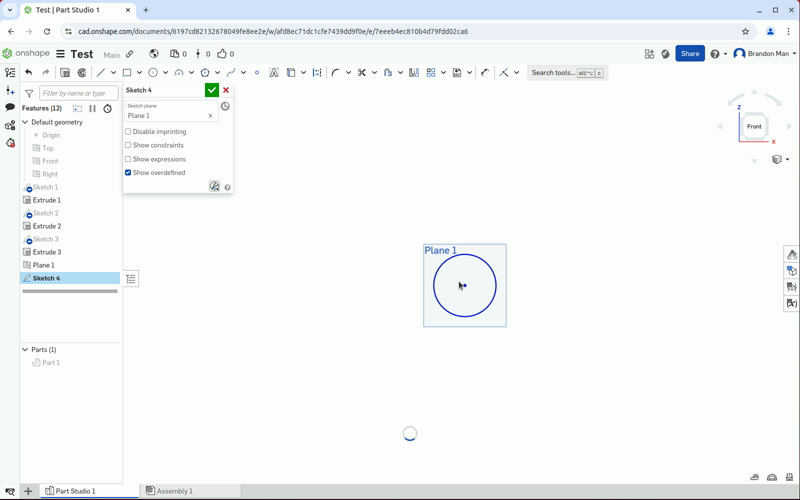
scroll(6)
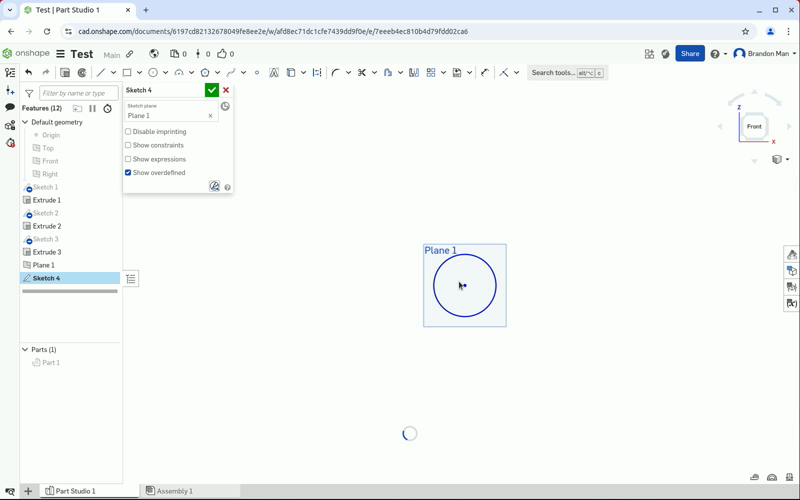
scroll(6)
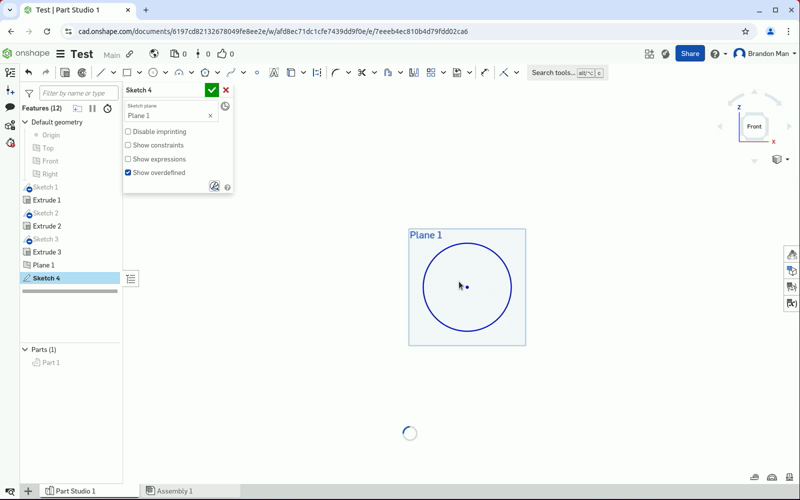
scroll(6)
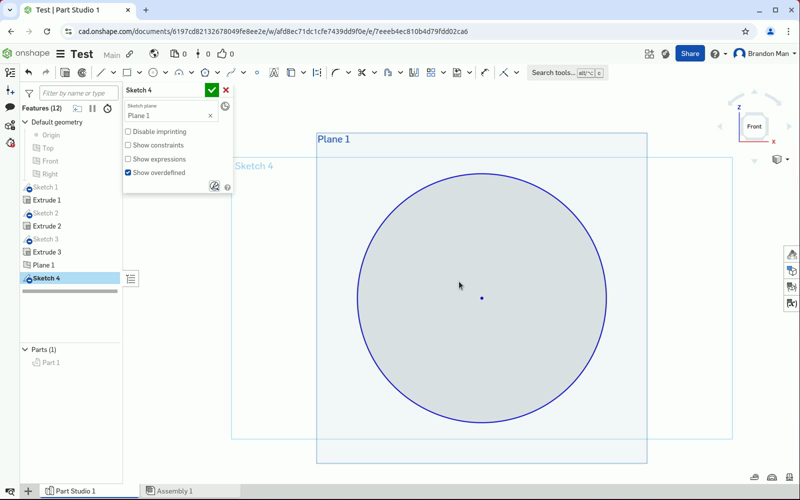
click(459, 281)
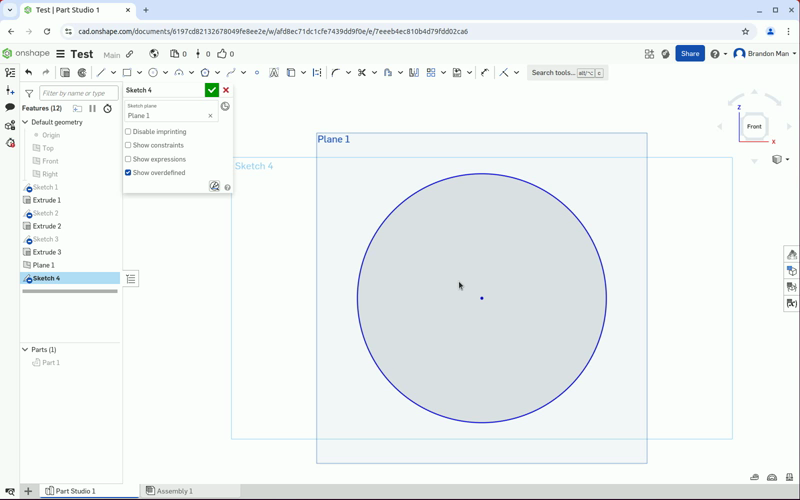
scroll(-6)
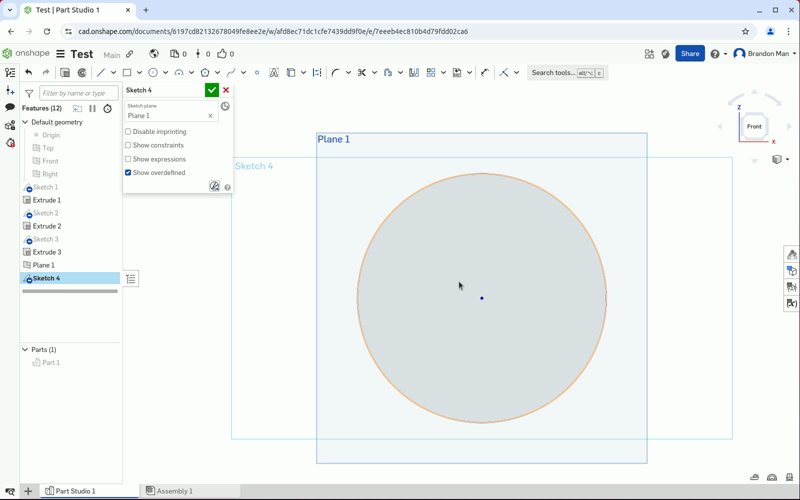
scroll(-6)
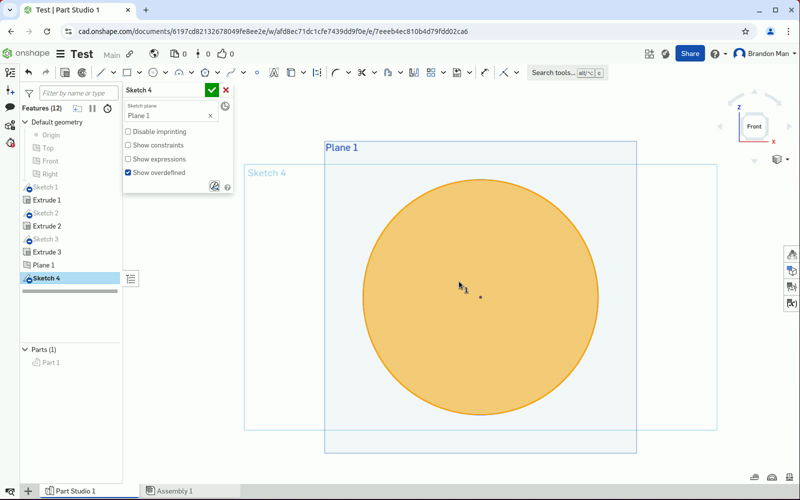
scroll(-6)
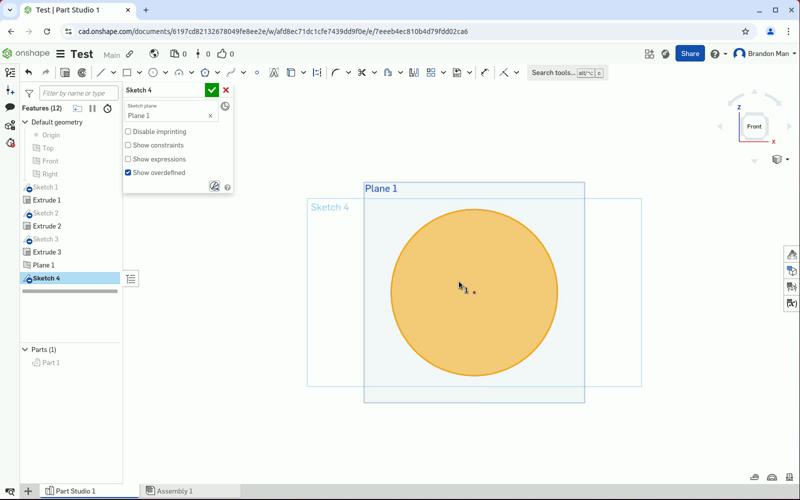
scroll(-6)
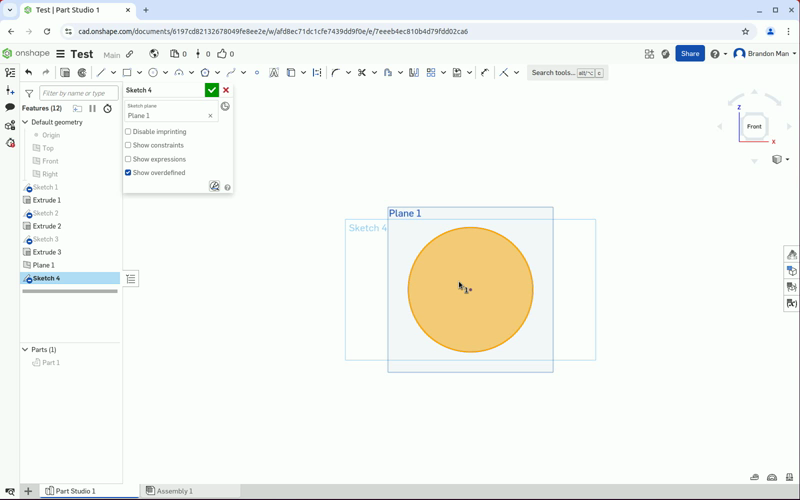
scroll(-6)
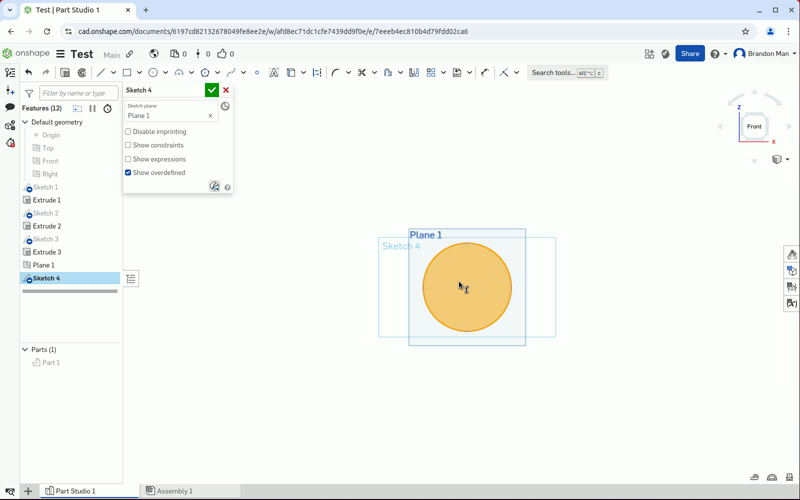
scroll(-6)
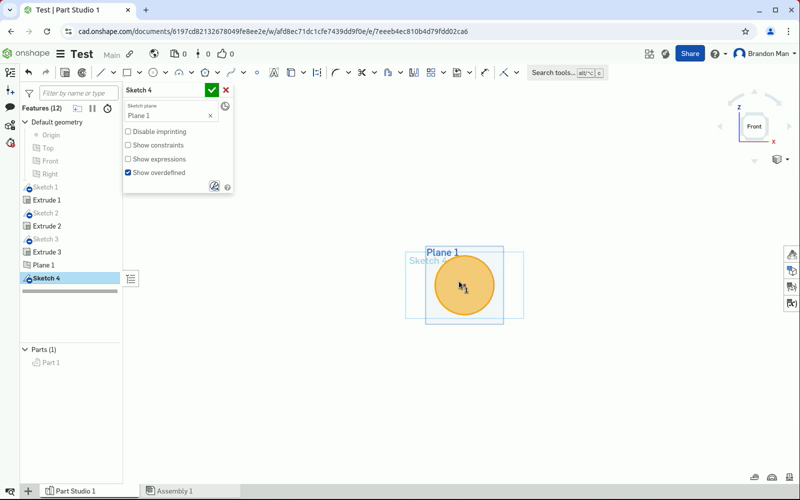
scroll(-6)
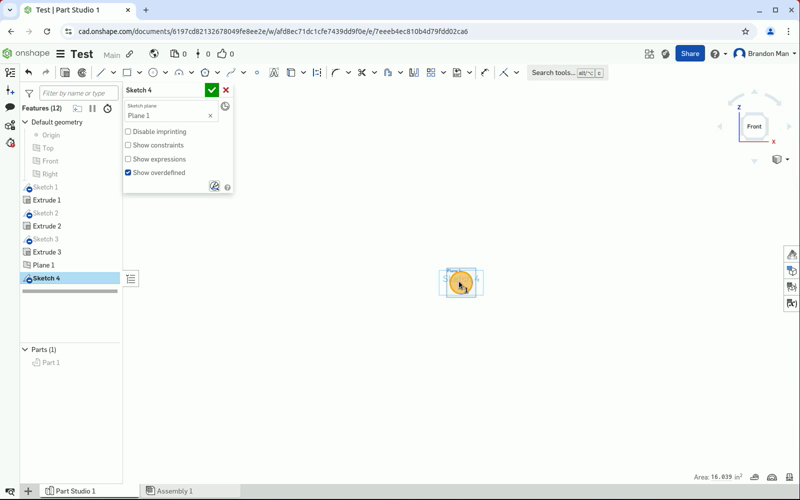
mouse_move(73, 352)
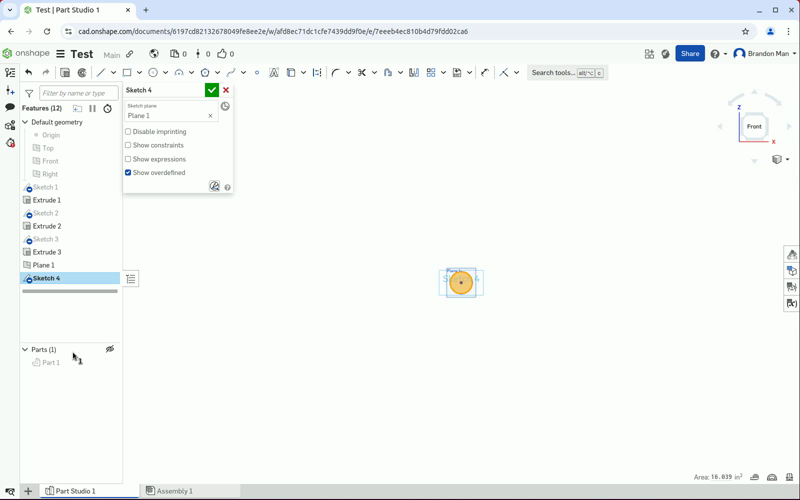
key(shift+y)
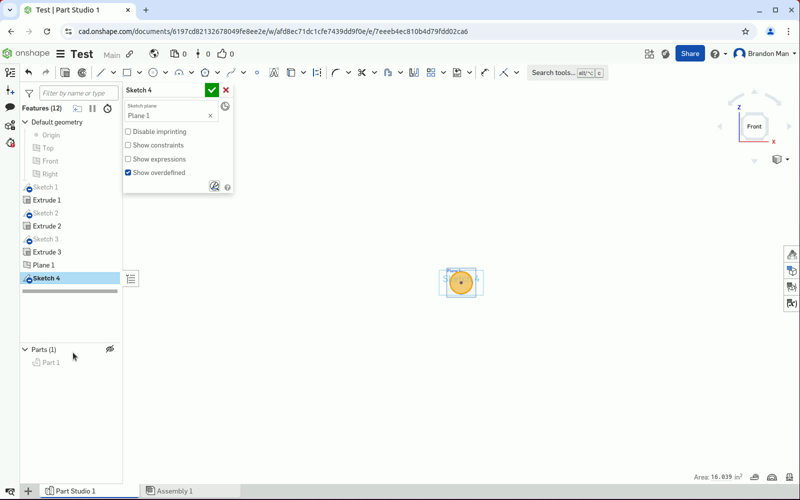
key(shift+e)
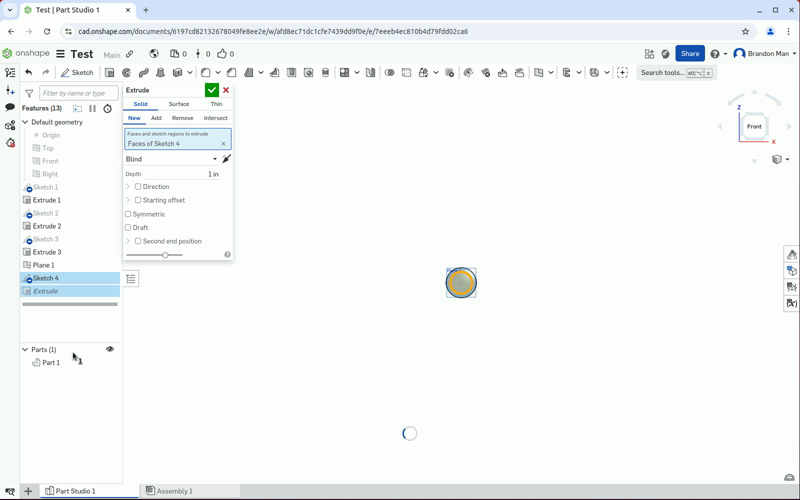
mouse_move(143, 106)
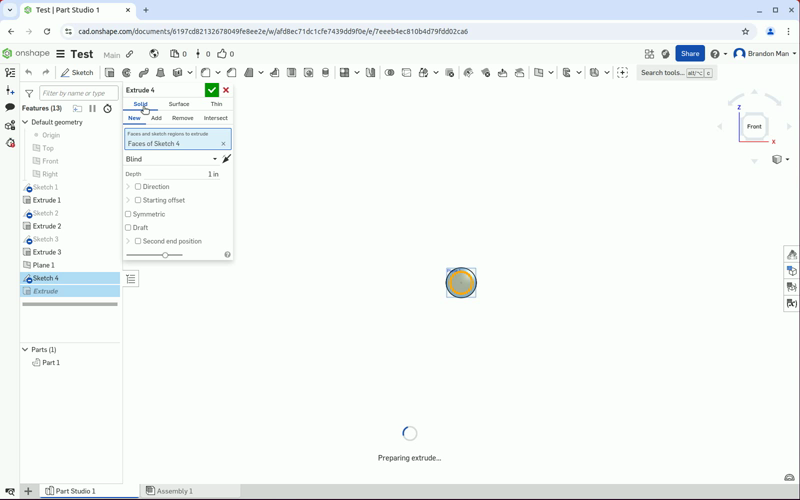
click(143, 106)
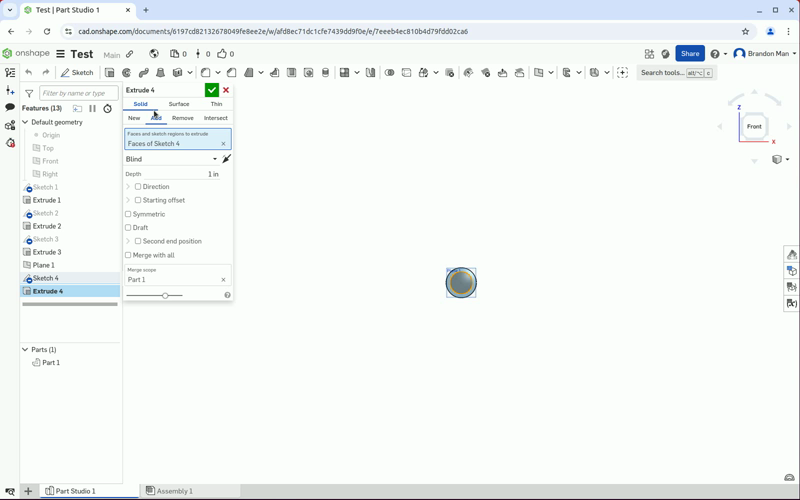
mouse_move(186, 120)
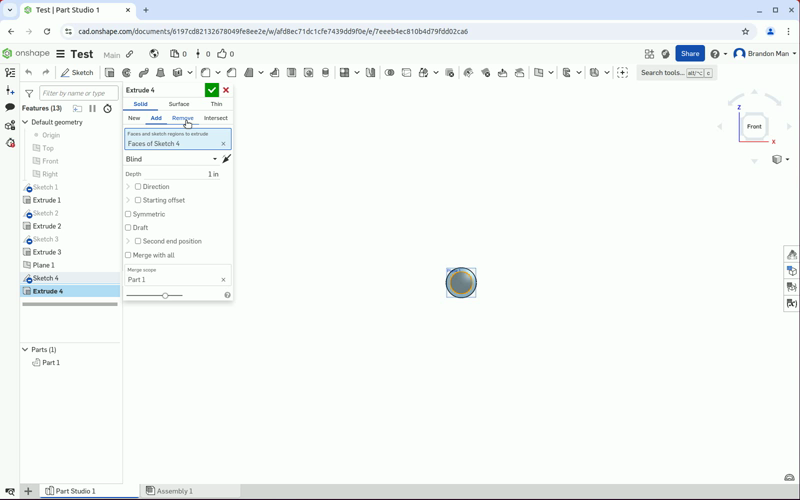
click(186, 120)
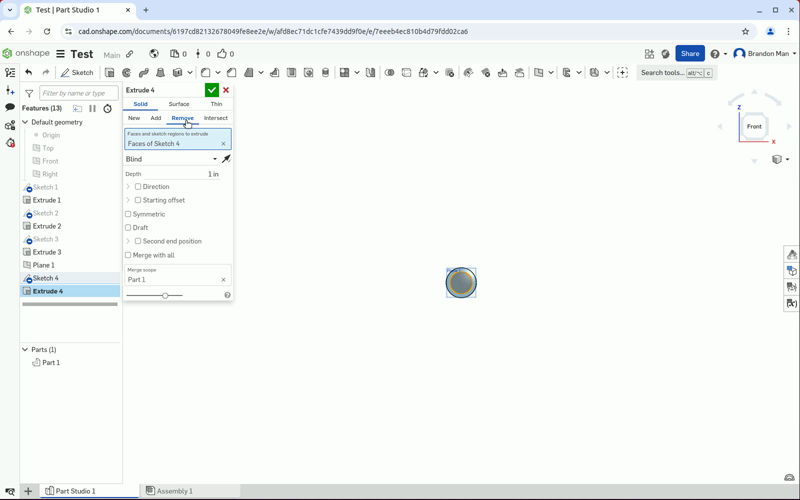
key(tab, 4)
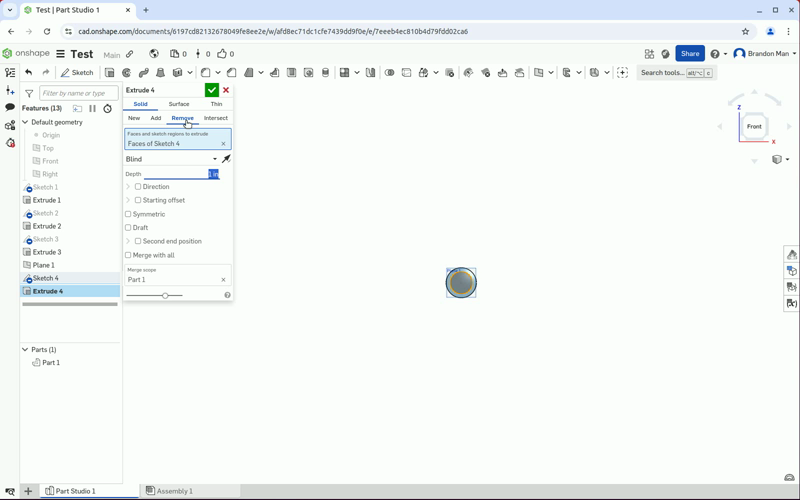
text(11.554)
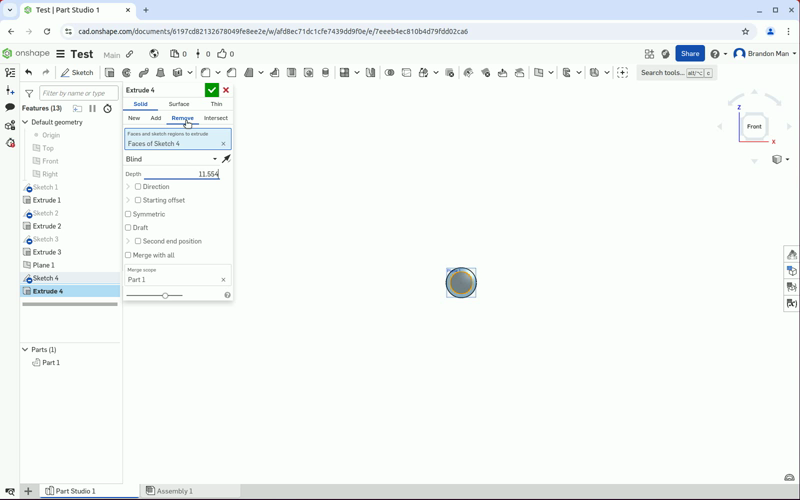
key(tab, 6)
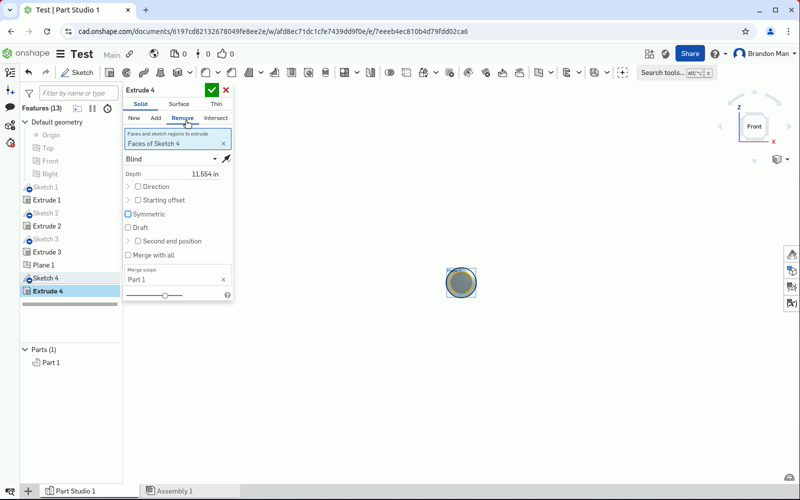
key(space)
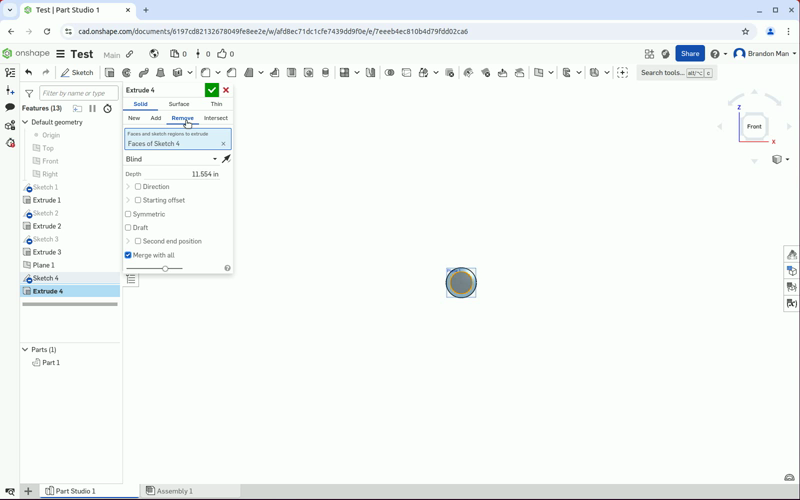
key(enter)
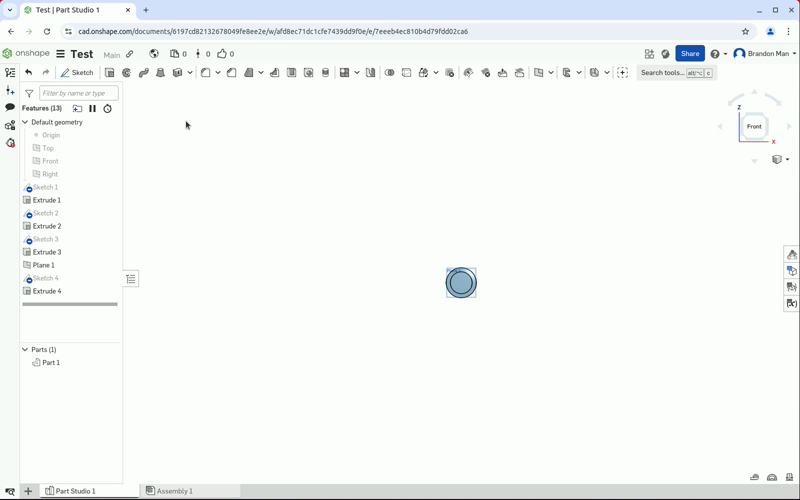
key(shift+h)
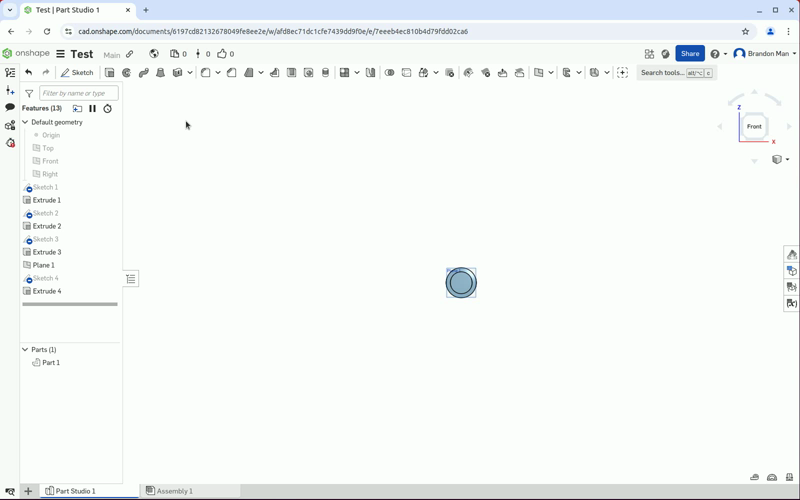
key(shift+h)
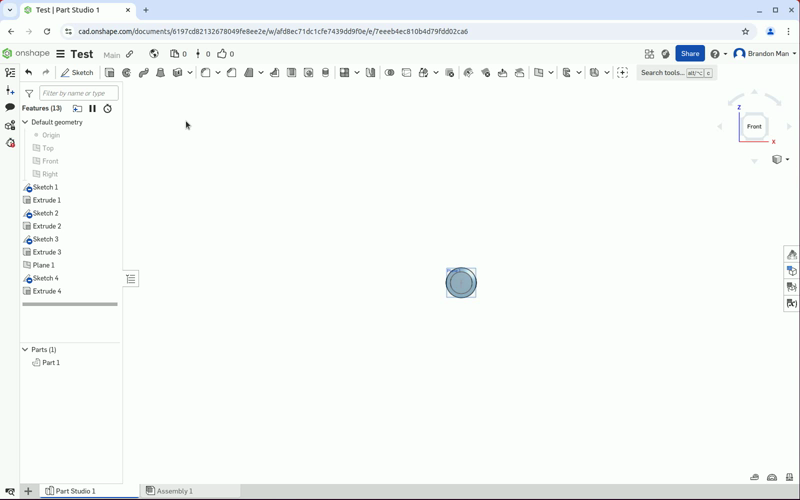
key(shift+7)
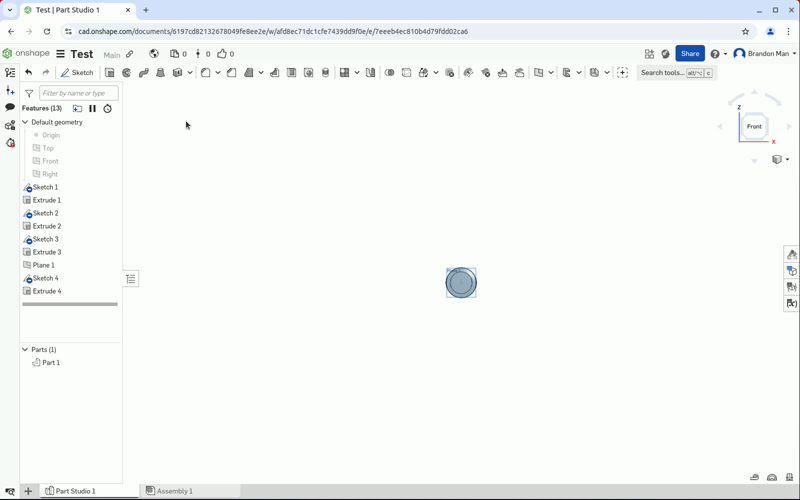
key(left, 2)
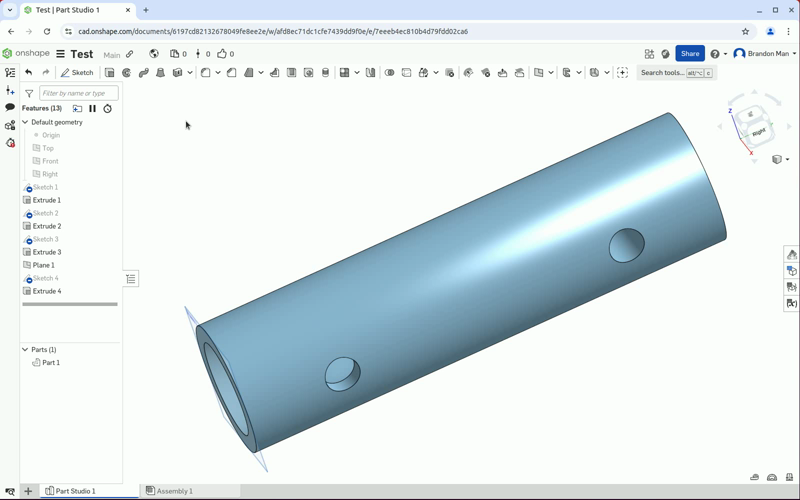
key(down, 2)
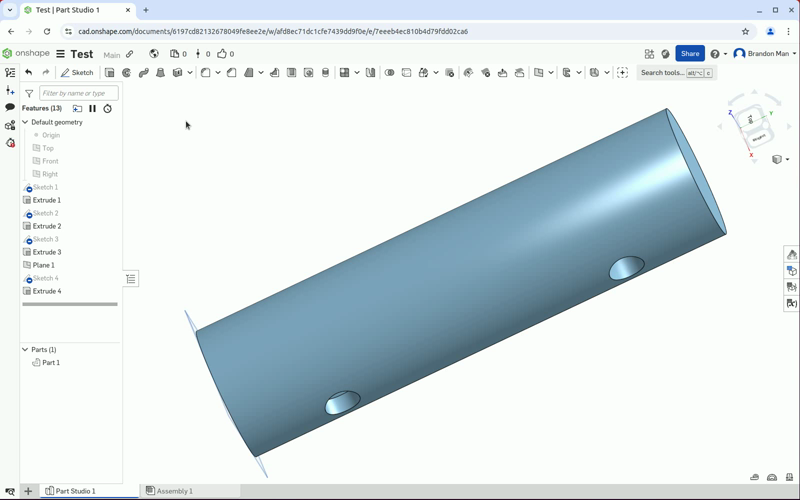
key(up, 2)
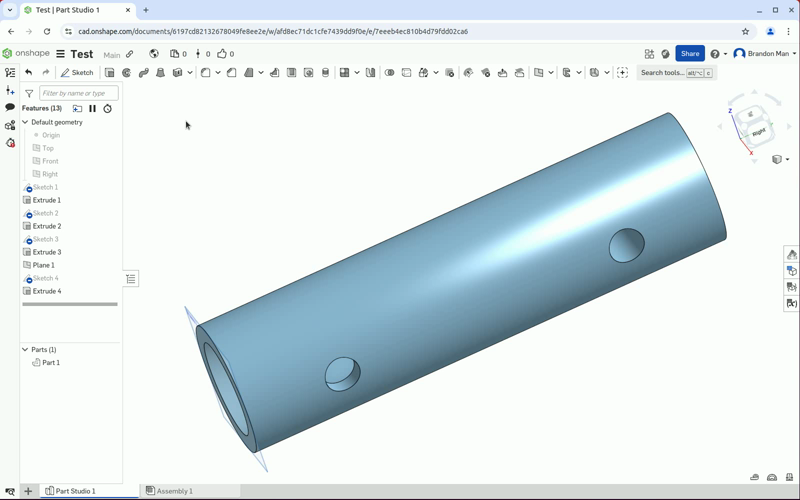
key(right, 2)
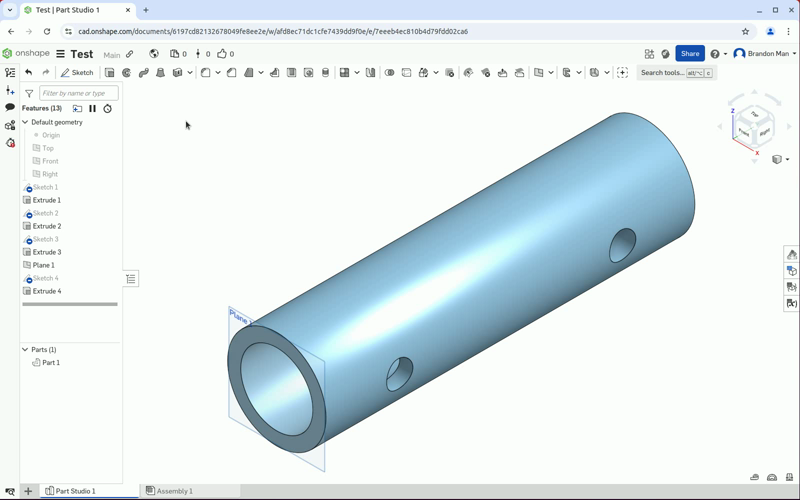
mouse_move(73, 189)
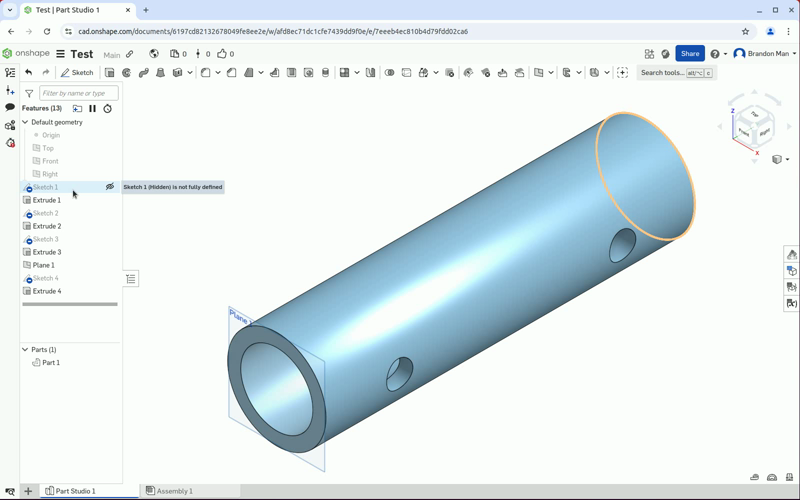
click(73, 189)